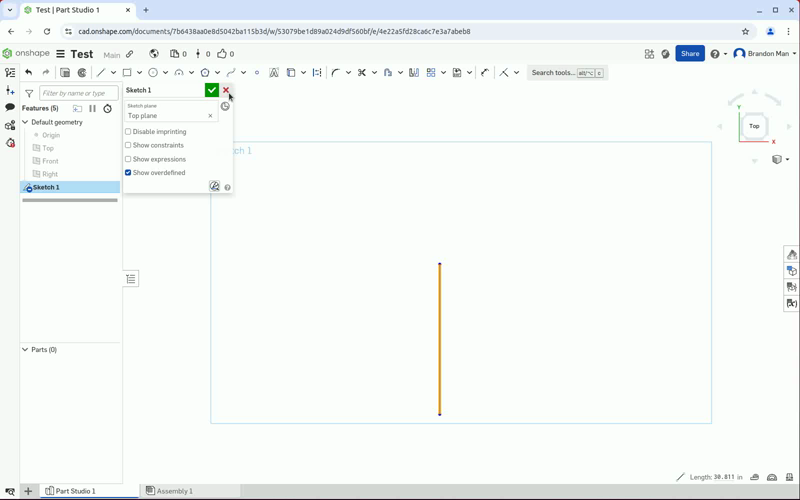
key(shift+h)
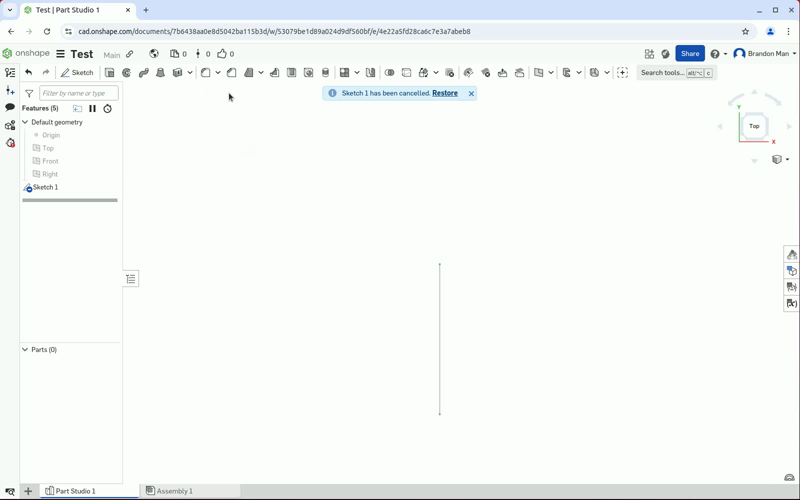
key(shift+s)
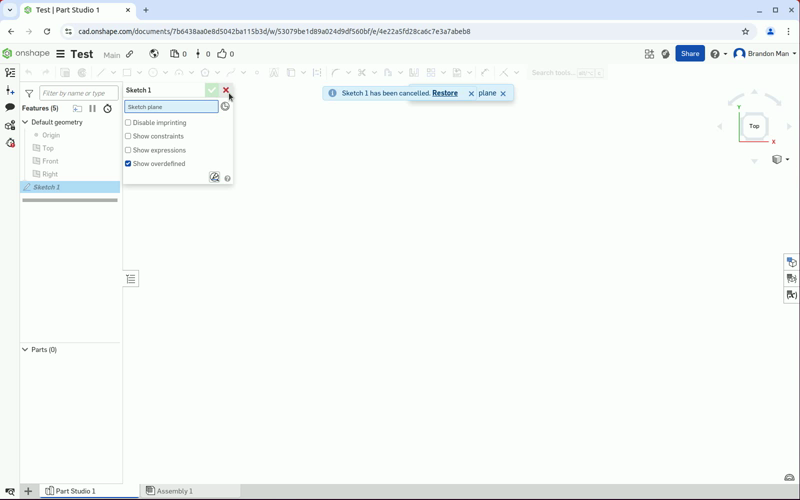
mouse_move(73, 150)
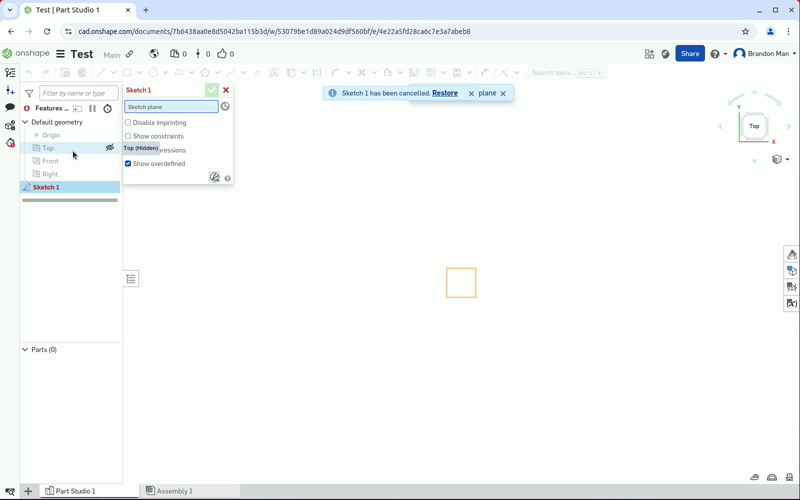
click(73, 150)
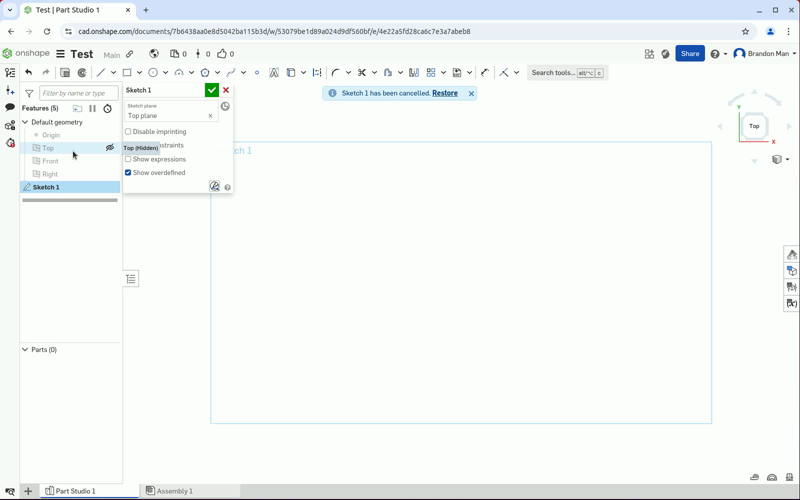
mouse_move(73, 352)
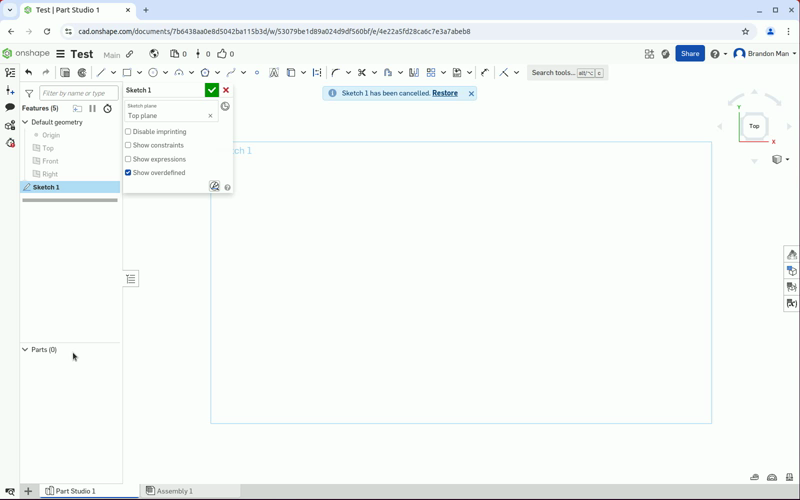
key(y)
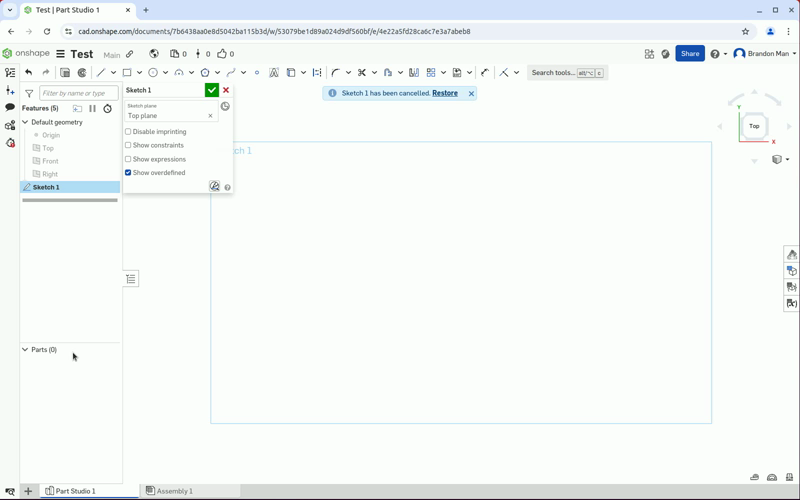
key(c)
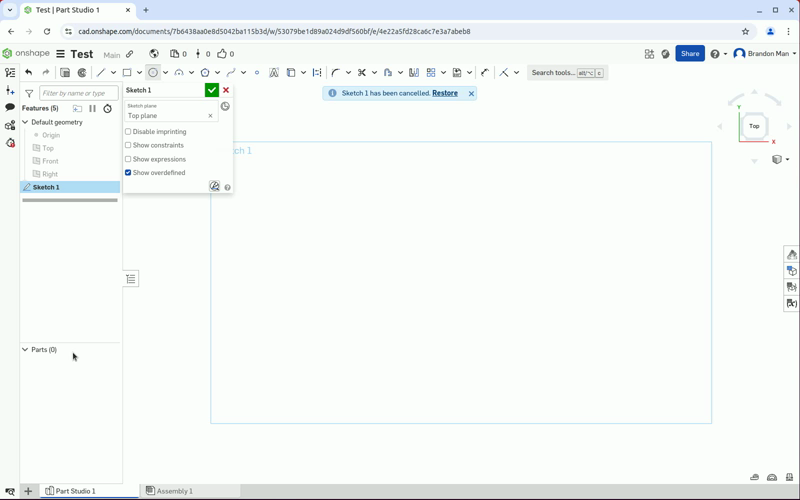
key_down(shift)
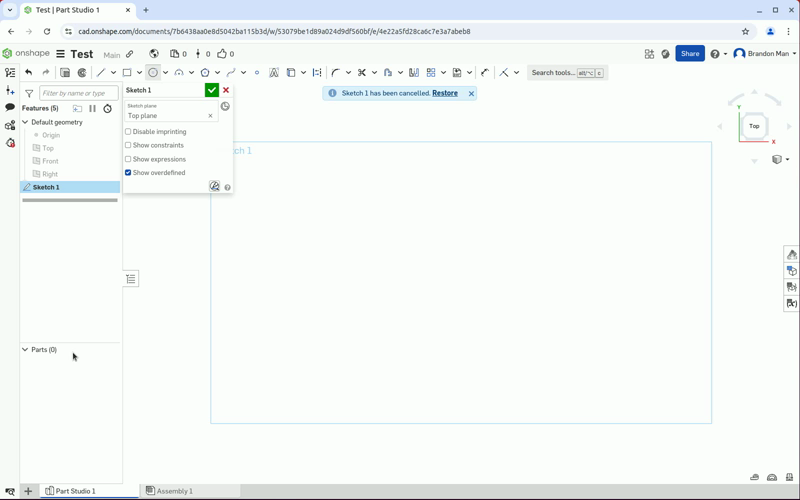
mouse_move(461, 282)
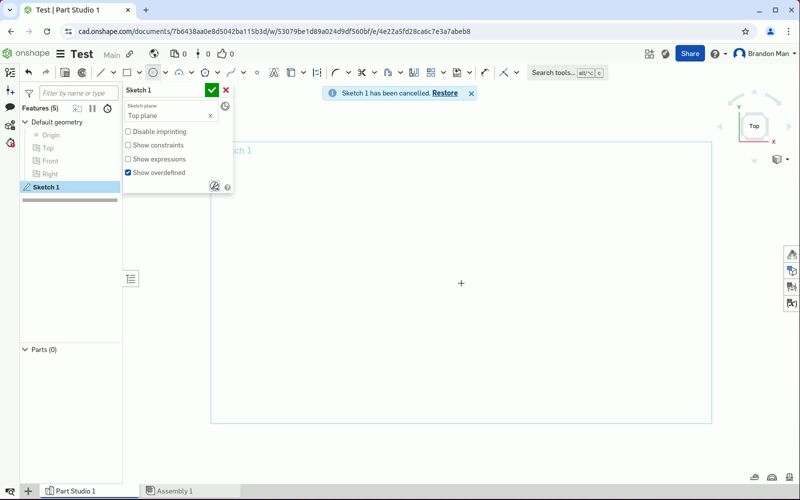
click(461, 282)
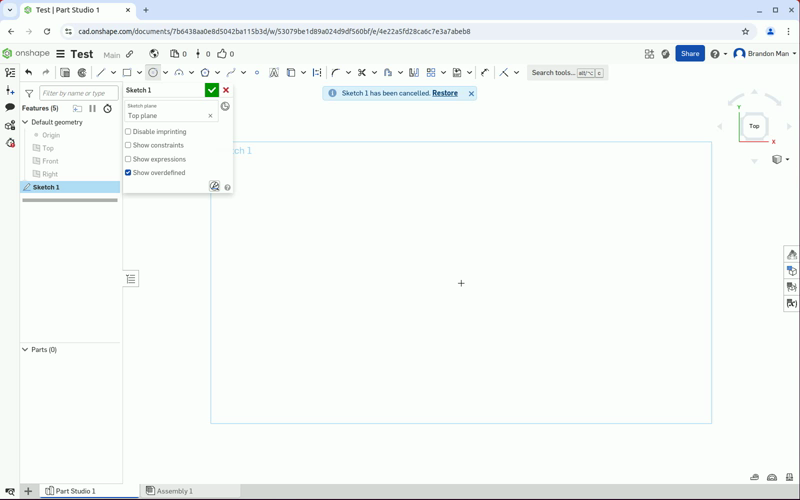
key_up(shift)
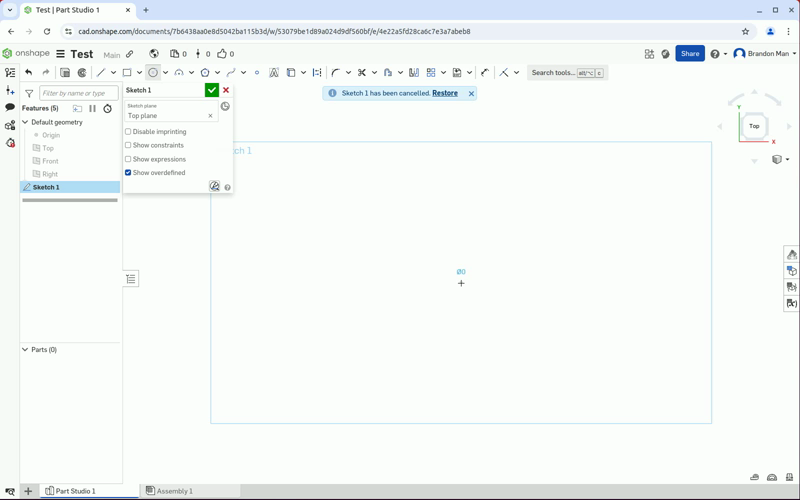
mouse_move(574, 282)
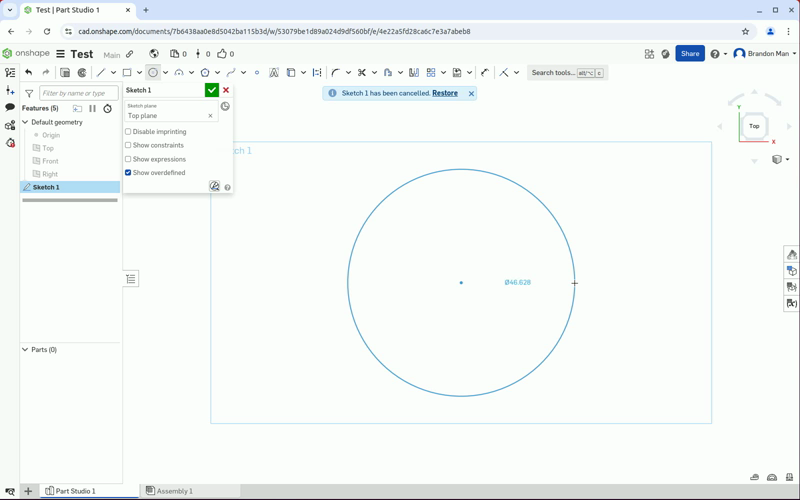
click(574, 282)
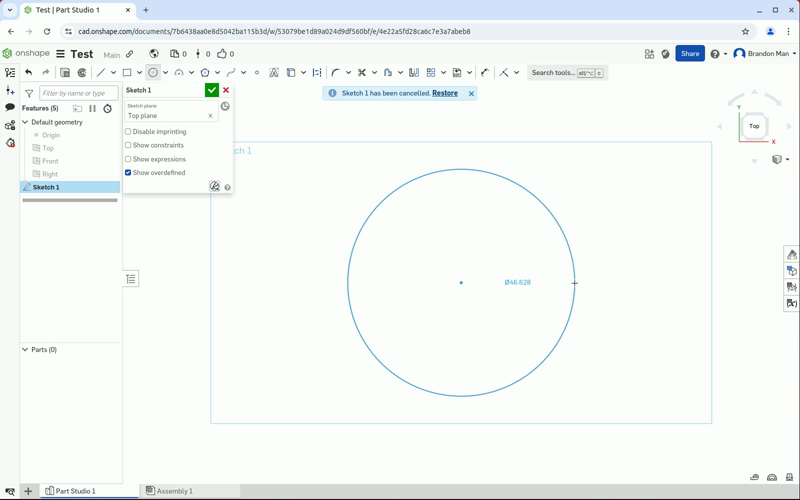
key(esc)
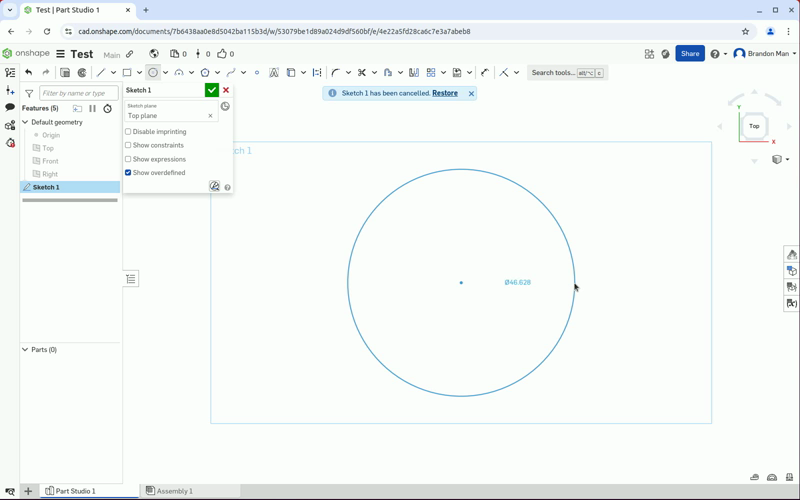
key(c)
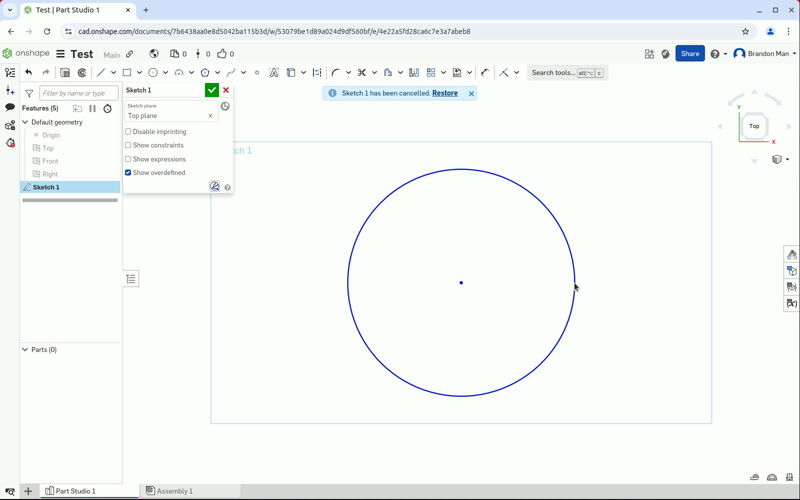
key_down(shift)
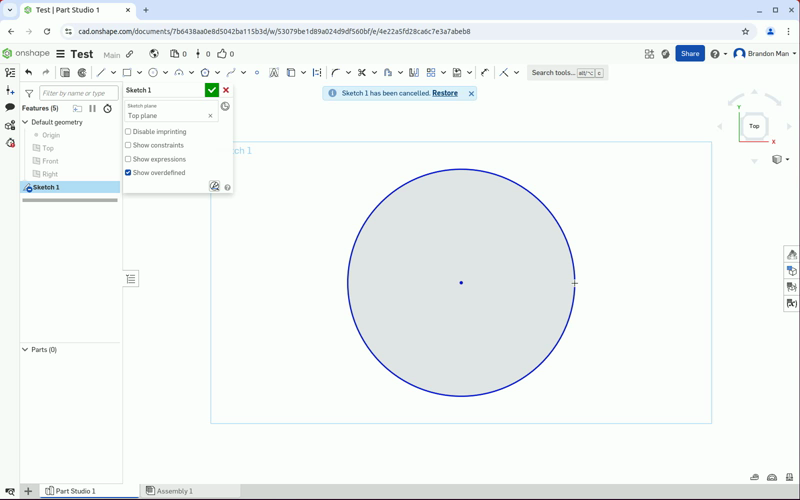
mouse_move(461, 282)
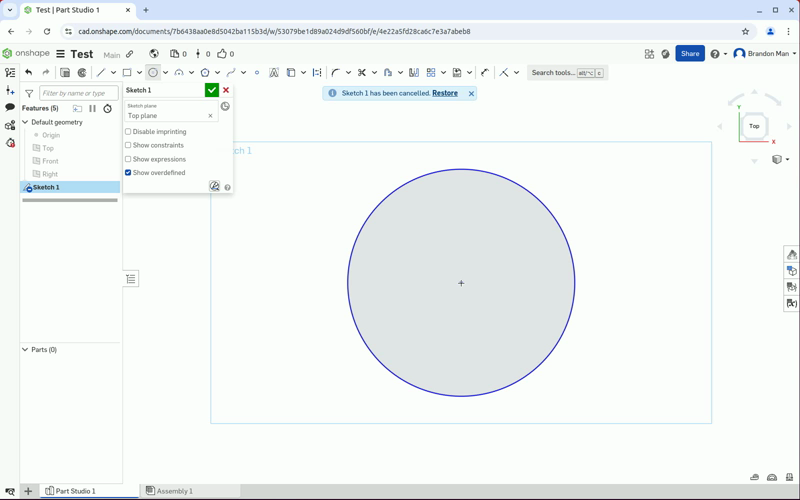
click(461, 282)
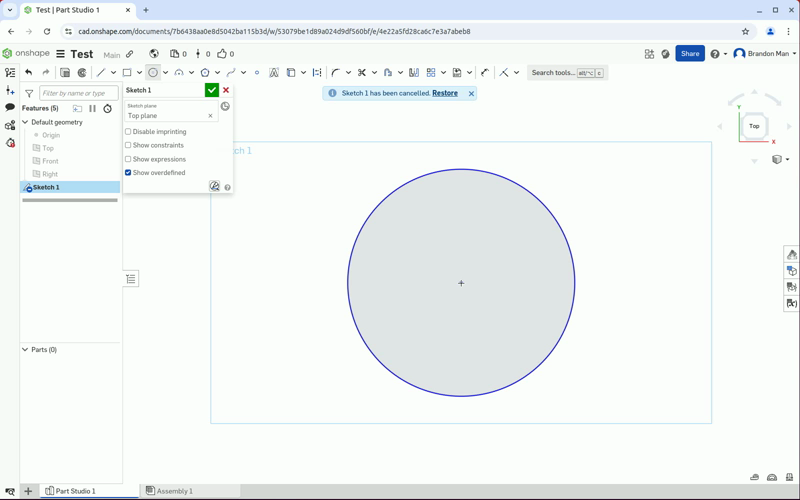
key_up(shift)
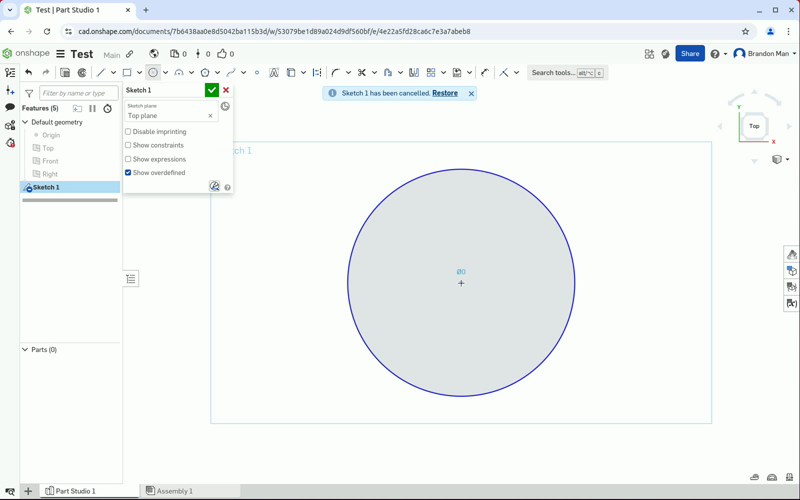
mouse_move(553, 282)
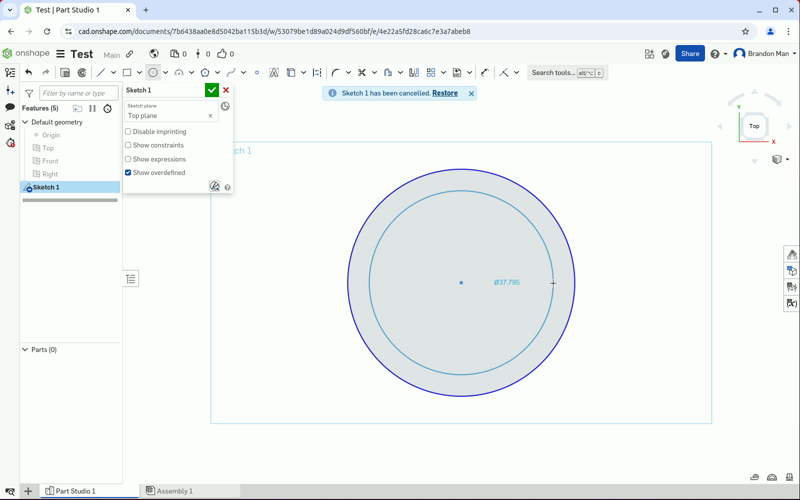
click(553, 282)
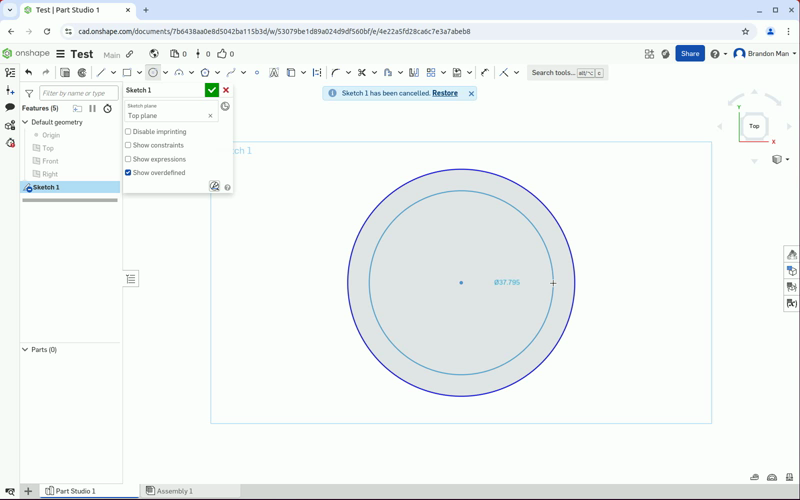
key(esc)
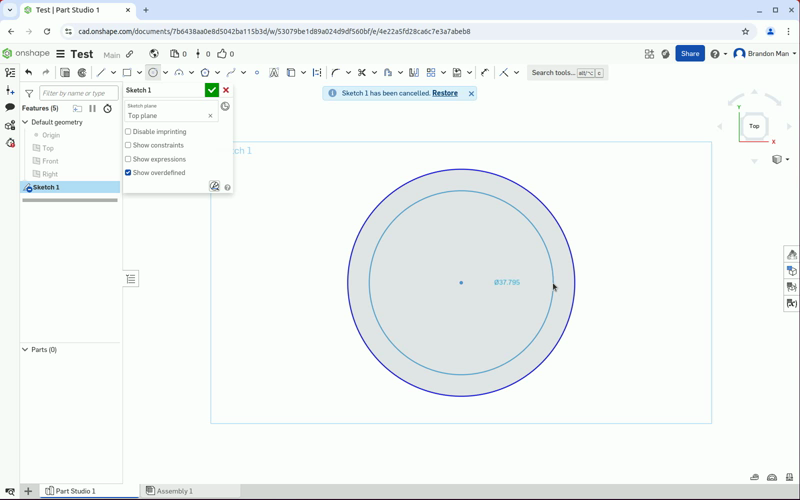
mouse_move(454, 180)
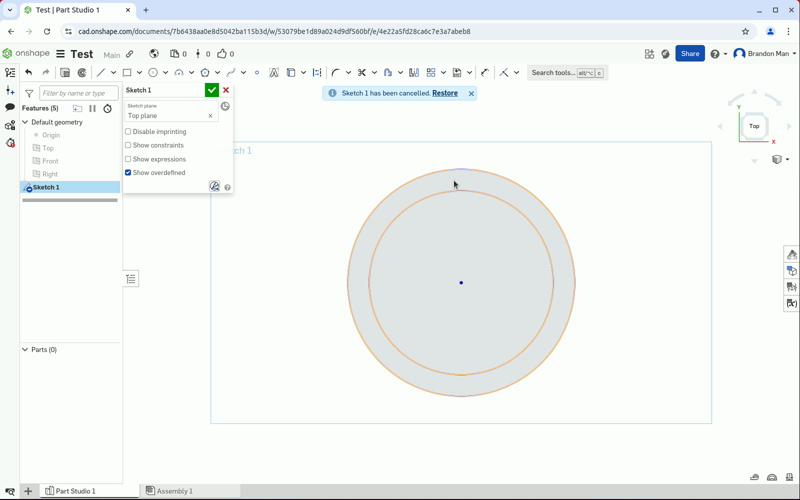
click(454, 180)
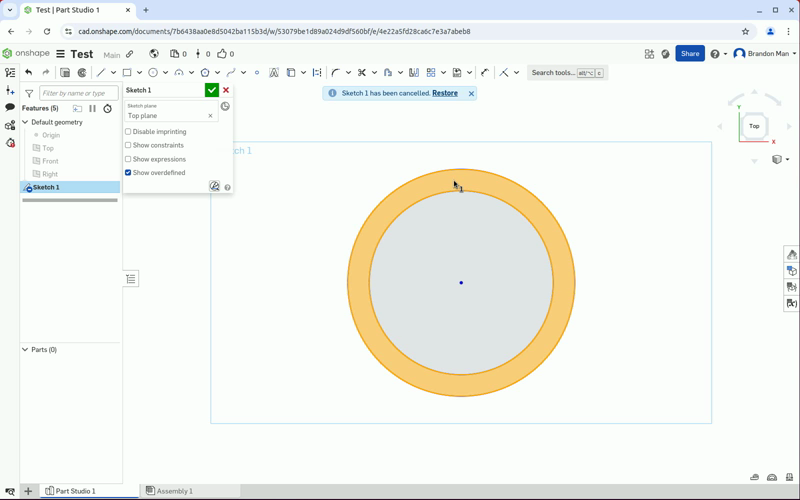
mouse_move(73, 352)
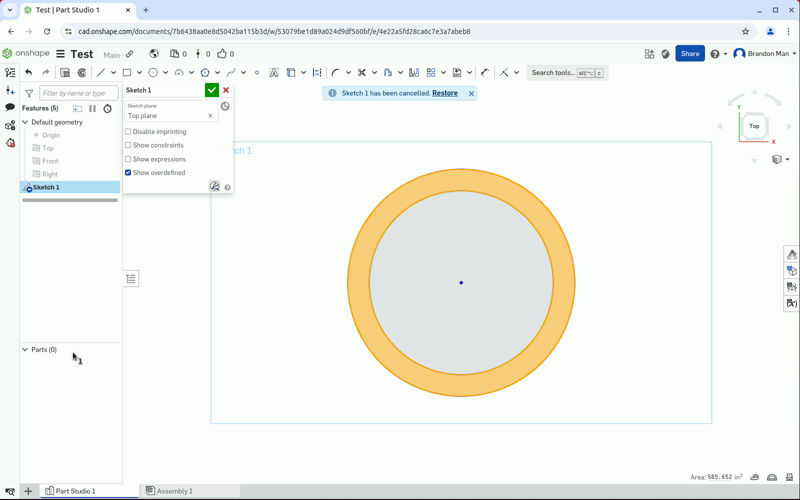
key(shift+y)
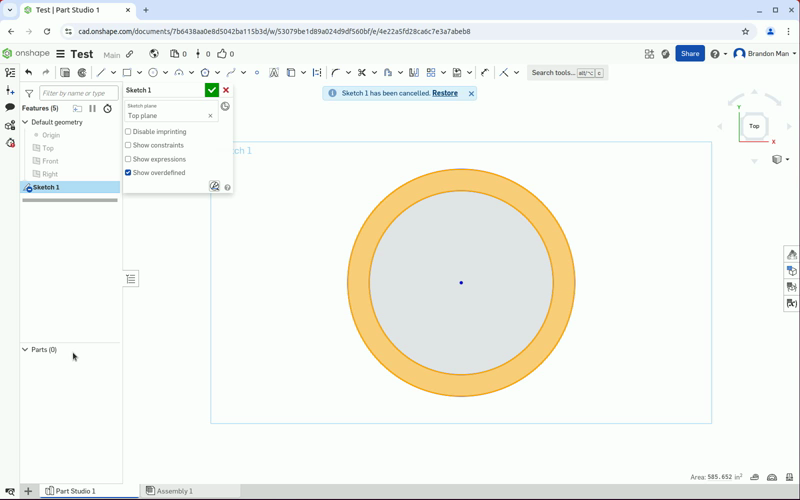
key(shift+e)
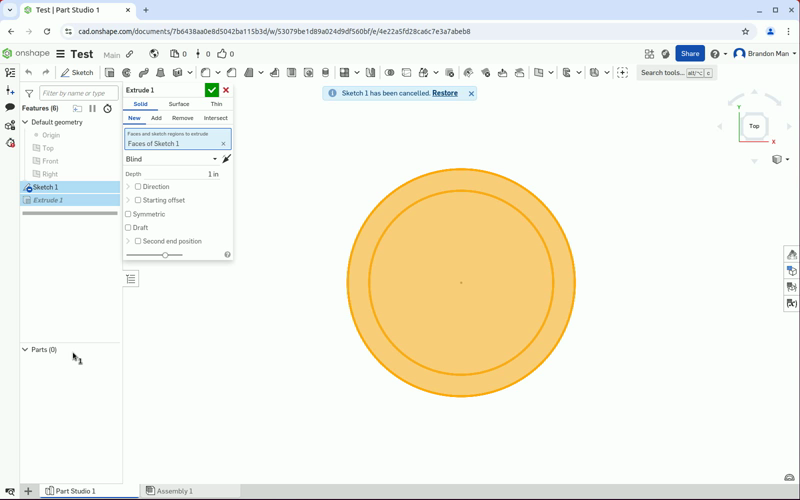
mouse_move(143, 106)
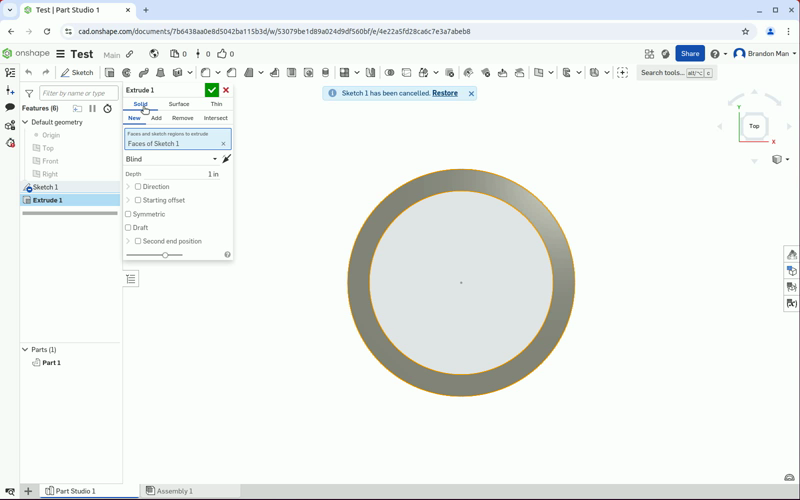
click(143, 106)
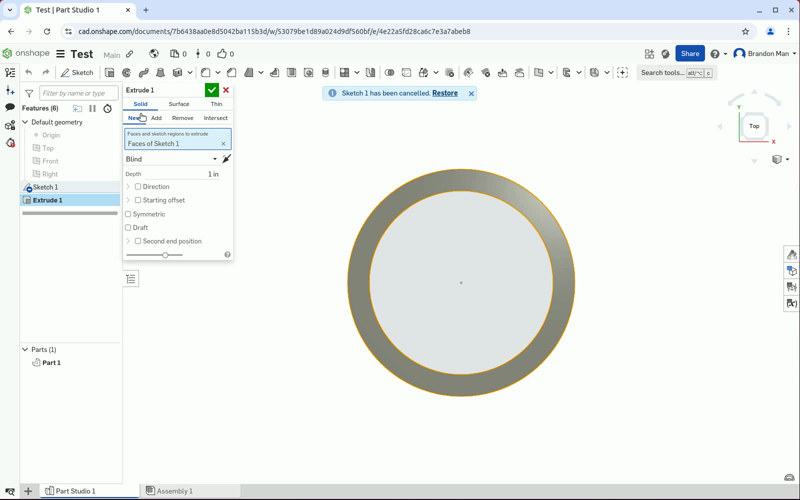
mouse_move(137, 120)
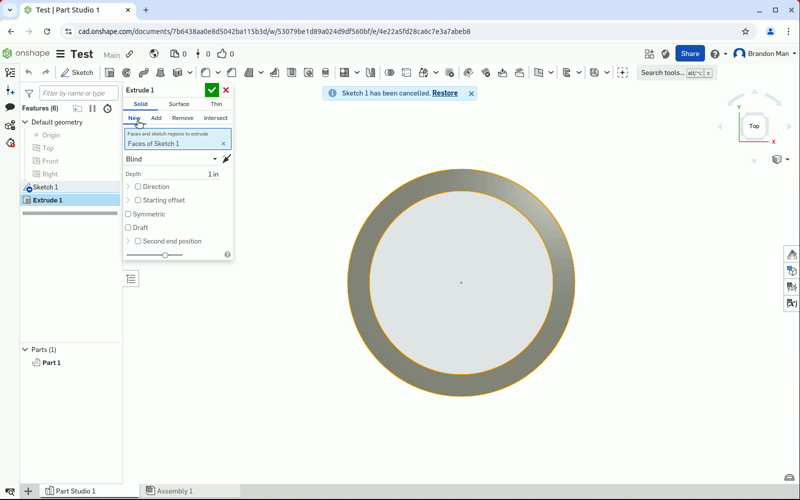
click(137, 120)
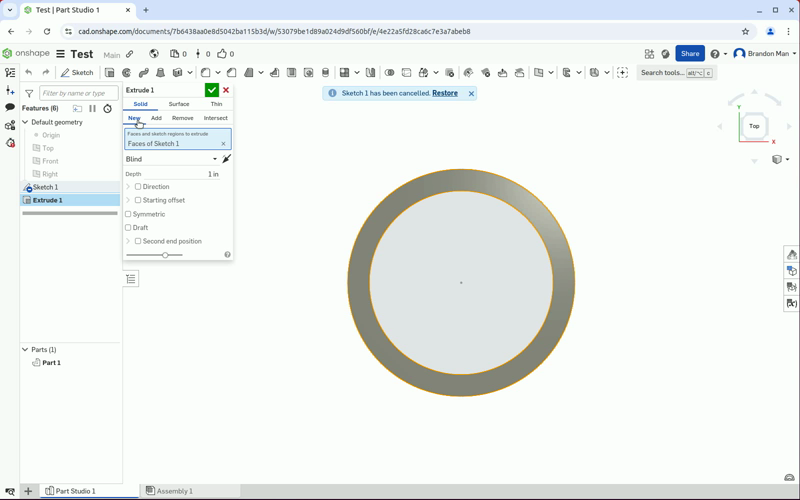
key(tab, 4)
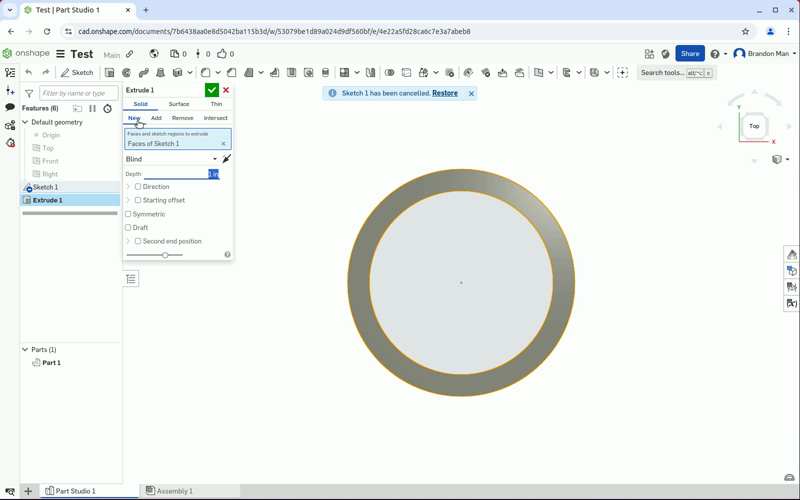
text(2.648)
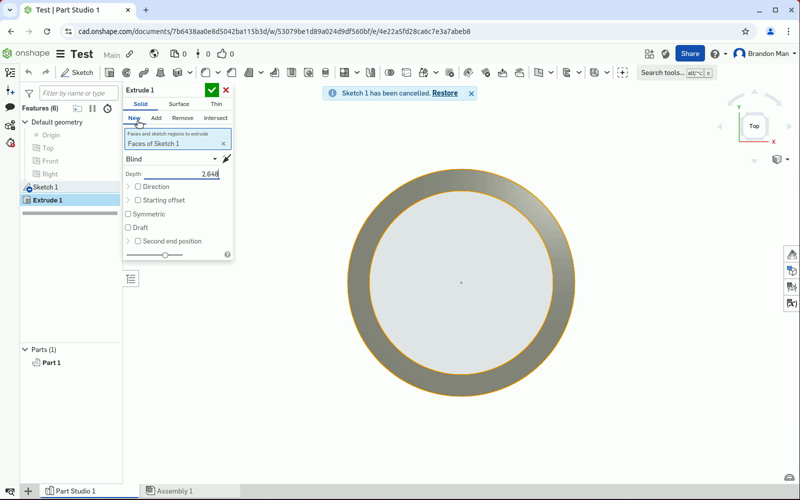
key(enter)
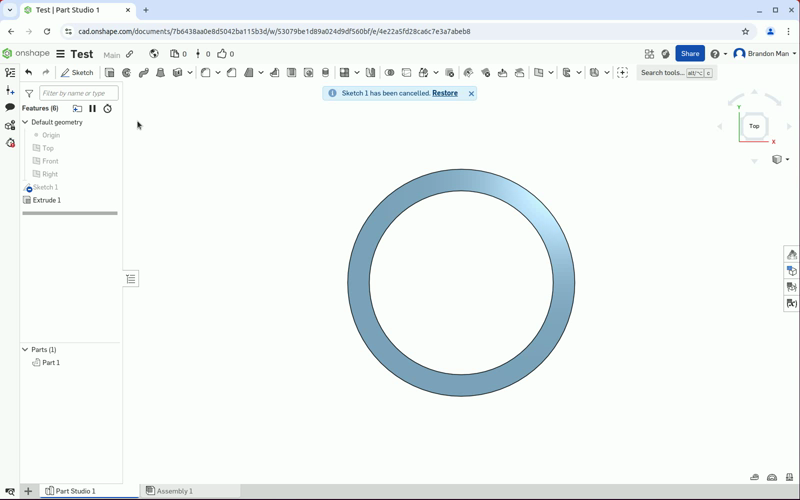
key(shift+h)
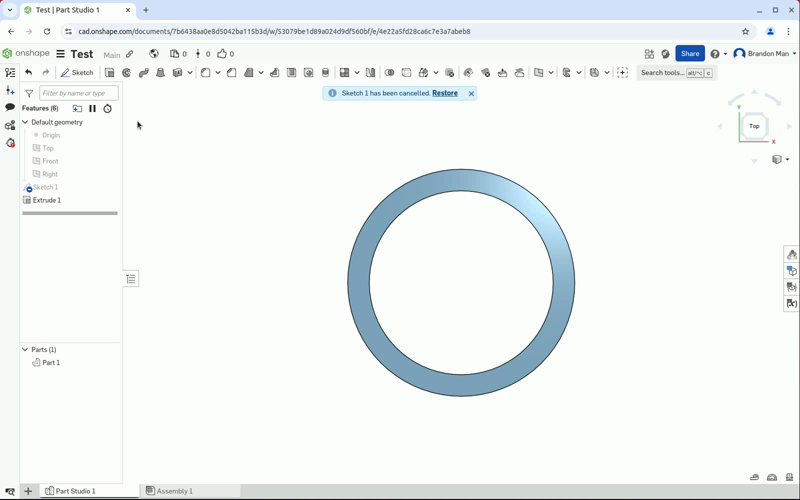
key(shift+h)
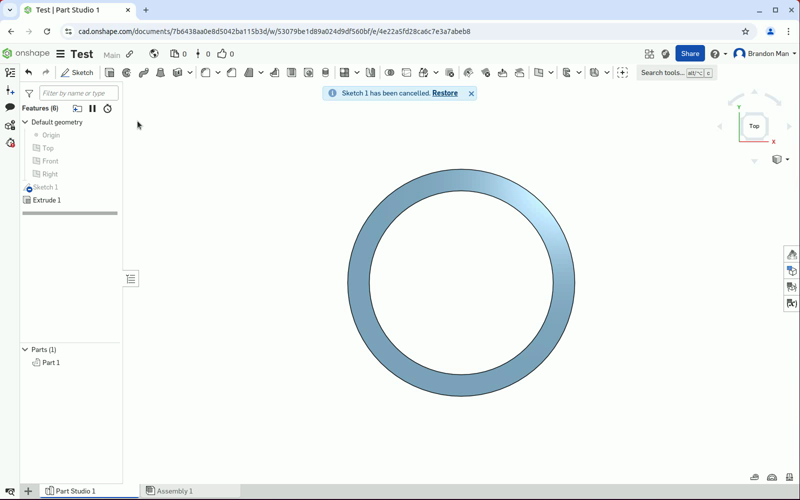
mouse_move(73, 189)
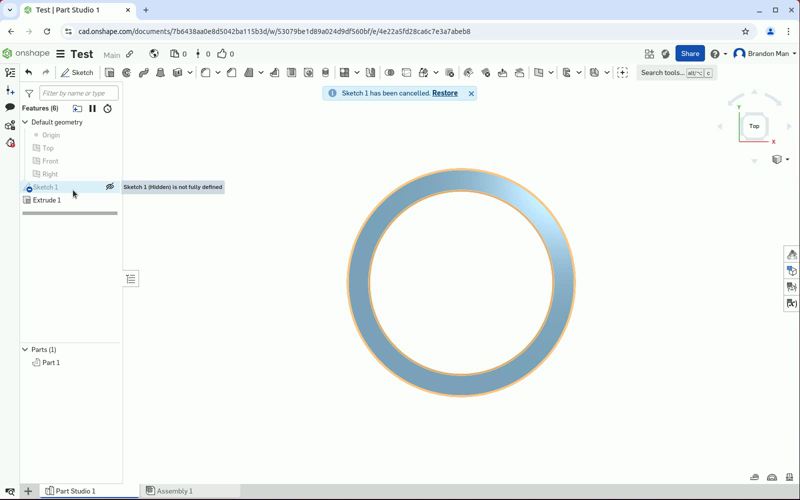
click(73, 189)
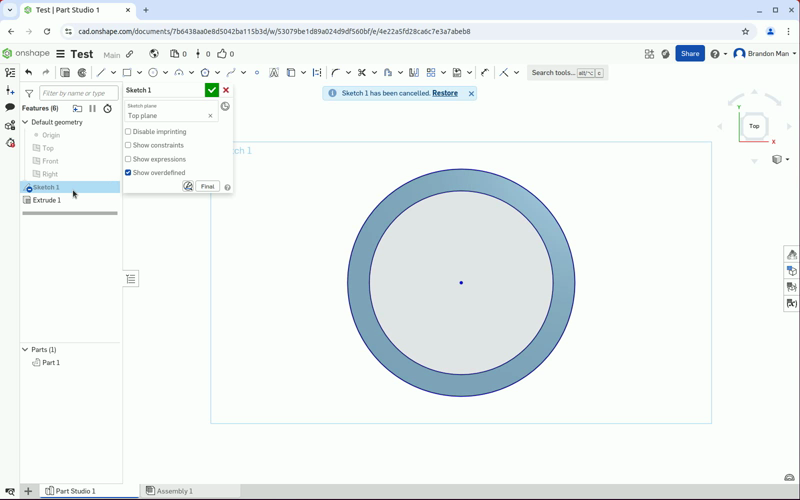
mouse_move(229, 92)
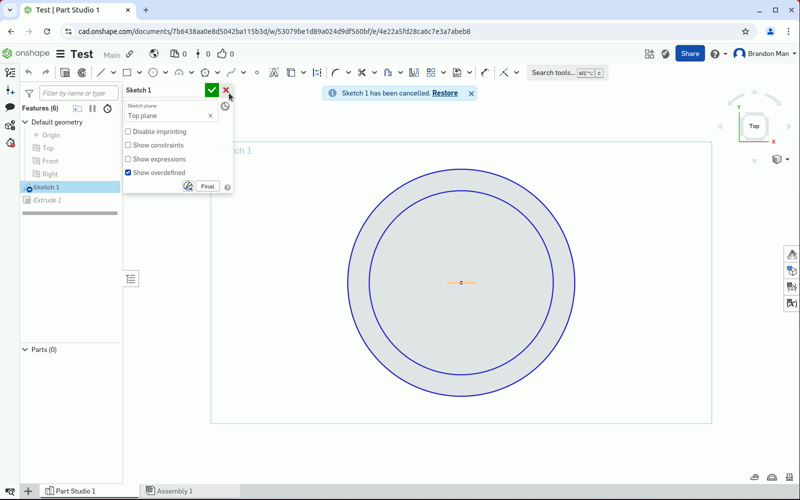
click(229, 92)
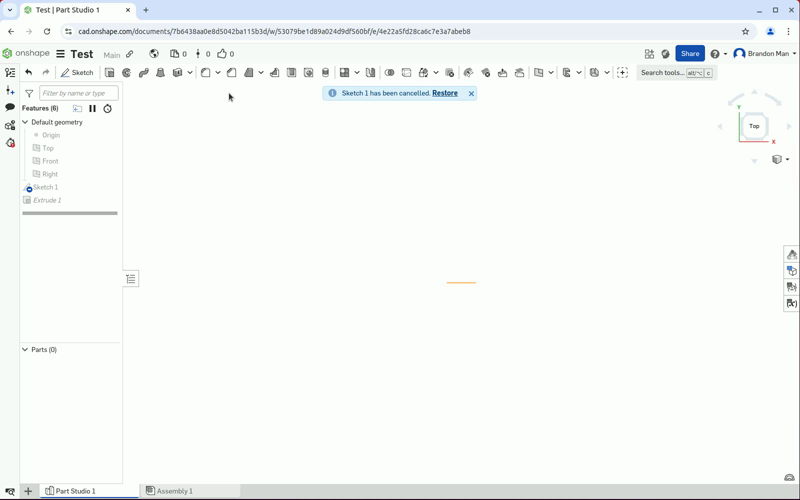
mouse_move(541, 75)
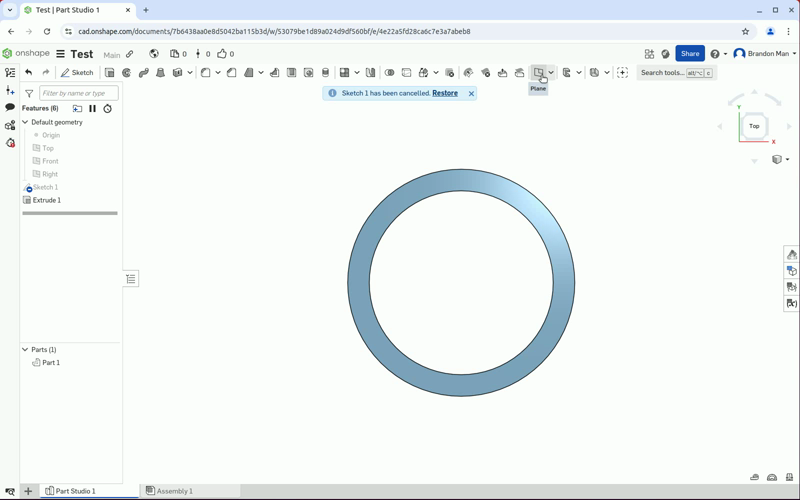
click(541, 75)
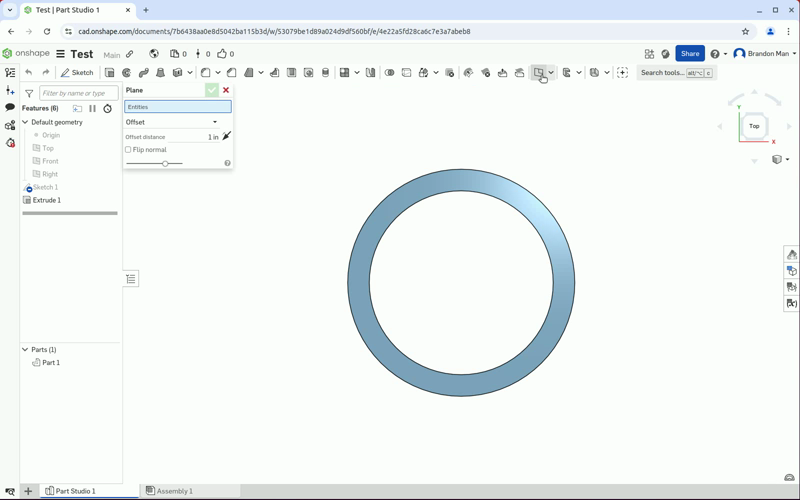
mouse_move(73, 150)
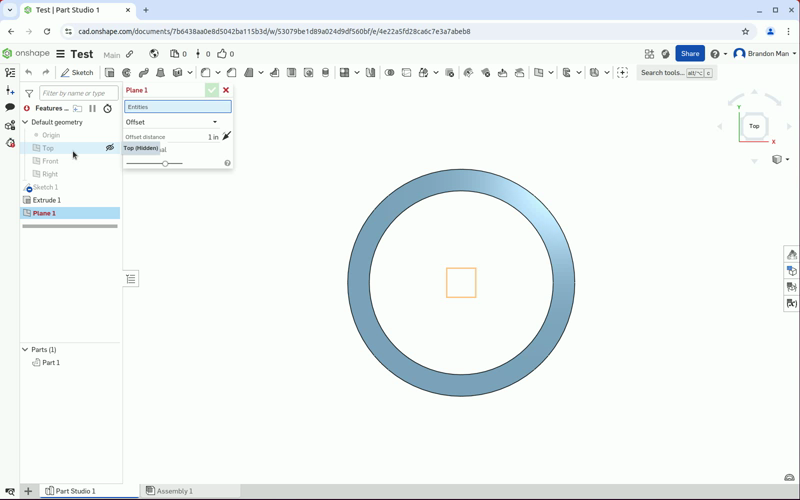
click(73, 150)
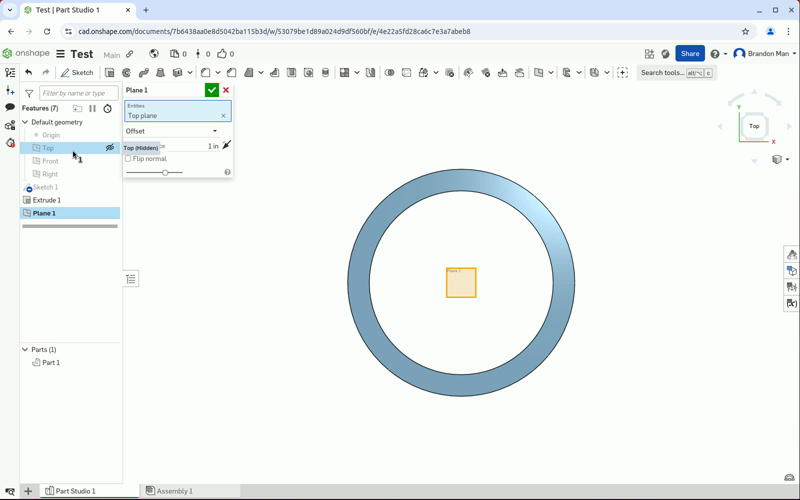
key(tab, 2)
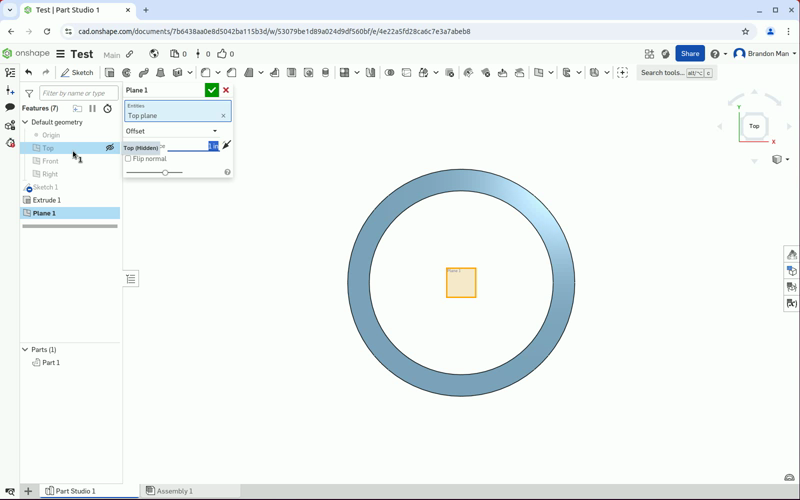
text(2.65)
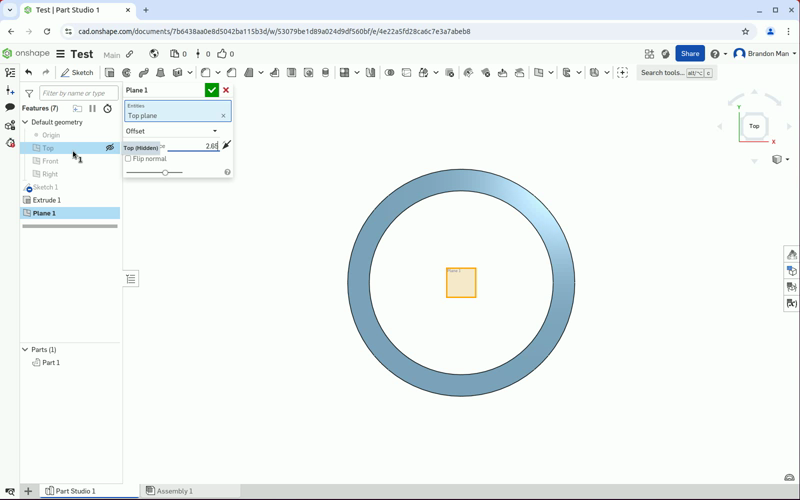
key(enter, 2)
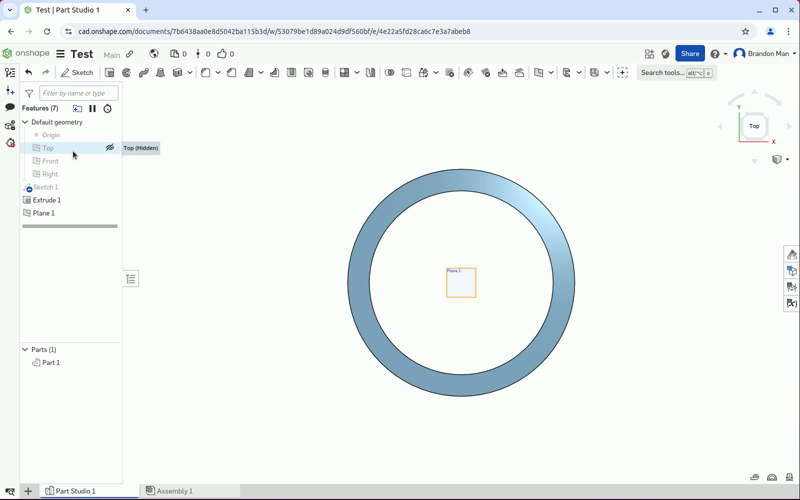
key(shift+s)
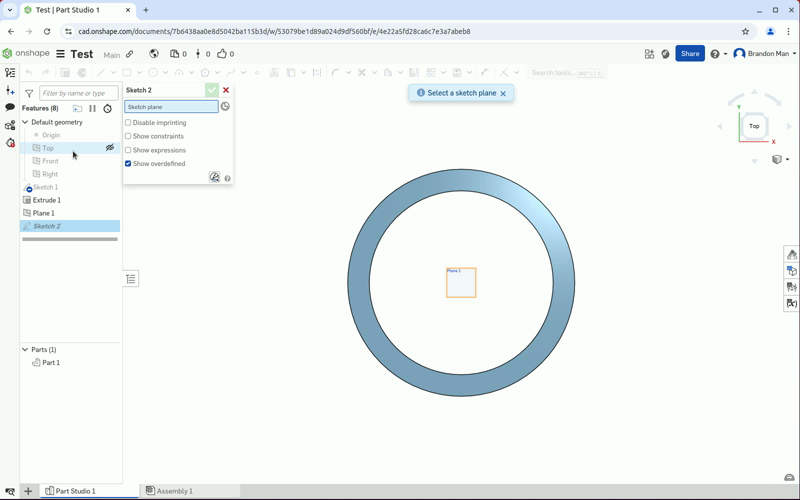
mouse_move(73, 215)
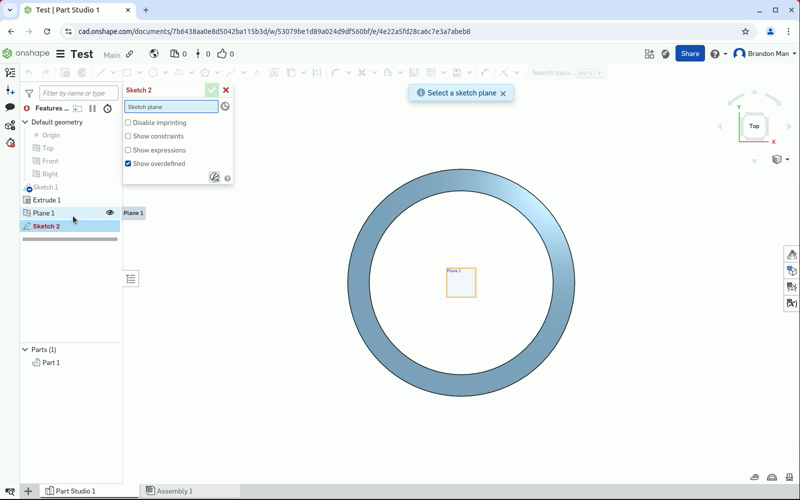
click(73, 215)
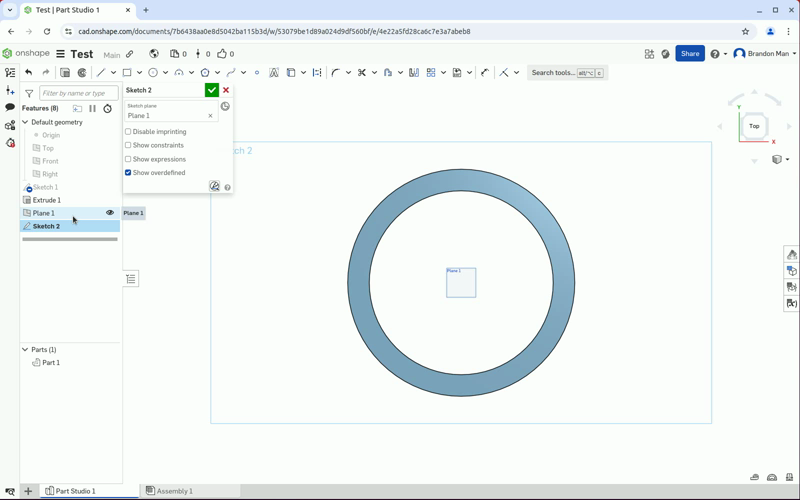
mouse_move(73, 352)
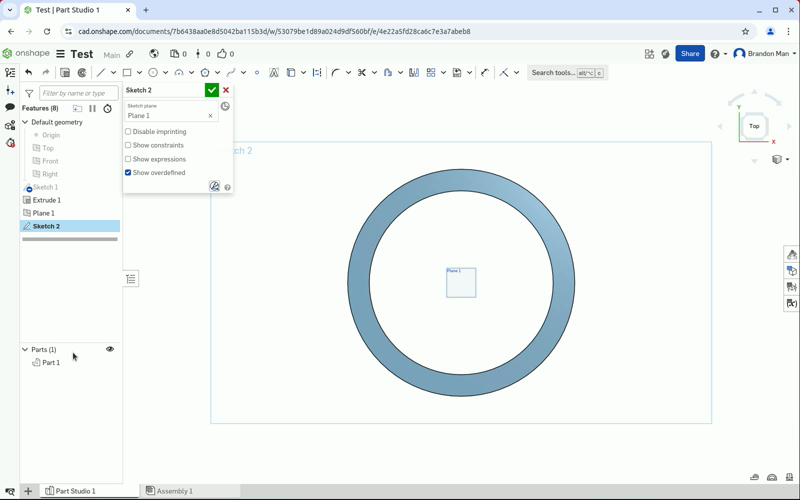
key(y)
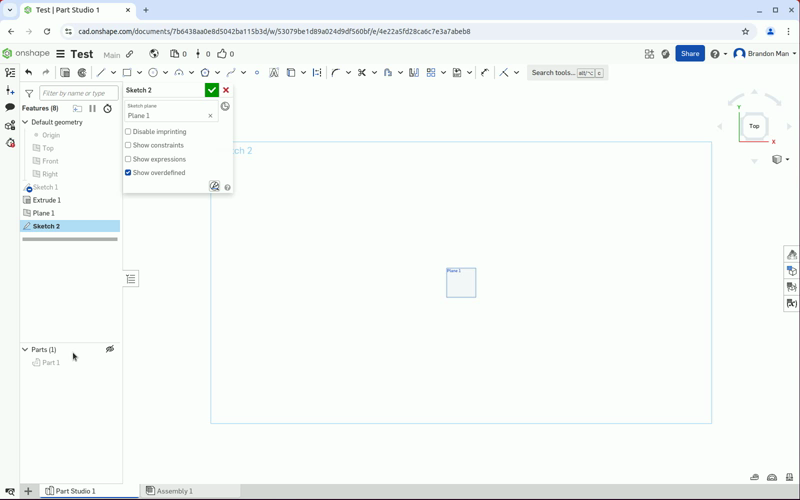
key(c)
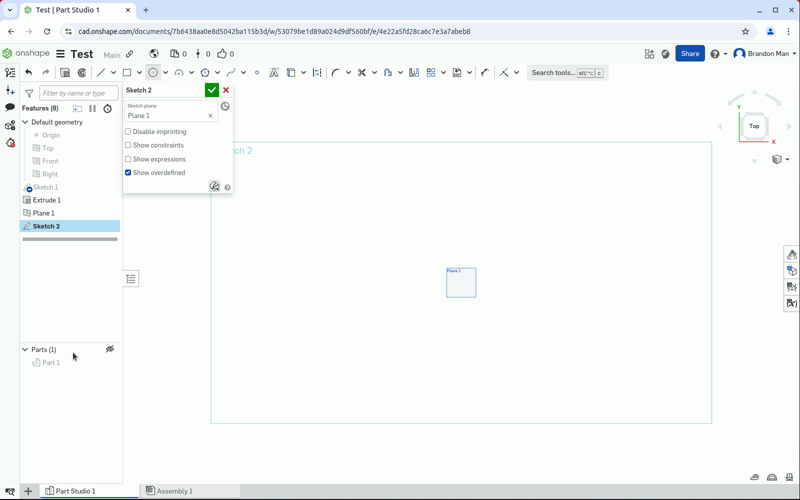
key_down(shift)
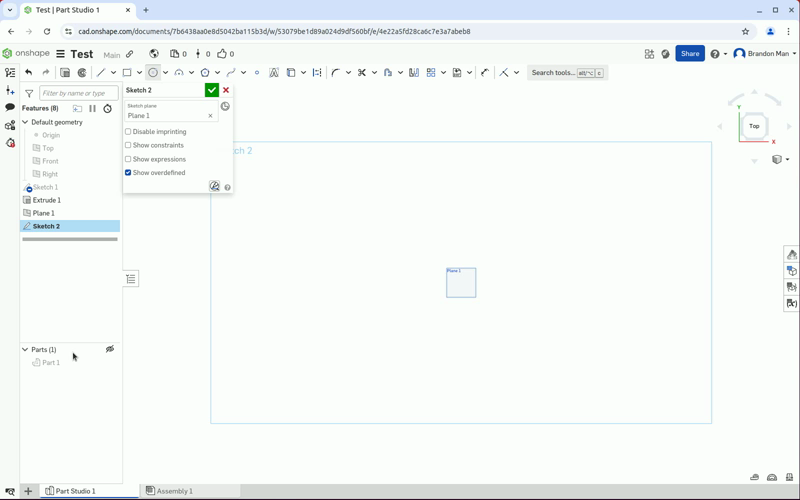
mouse_move(477, 257)
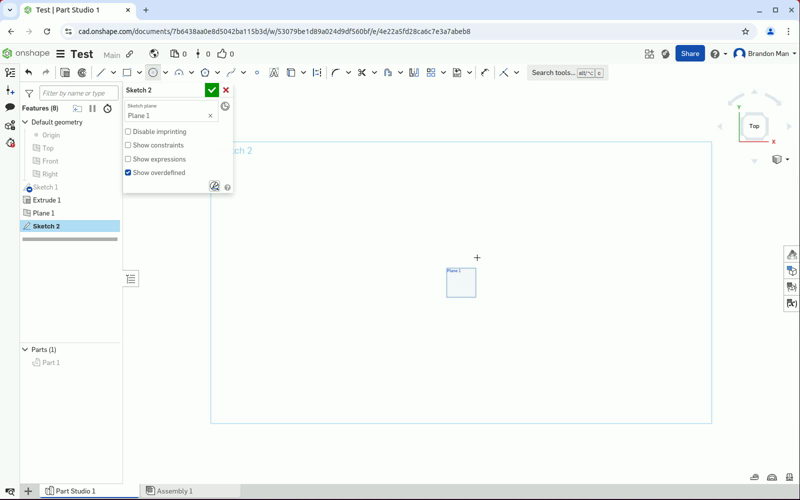
click(477, 257)
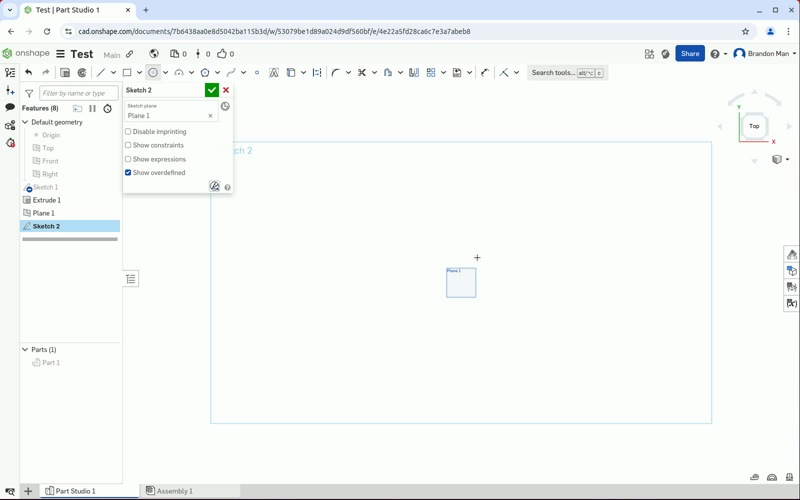
key_up(shift)
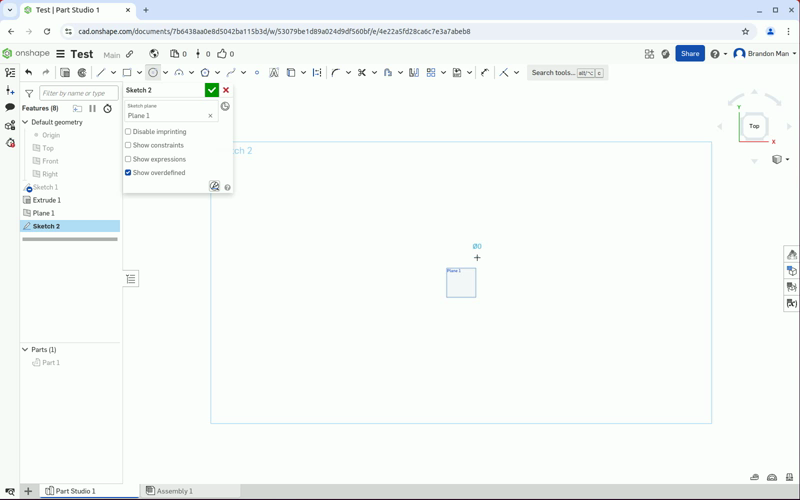
mouse_move(480, 257)
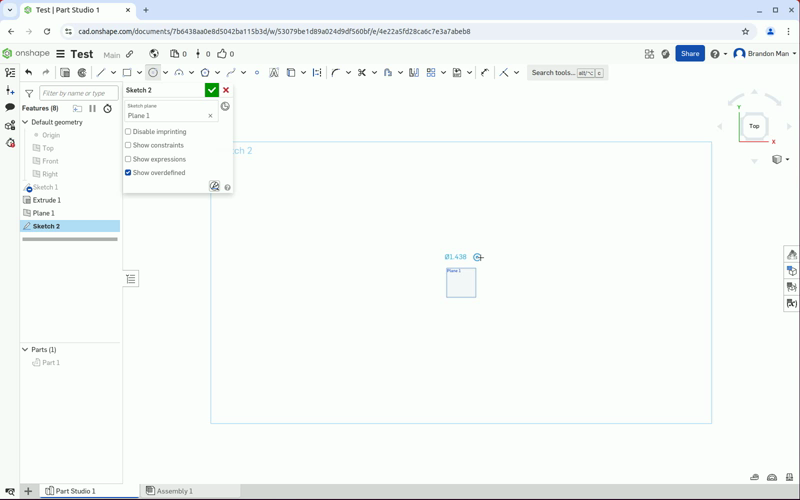
click(480, 257)
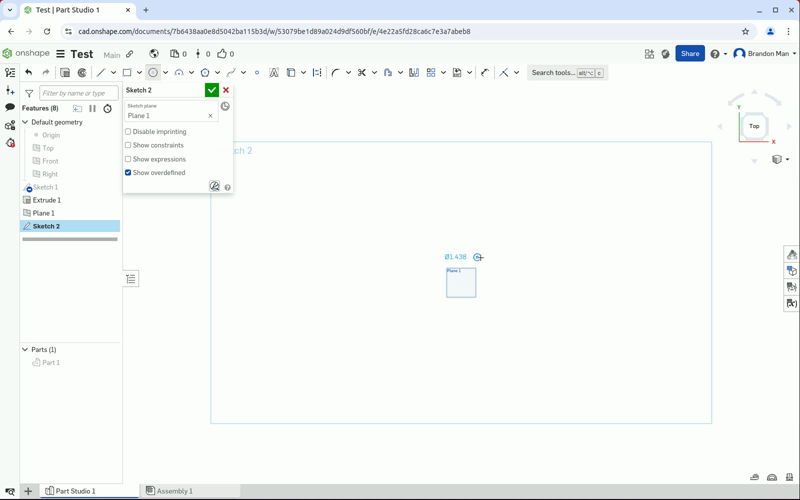
key(esc)
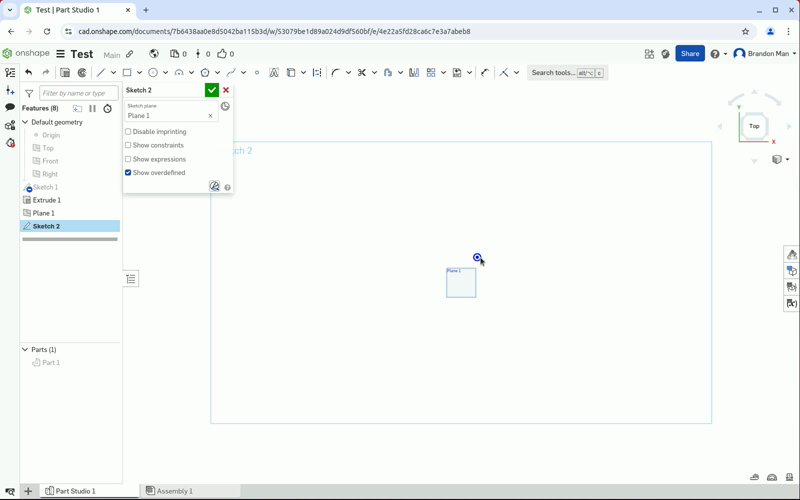
mouse_move(475, 259)
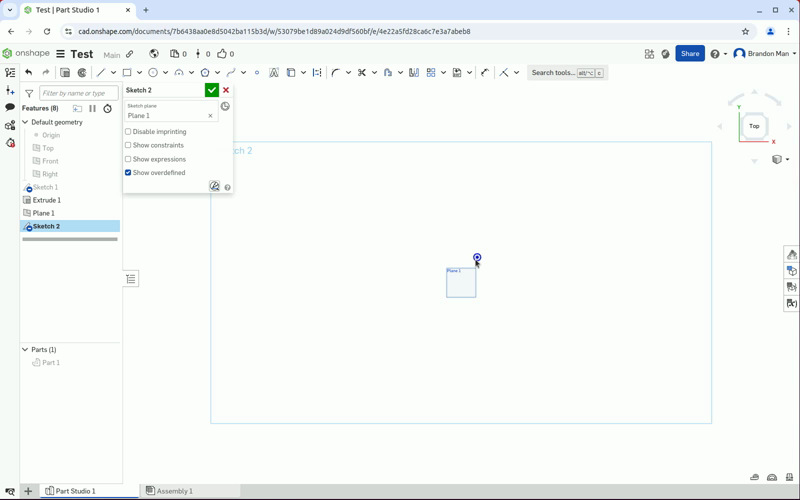
scroll(6)
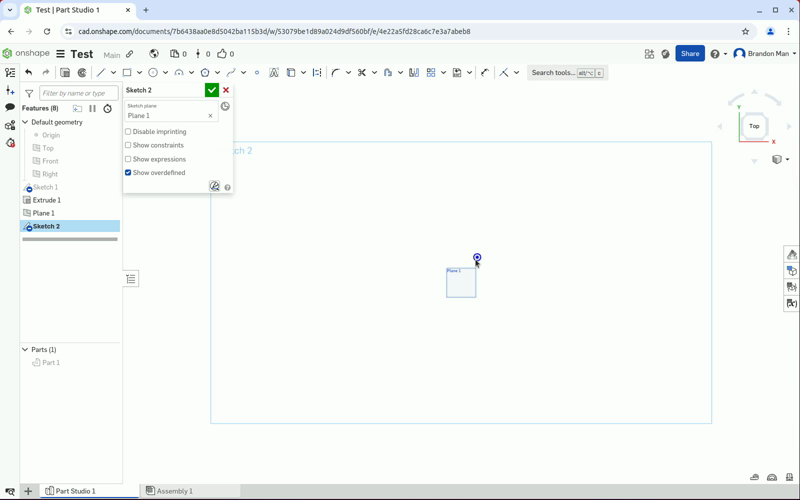
scroll(6)
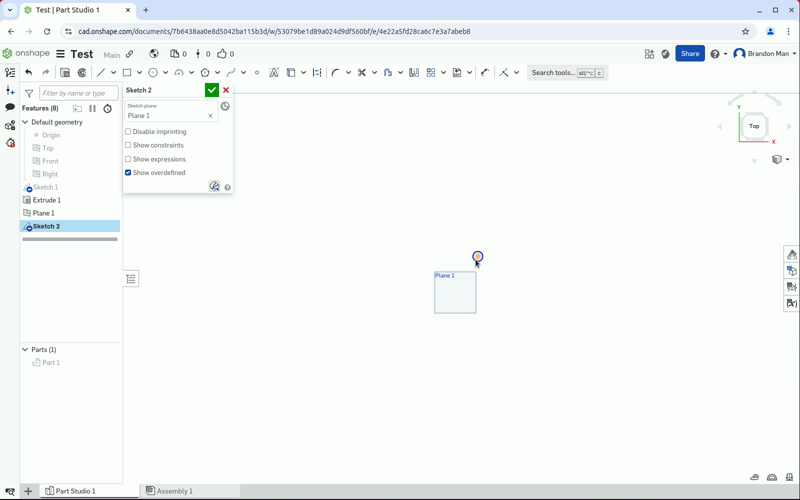
scroll(6)
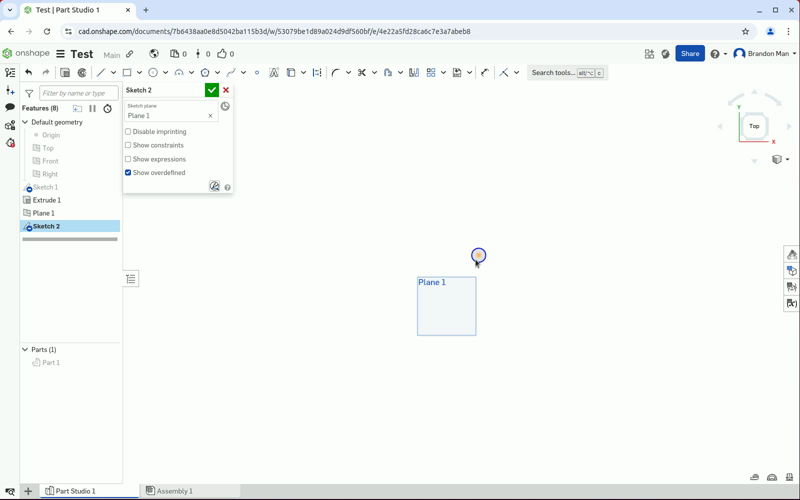
scroll(6)
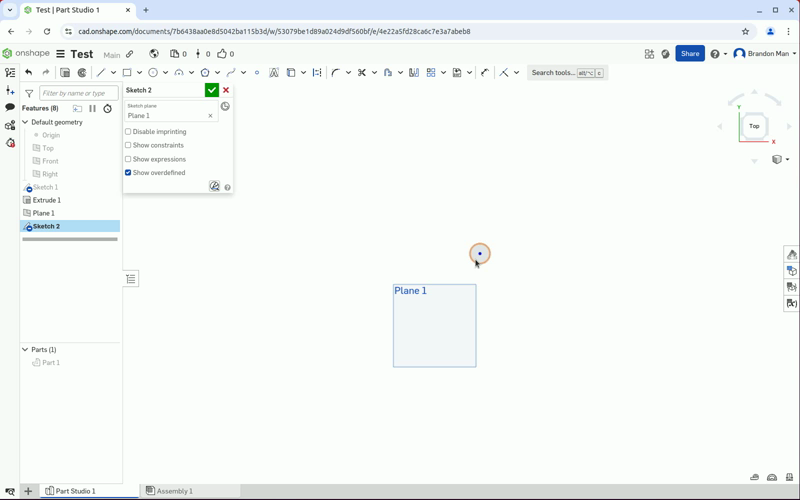
scroll(6)
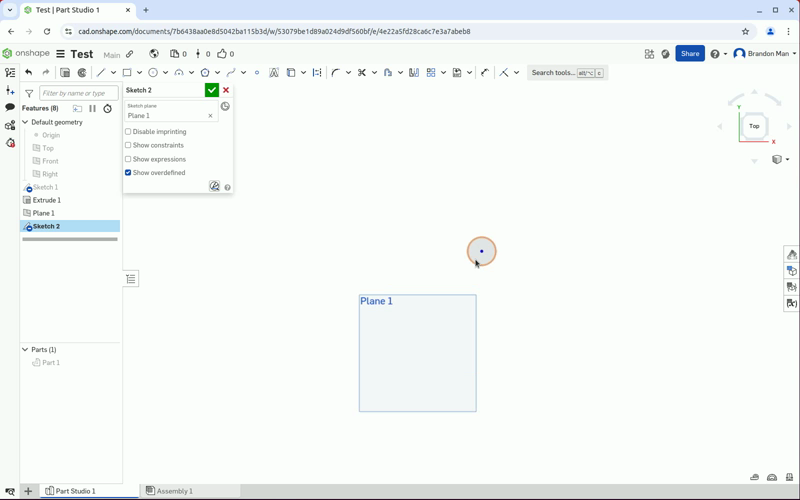
scroll(6)
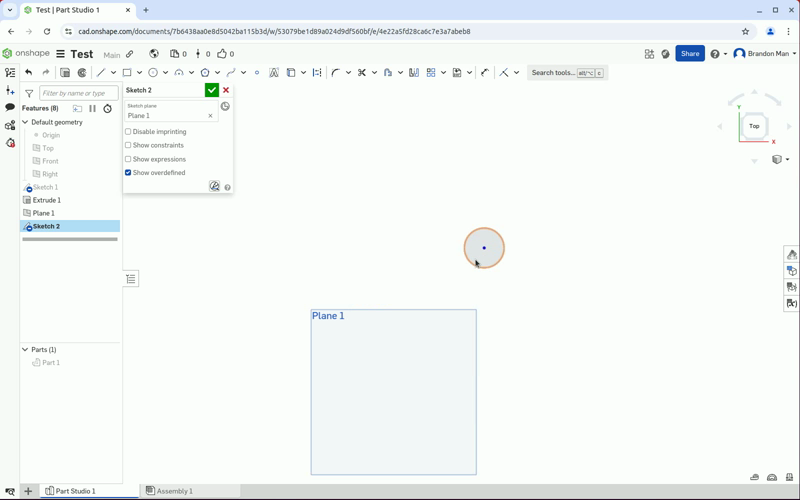
scroll(6)
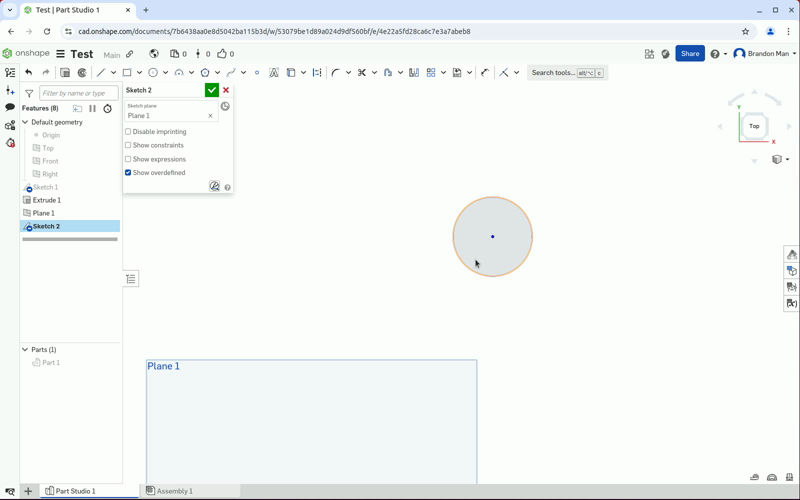
click(475, 259)
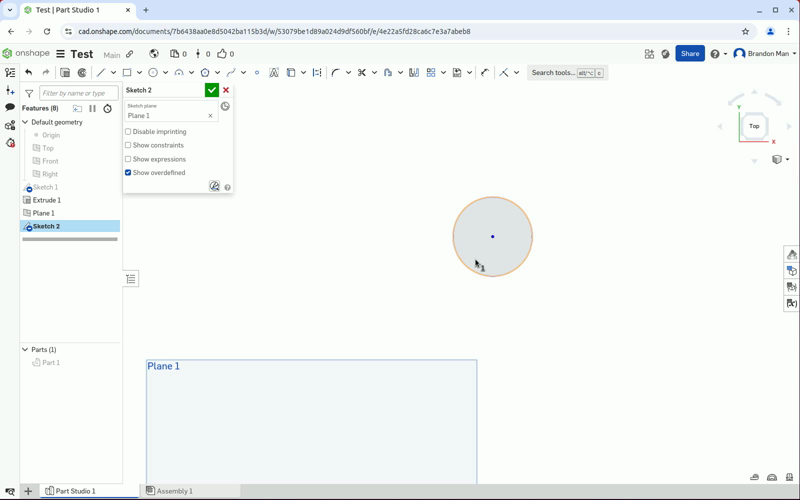
scroll(-6)
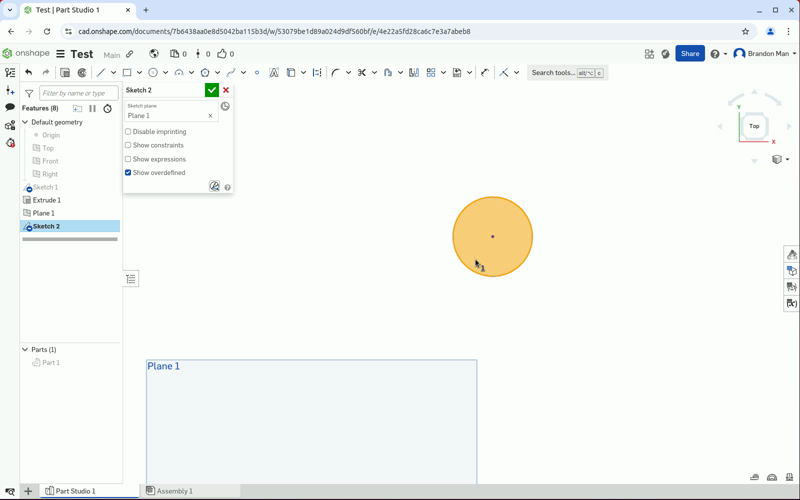
scroll(-6)
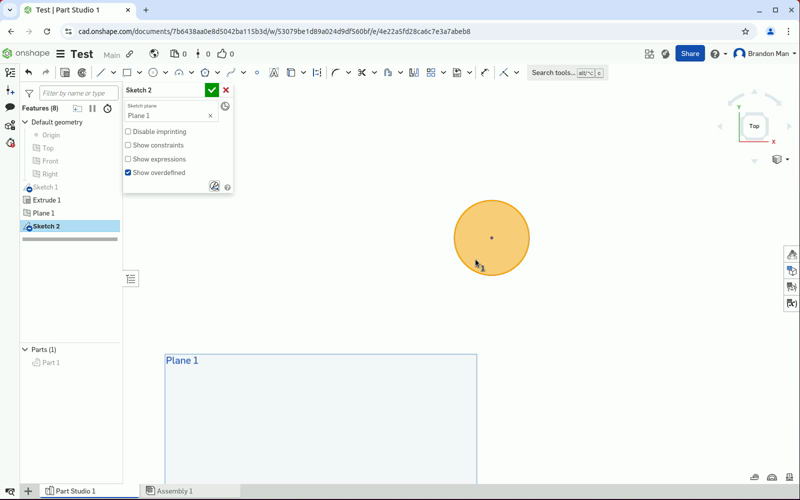
scroll(-6)
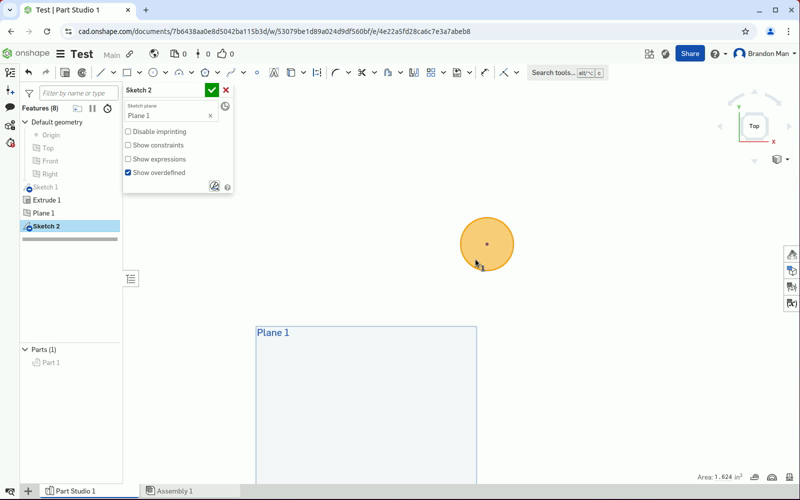
scroll(-6)
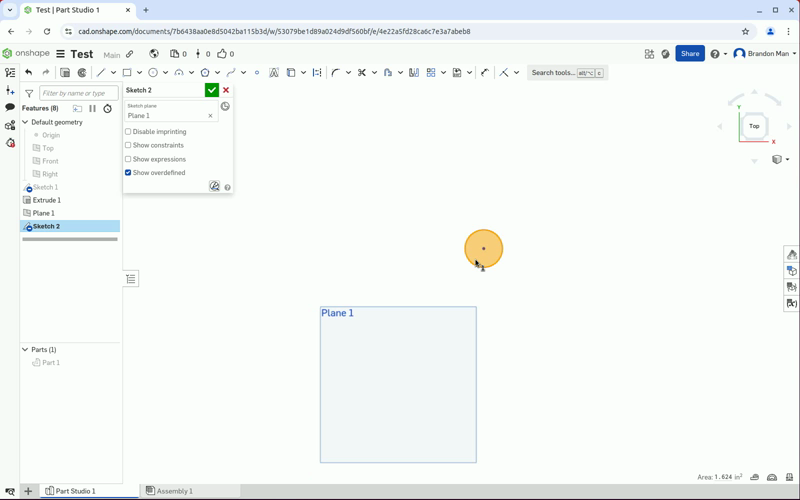
scroll(-6)
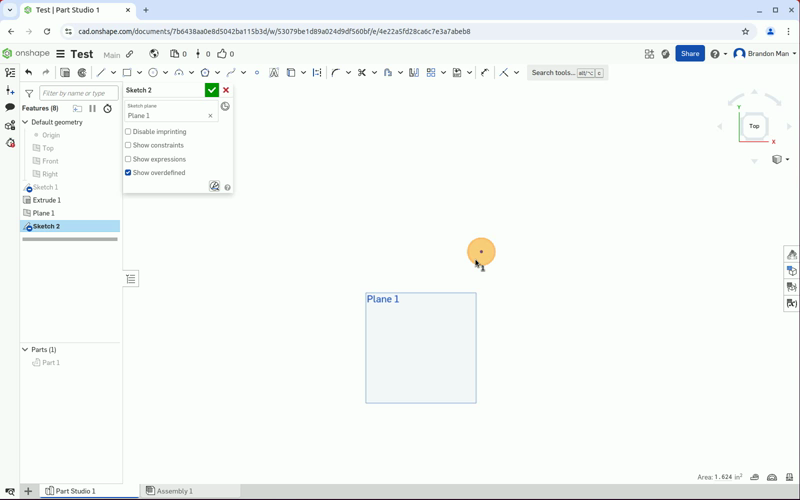
scroll(-6)
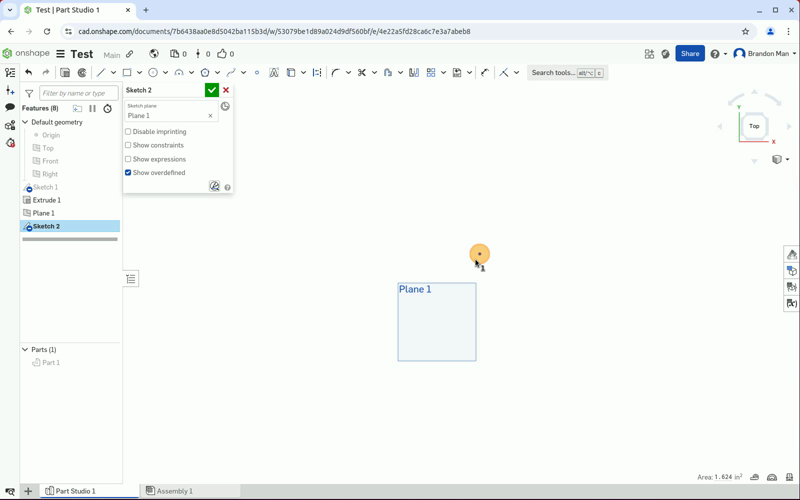
scroll(-6)
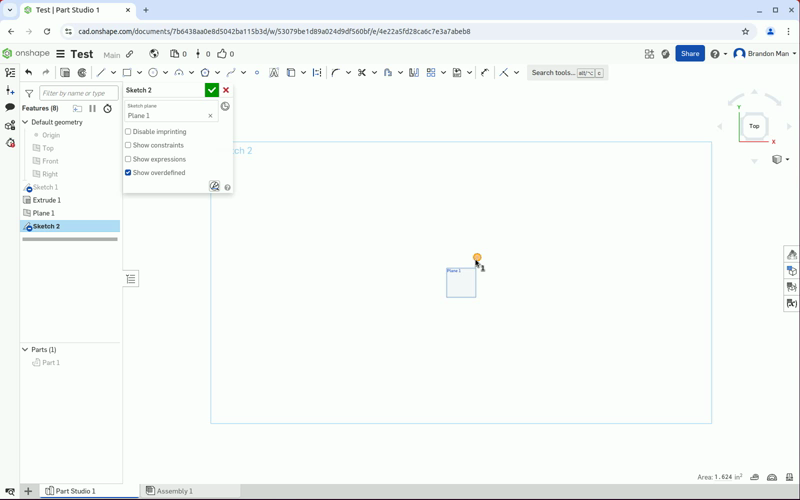
mouse_move(73, 352)
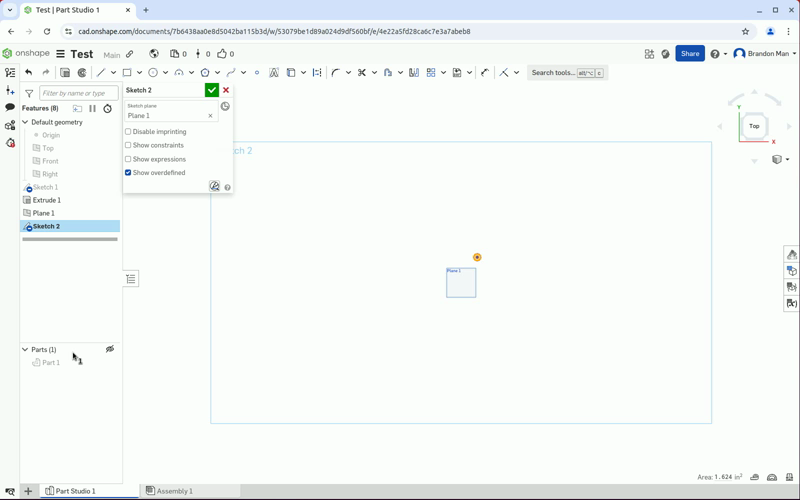
key(shift+y)
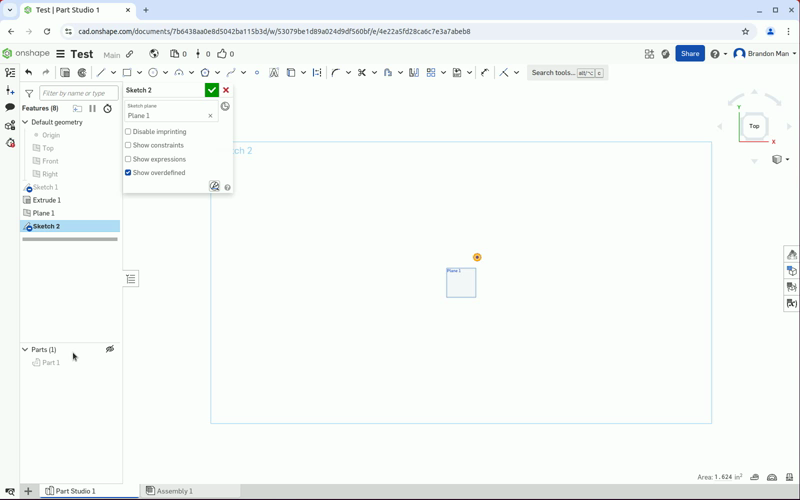
key(shift+e)
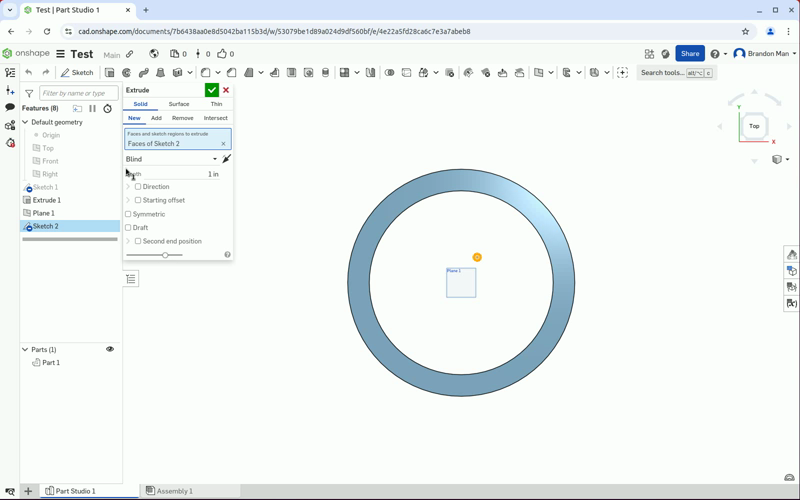
mouse_move(143, 106)
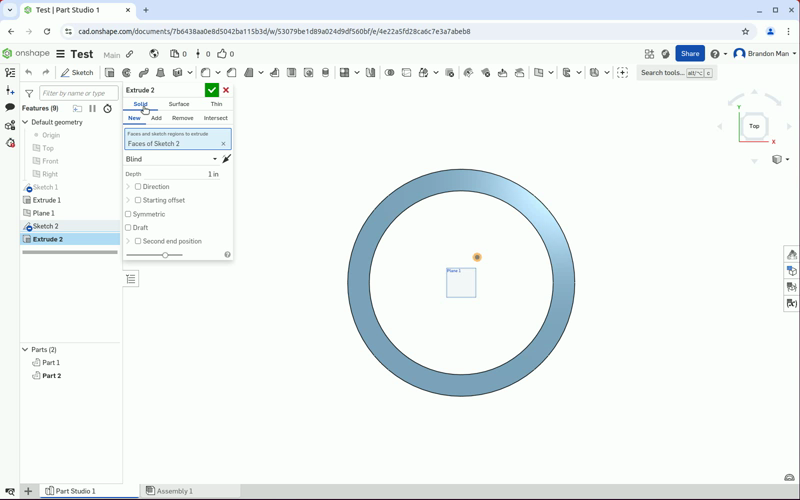
click(143, 106)
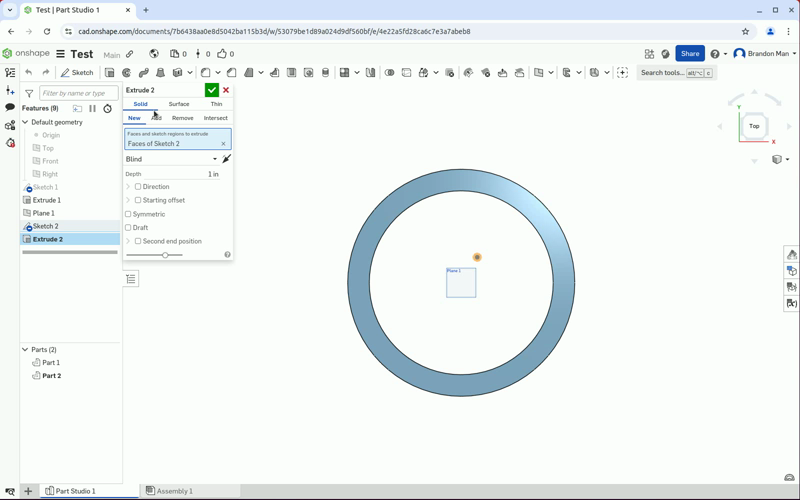
mouse_move(186, 120)
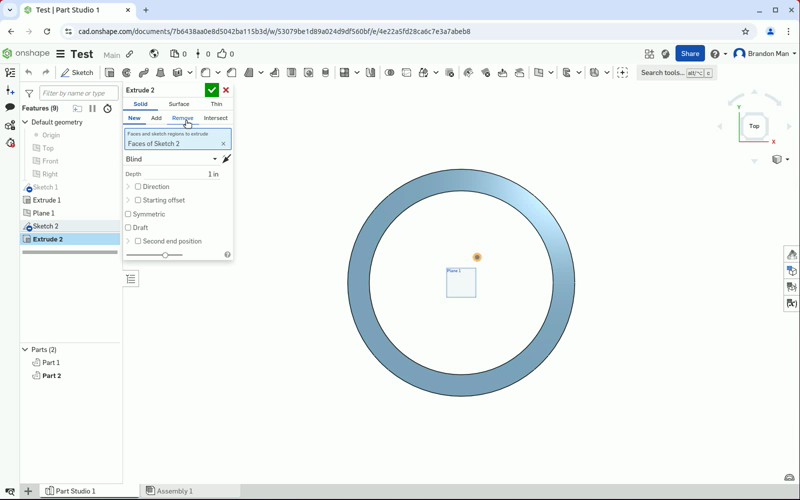
click(186, 120)
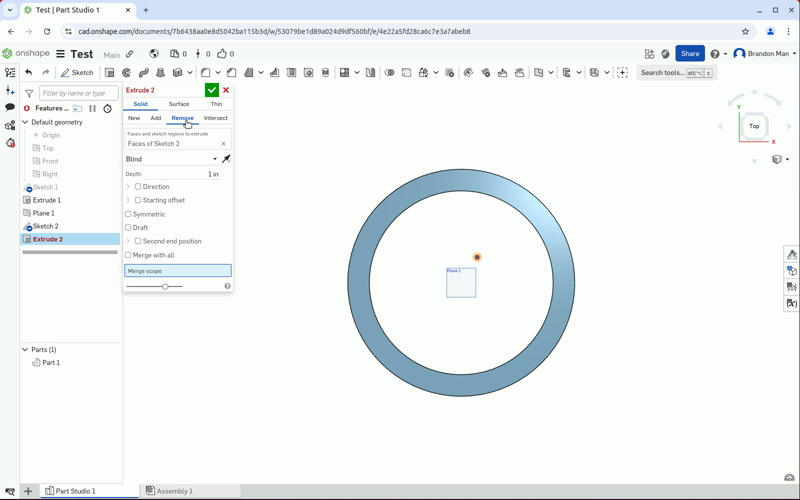
key(tab, 4)
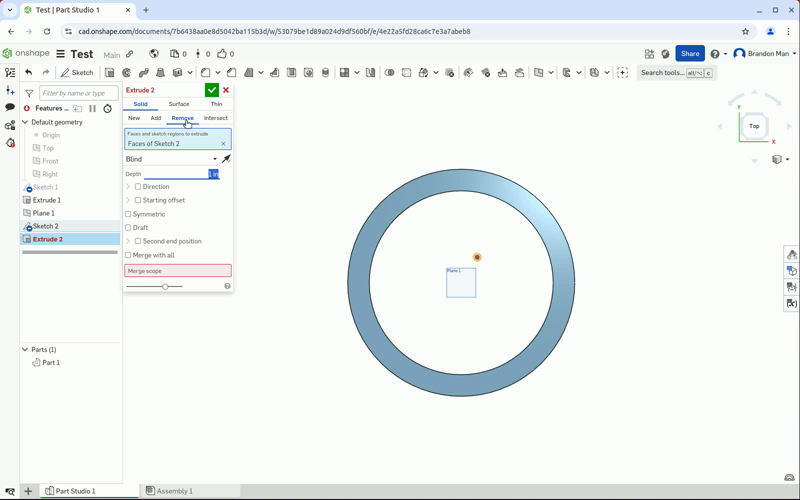
text(4.092)
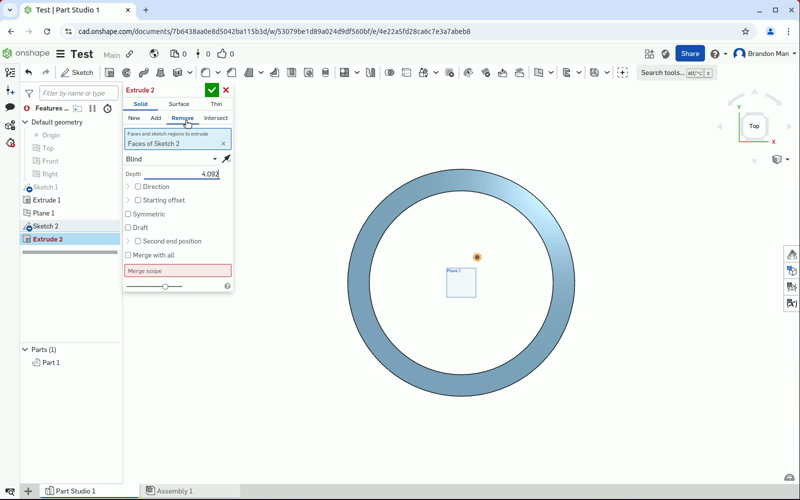
key(tab, 6)
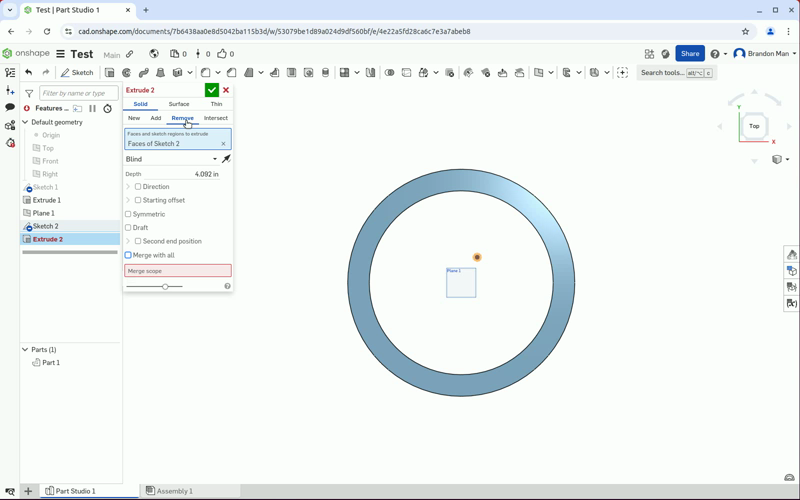
key(space)
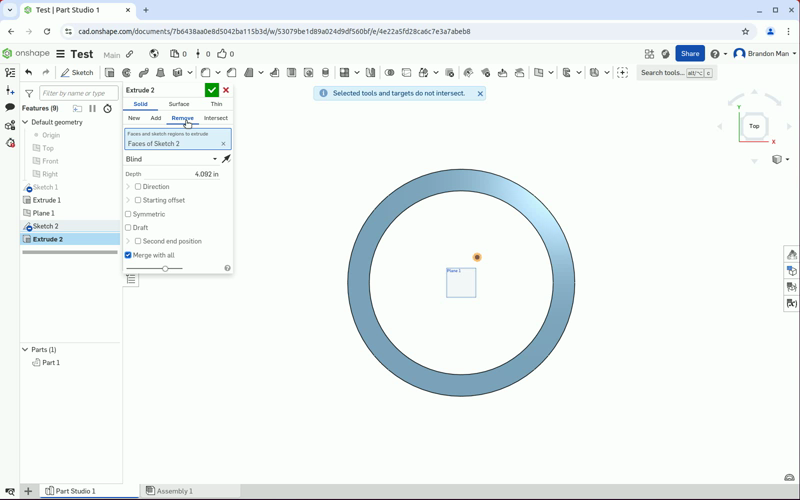
key(enter)
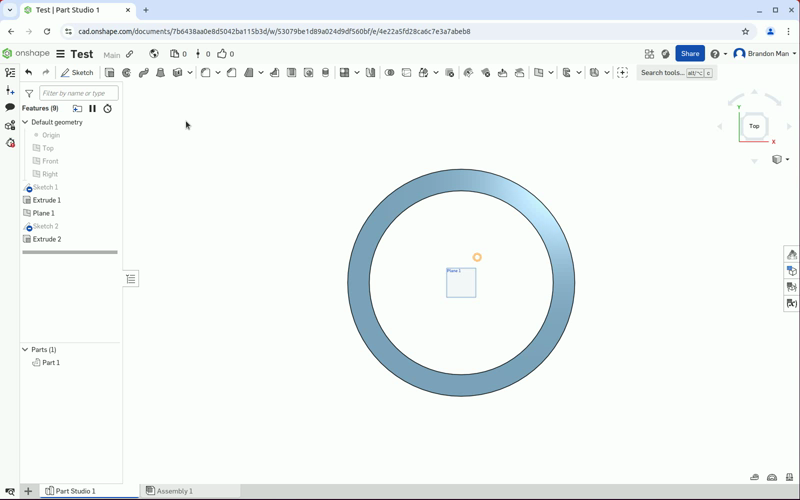
key(shift+h)
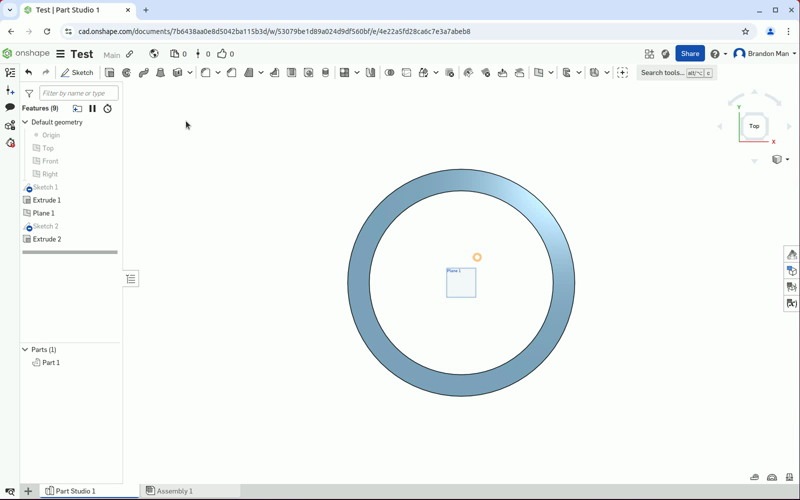
key(shift+h)
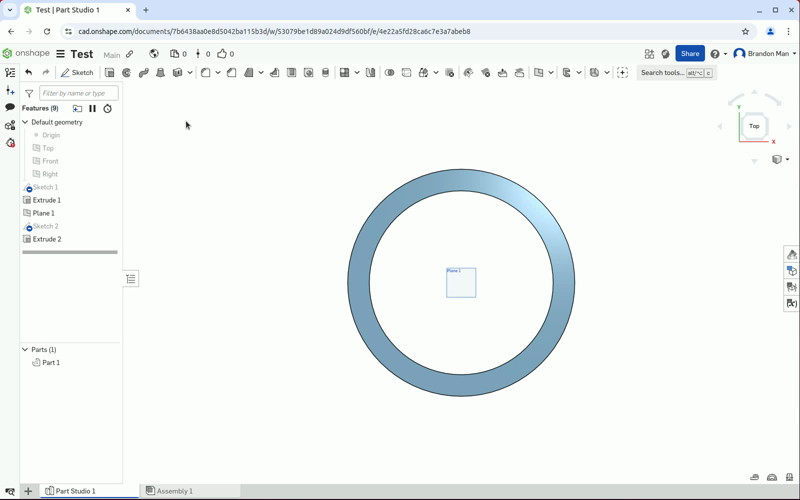
mouse_move(73, 189)
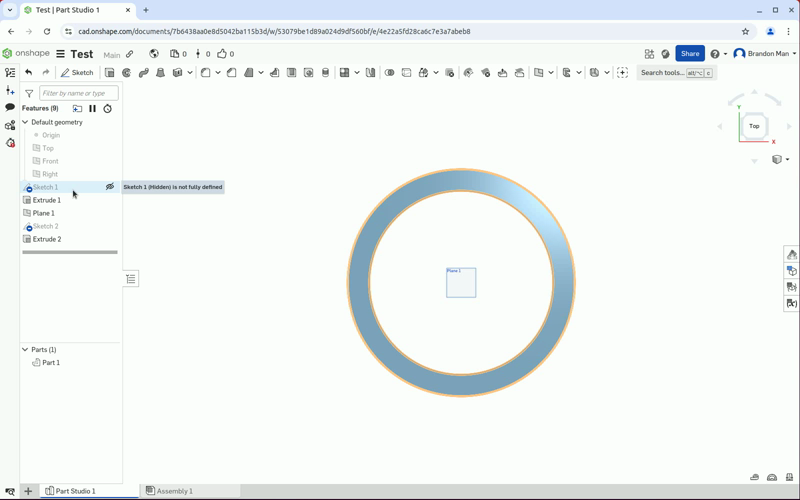
click(73, 189)
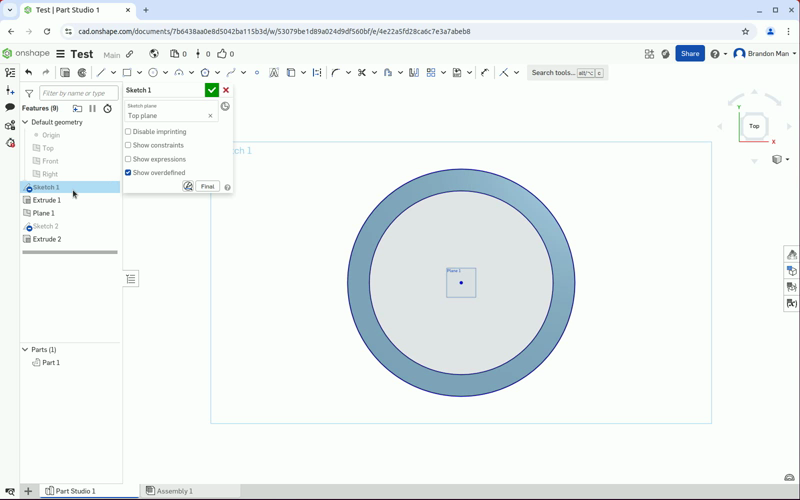
mouse_move(229, 92)
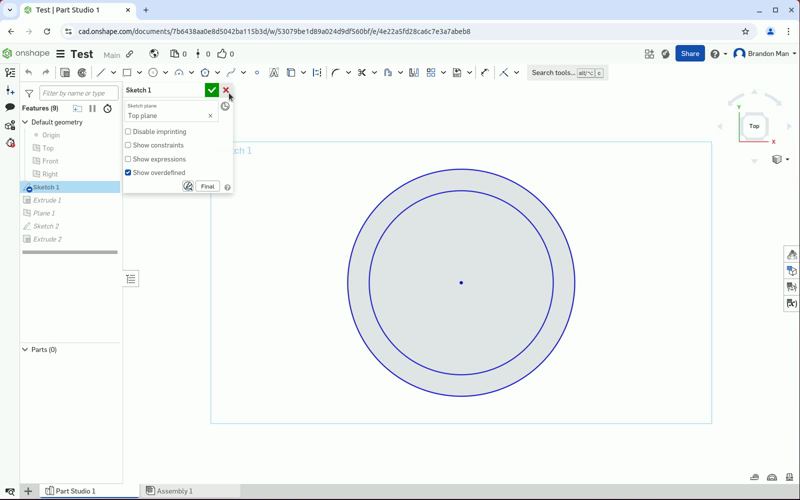
click(229, 92)
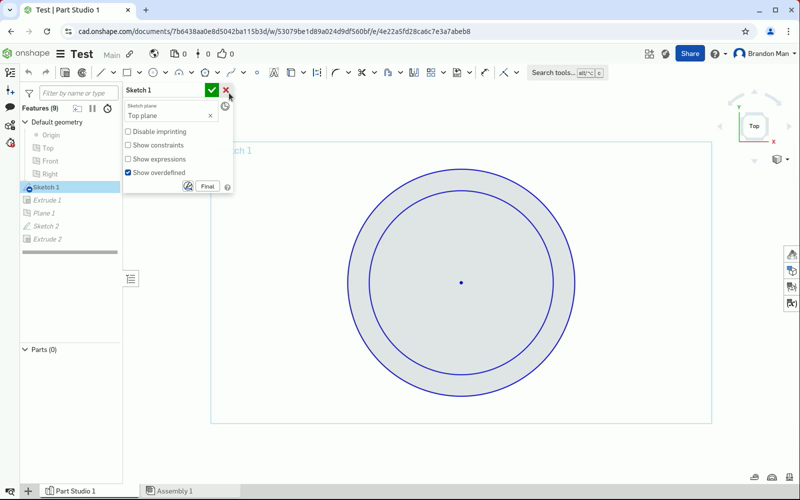
key(shift+s)
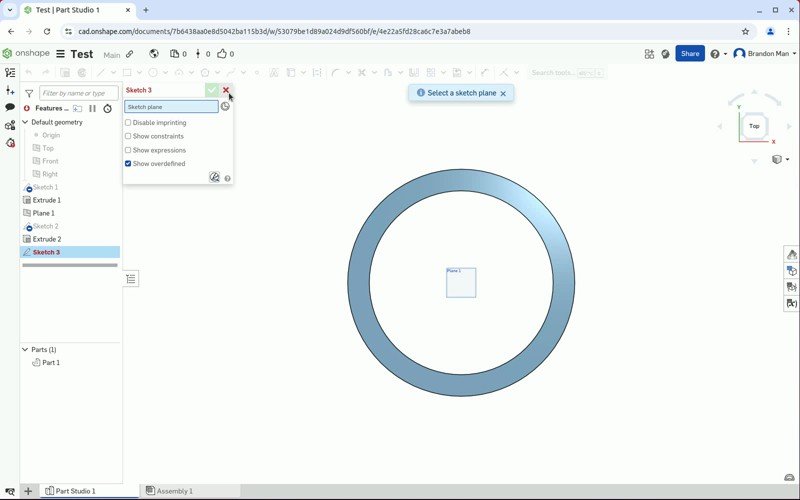
mouse_move(73, 215)
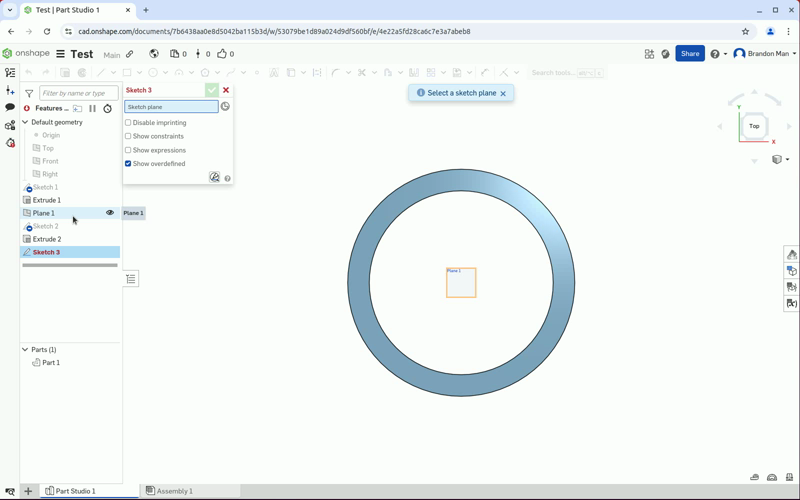
click(73, 215)
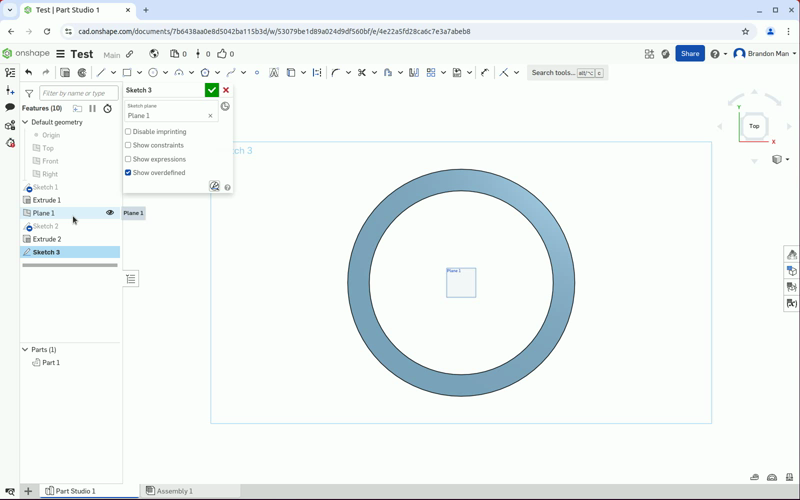
mouse_move(73, 352)
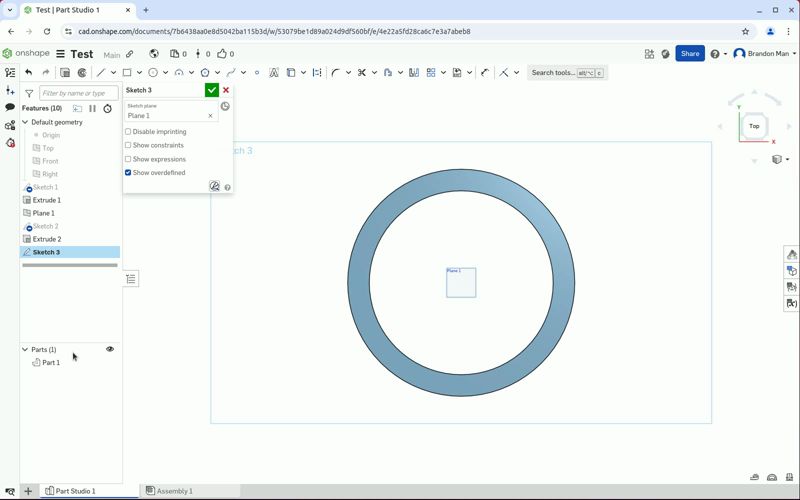
key(y)
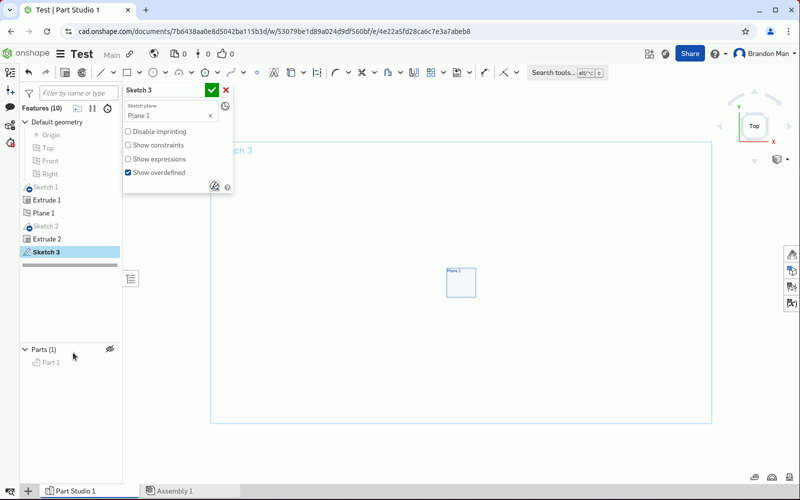
key(c)
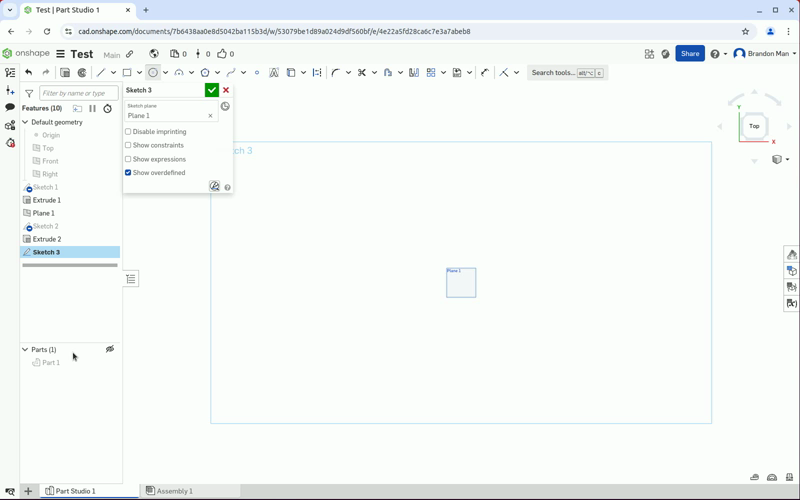
key_down(shift)
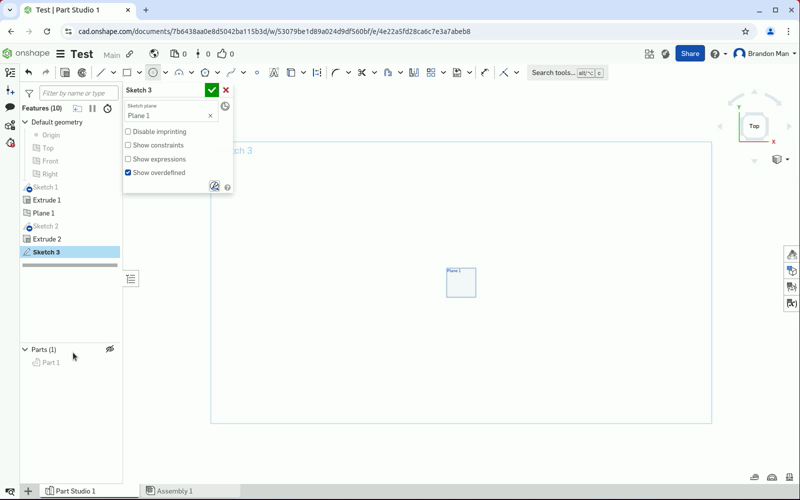
mouse_move(446, 257)
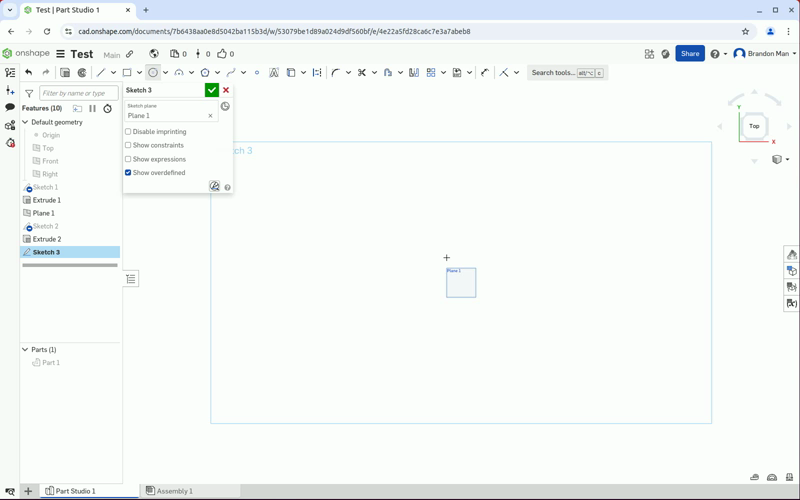
click(446, 257)
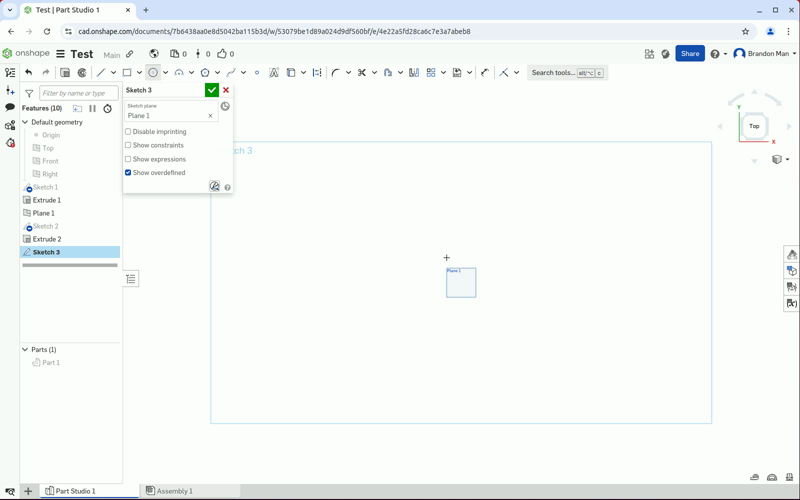
key_up(shift)
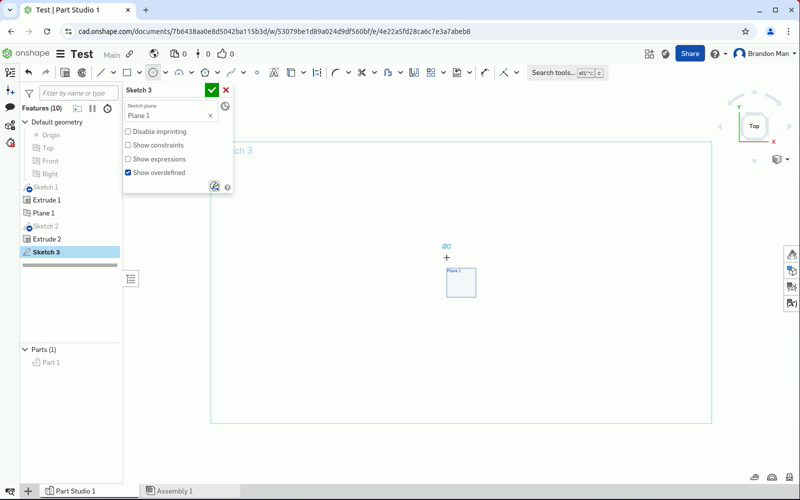
mouse_move(450, 257)
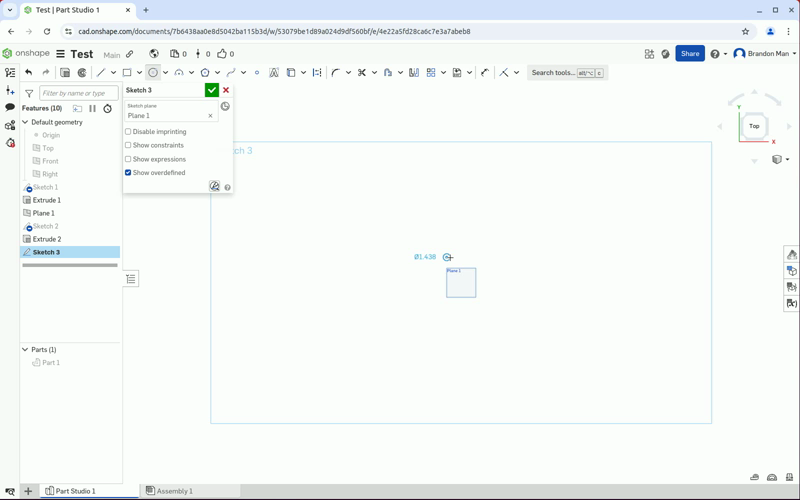
click(450, 257)
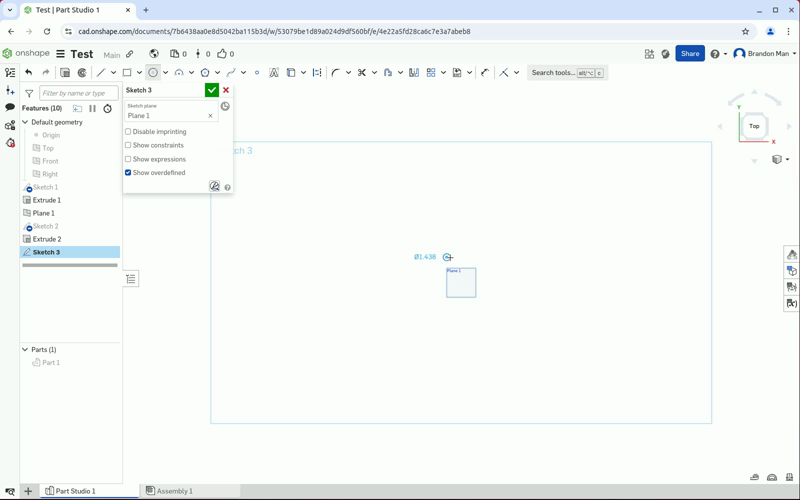
key(esc)
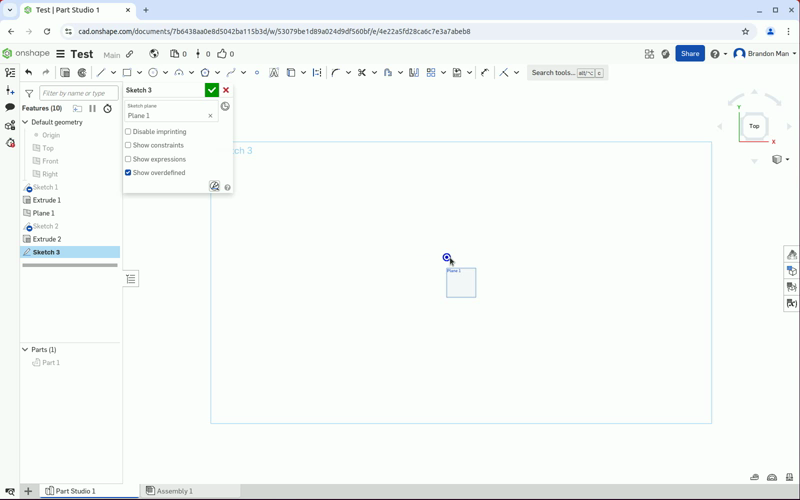
mouse_move(448, 258)
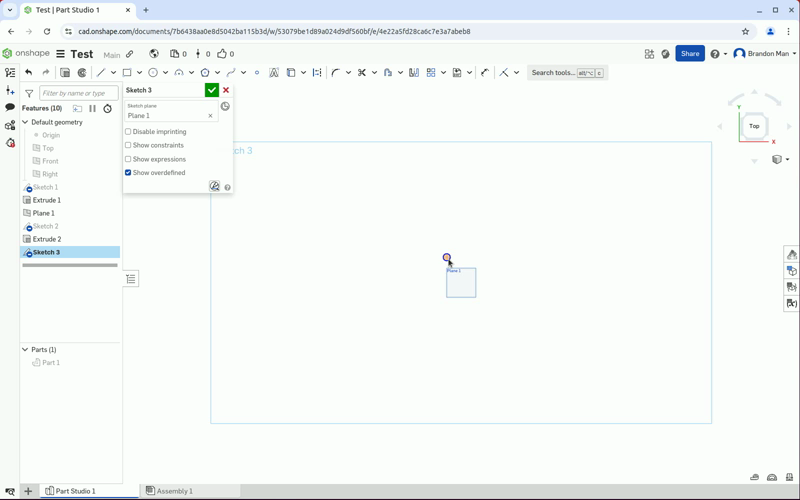
scroll(6)
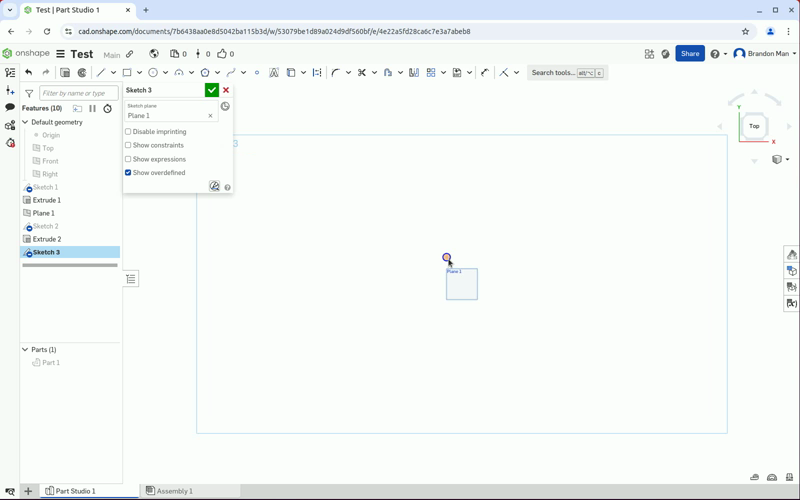
scroll(6)
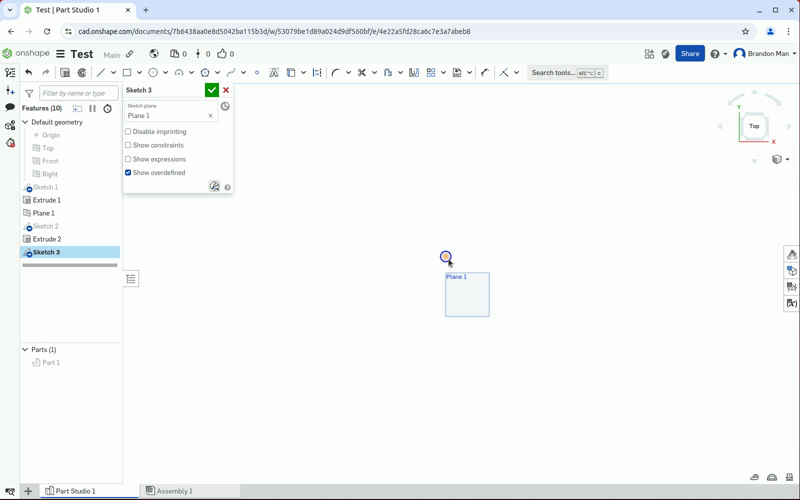
scroll(6)
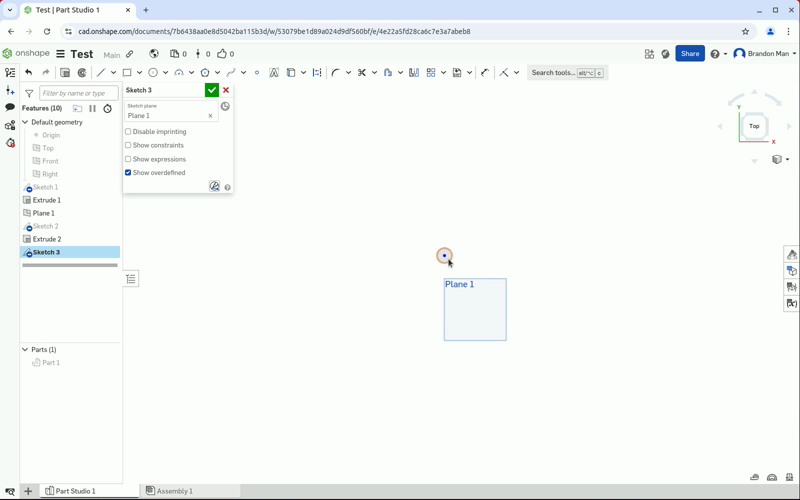
scroll(6)
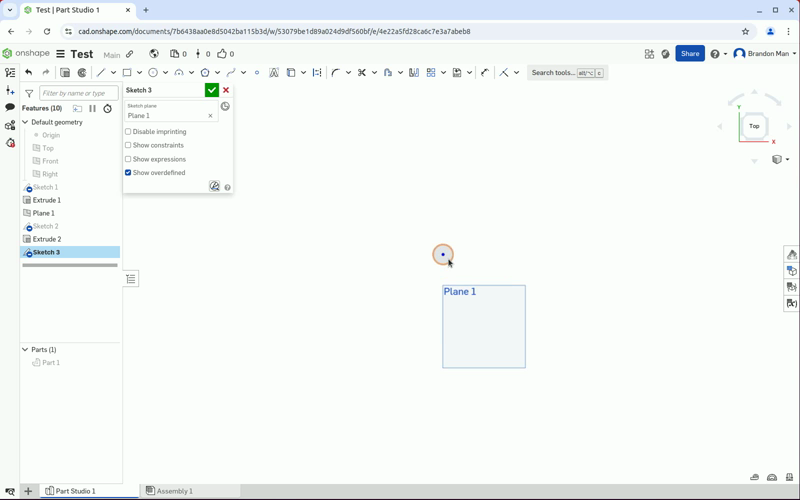
scroll(6)
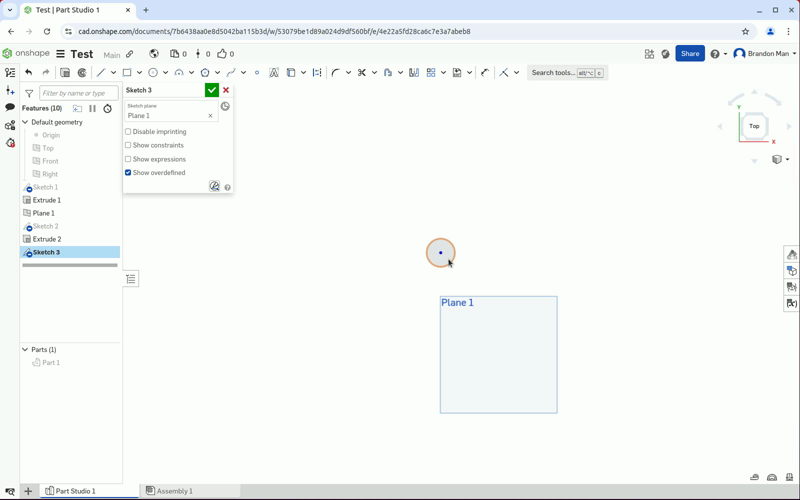
scroll(6)
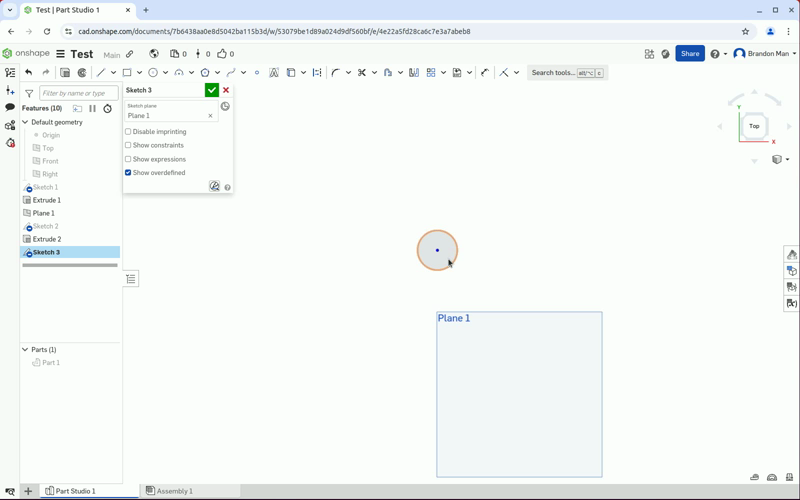
scroll(6)
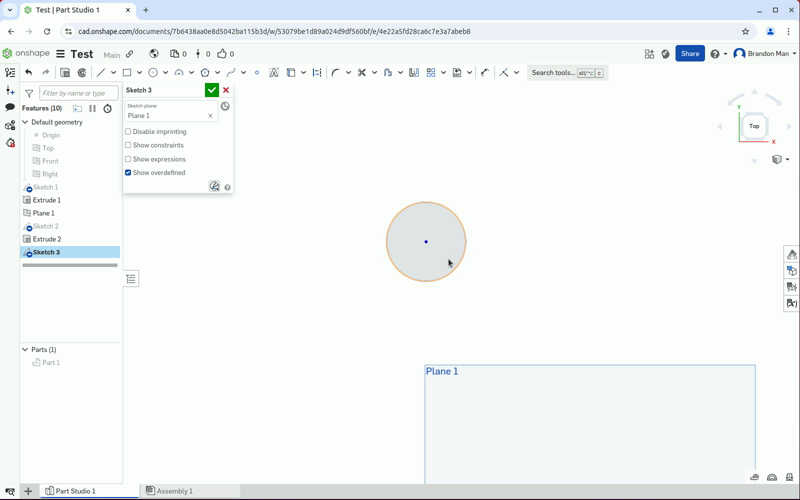
click(448, 258)
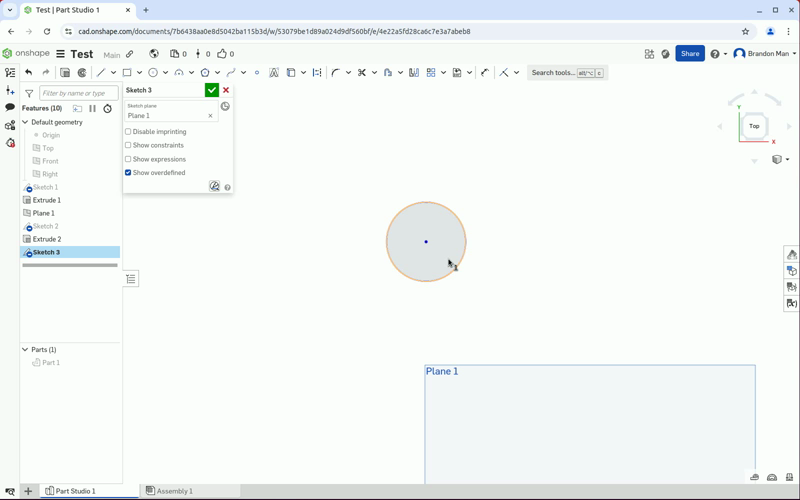
scroll(-6)
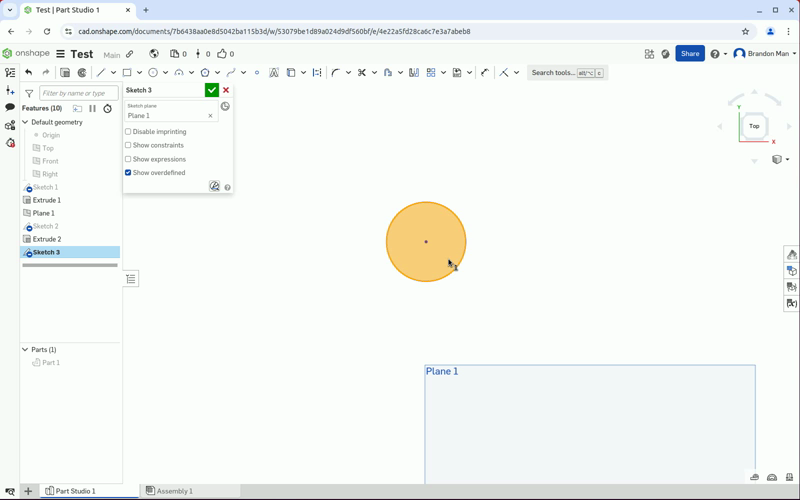
scroll(-6)
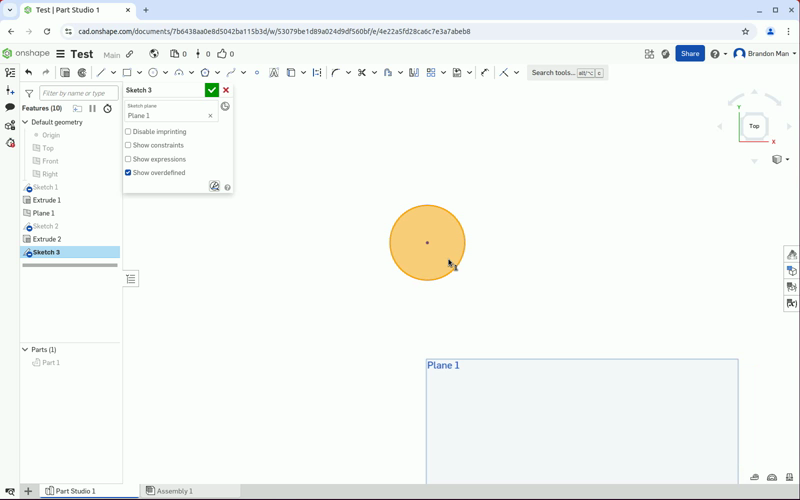
scroll(-6)
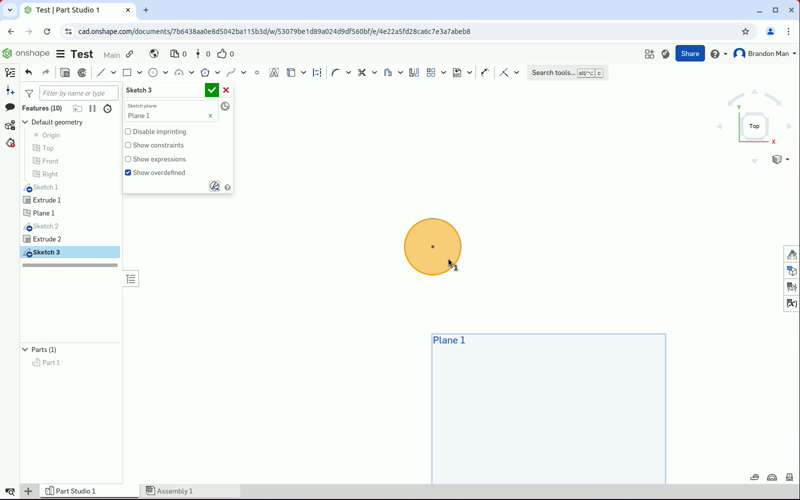
scroll(-6)
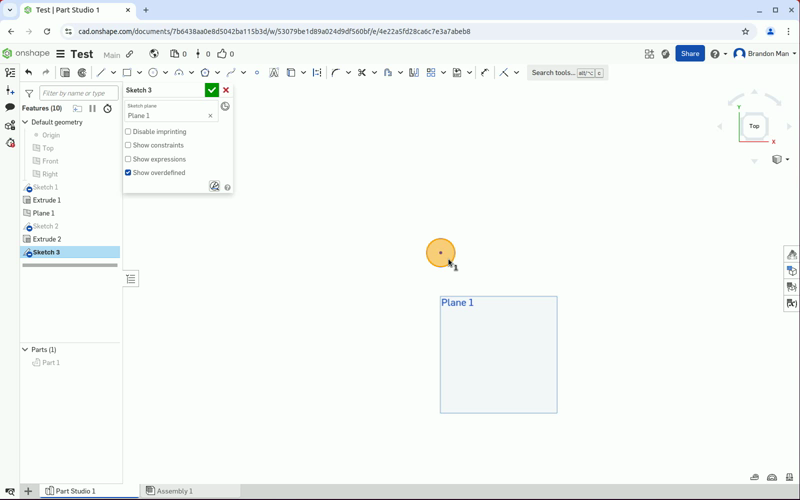
scroll(-6)
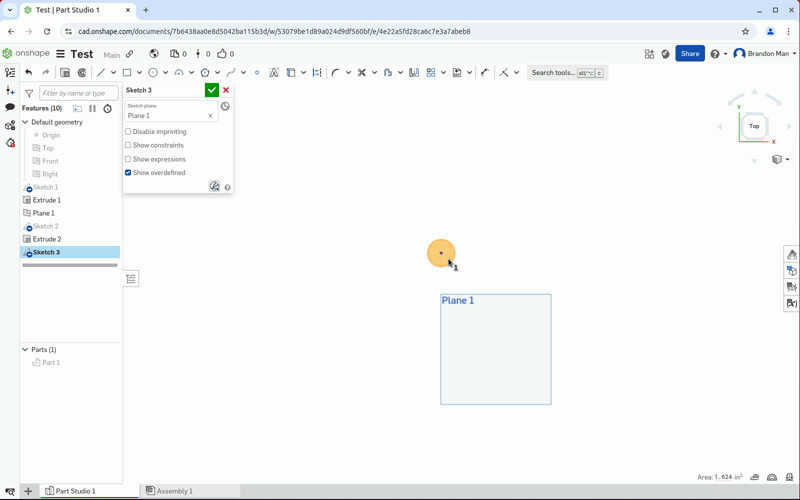
scroll(-6)
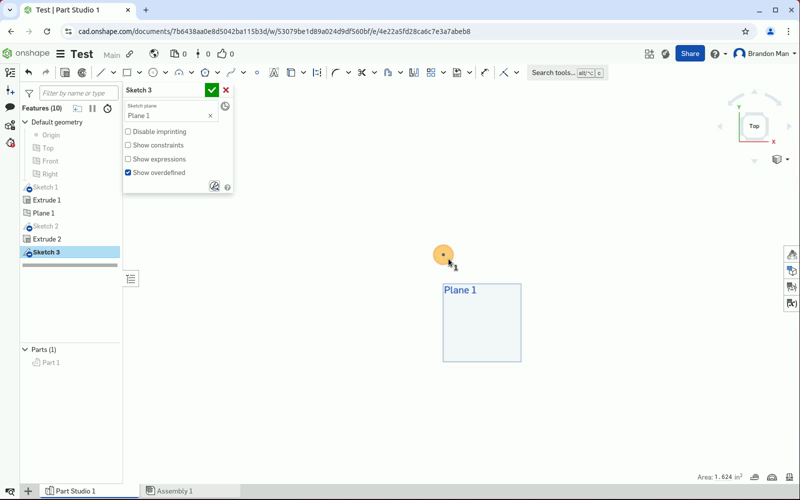
scroll(-6)
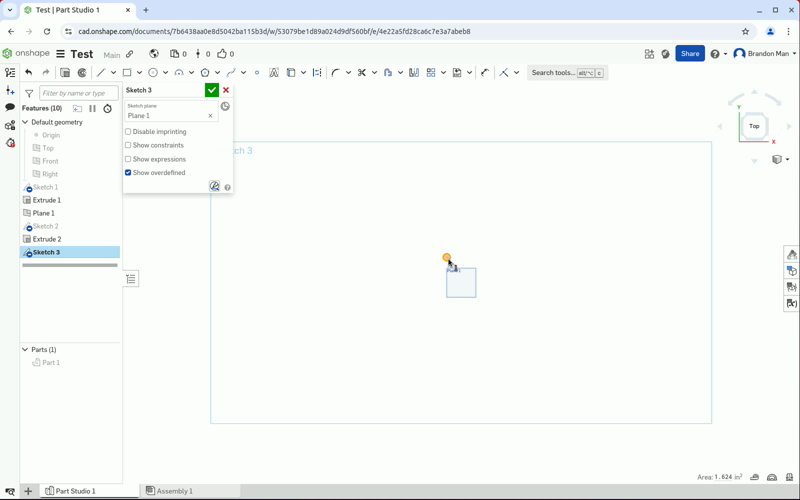
mouse_move(73, 352)
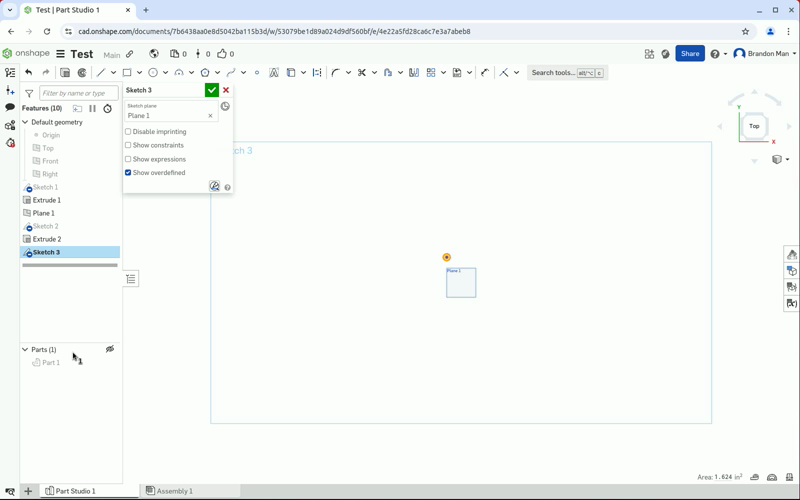
key(shift+y)
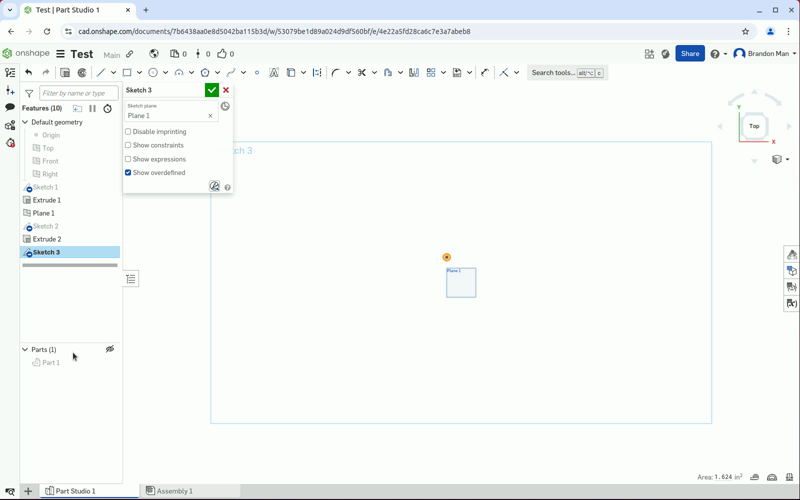
key(shift+e)
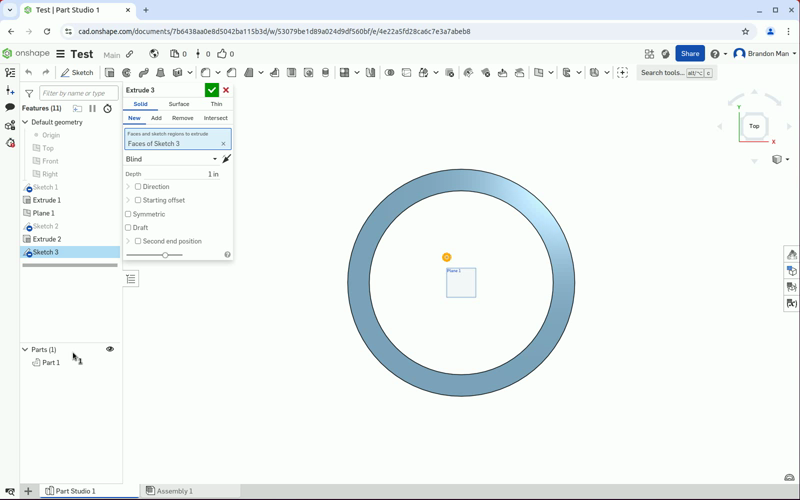
mouse_move(143, 106)
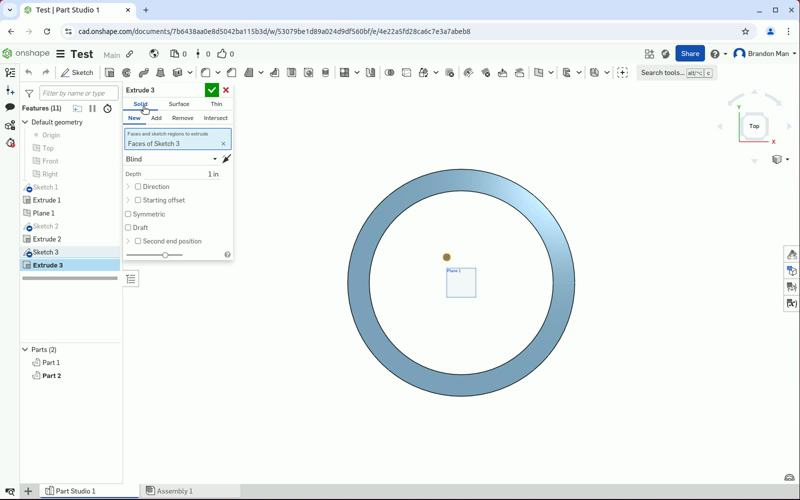
click(143, 106)
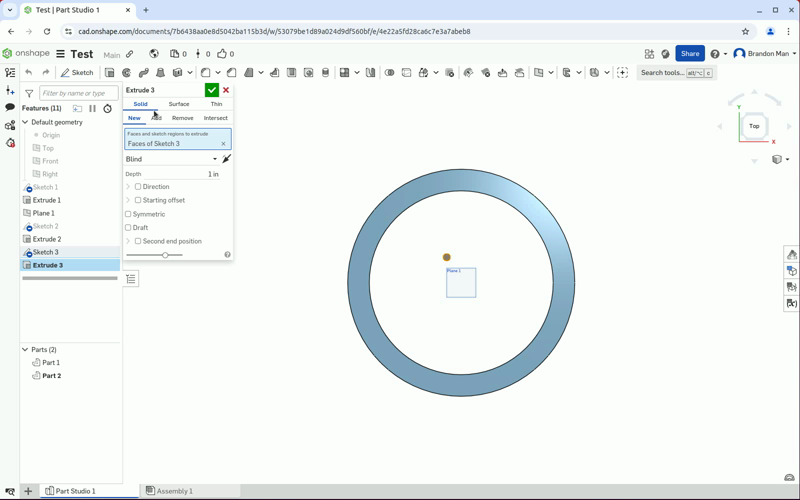
mouse_move(186, 120)
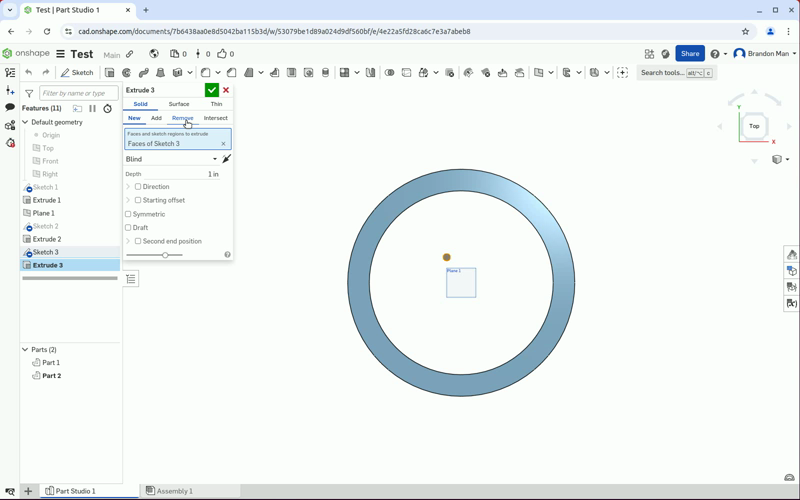
click(186, 120)
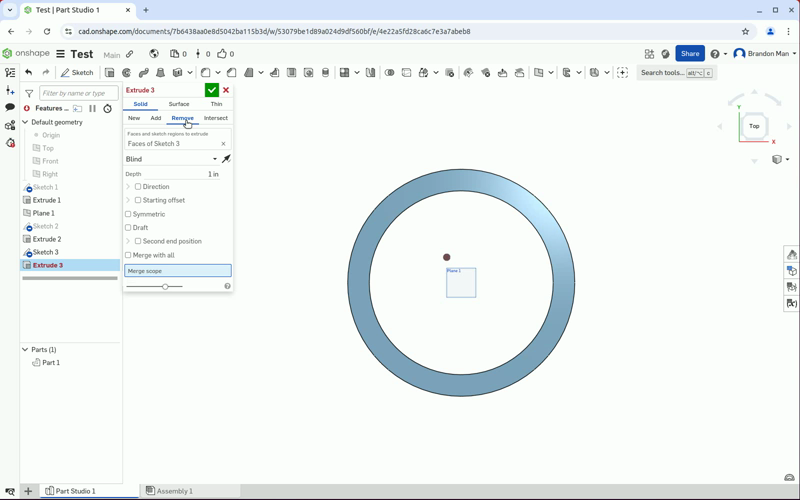
key(tab, 4)
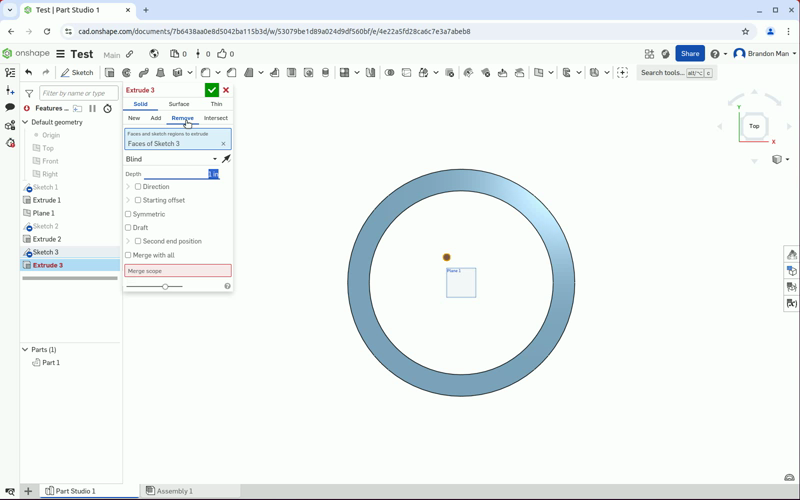
text(4.092)
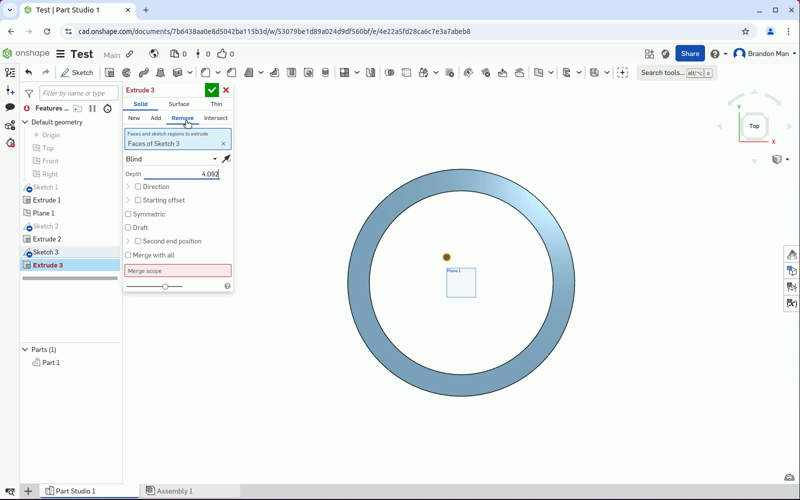
key(tab, 6)
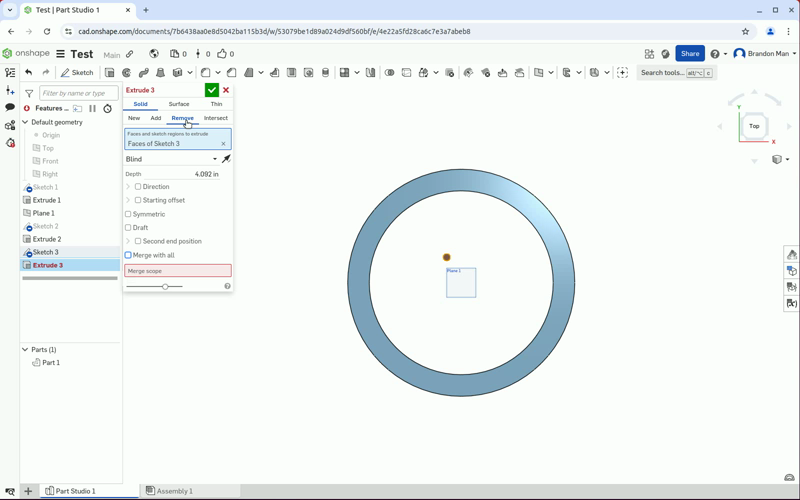
key(space)
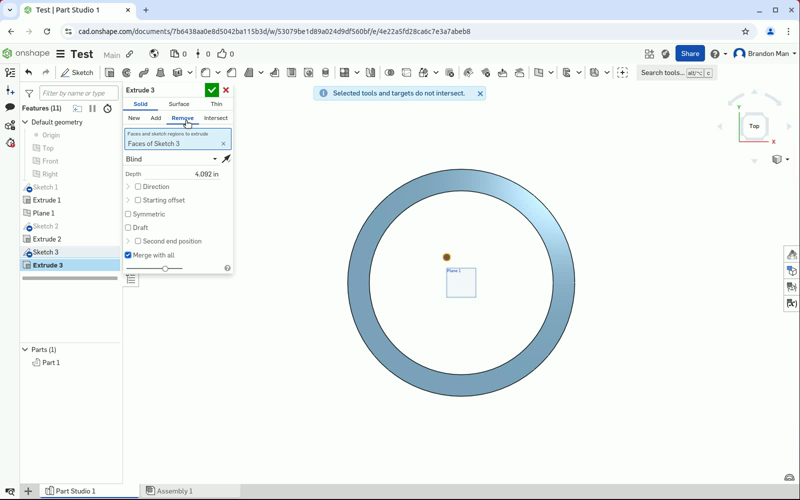
key(enter)
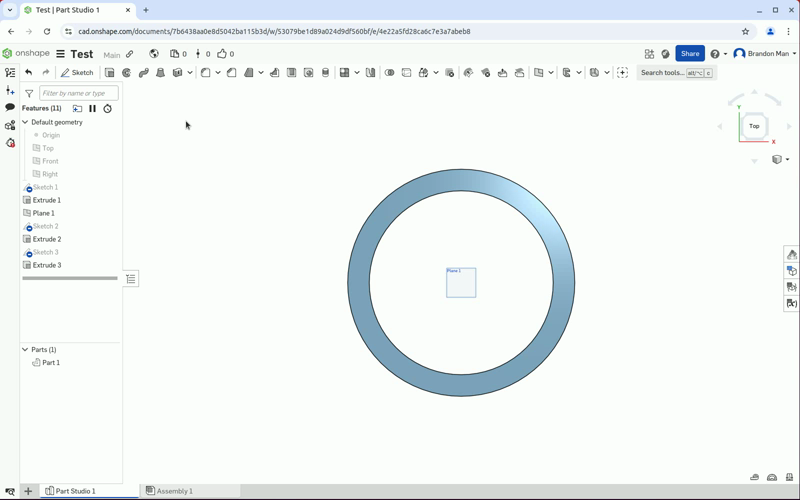
key(shift+h)
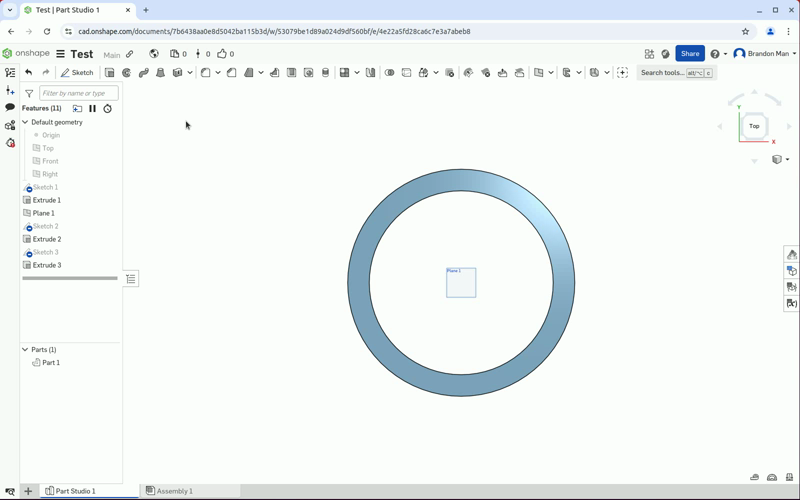
key(shift+h)
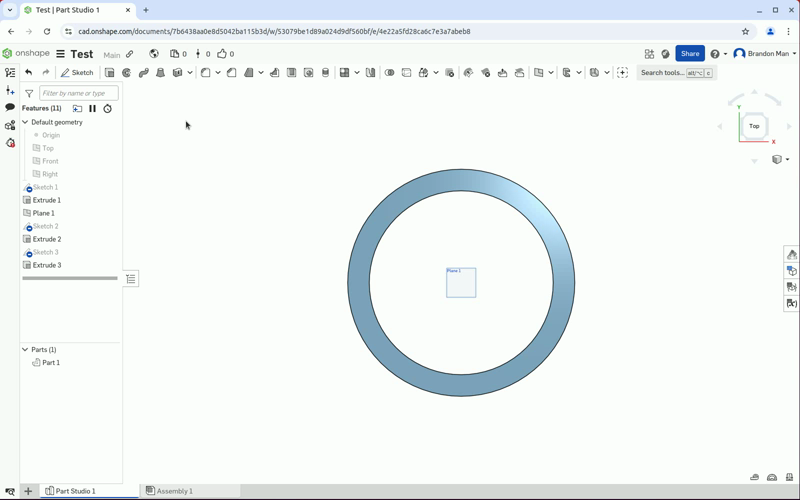
mouse_move(73, 189)
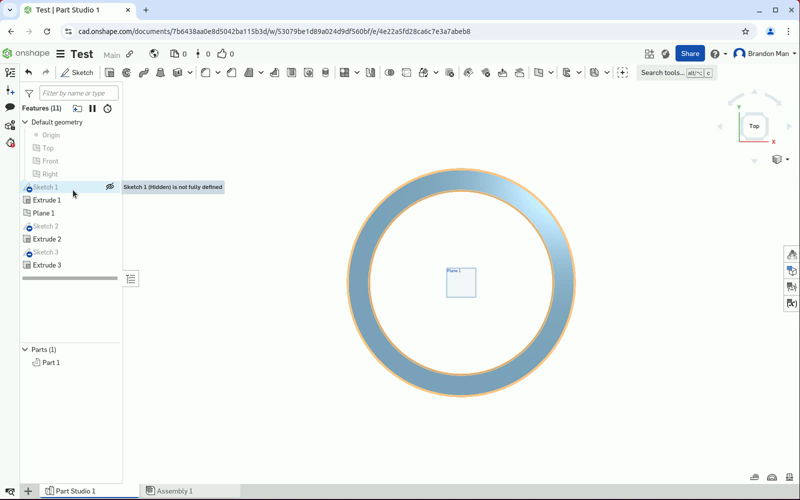
click(73, 189)
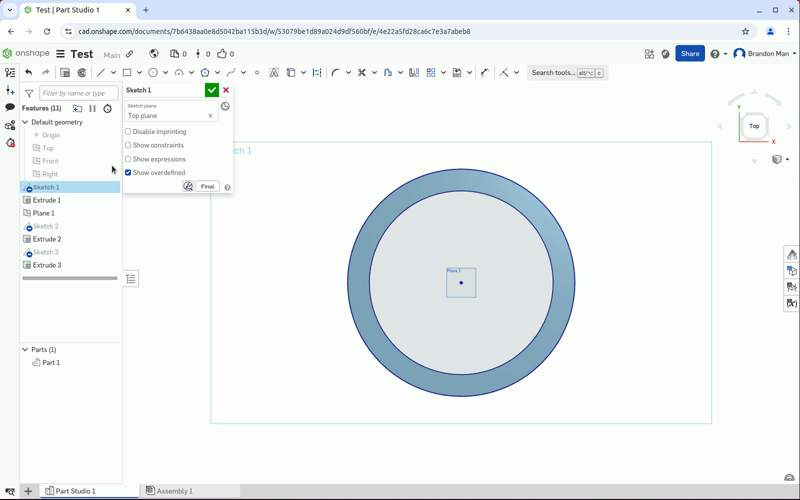
mouse_move(229, 92)
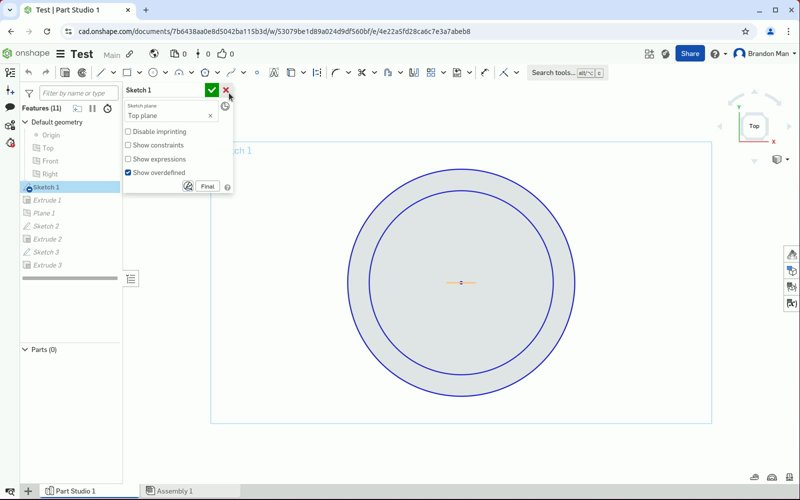
click(229, 92)
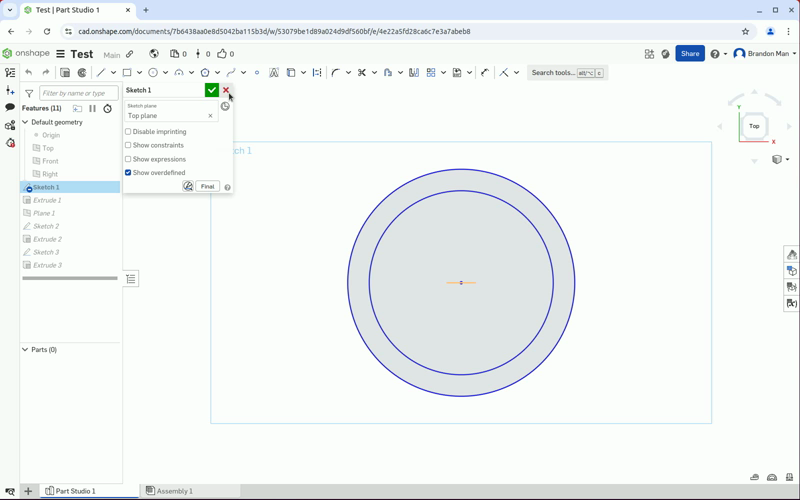
key(shift+s)
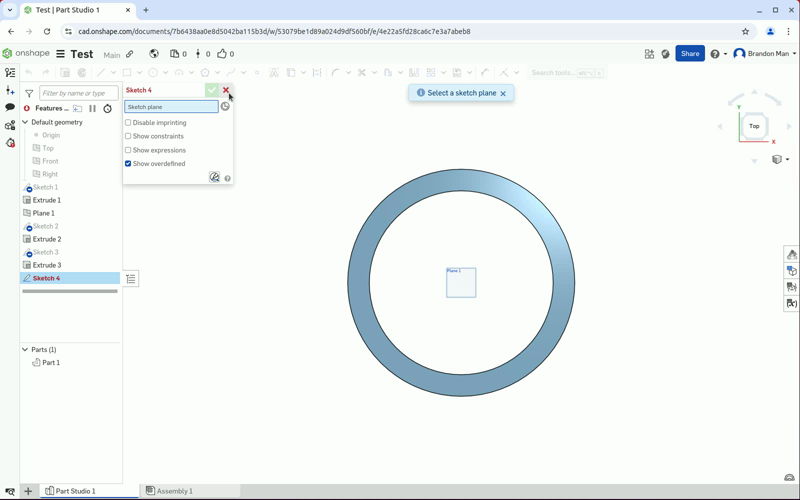
mouse_move(73, 215)
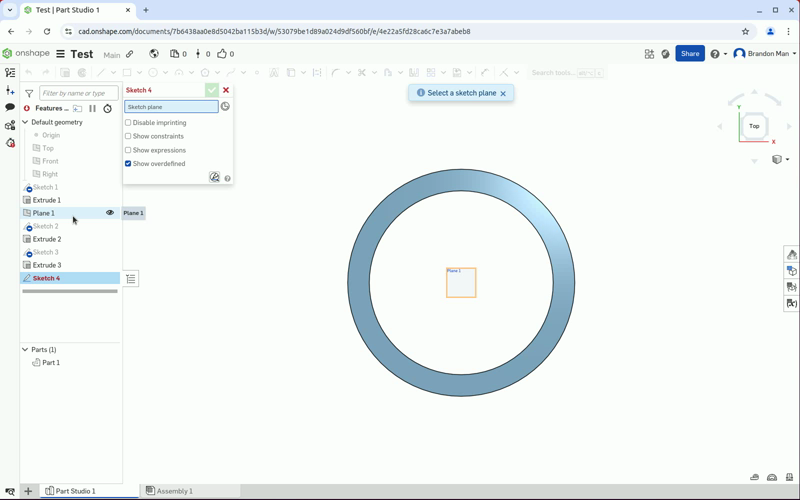
click(73, 215)
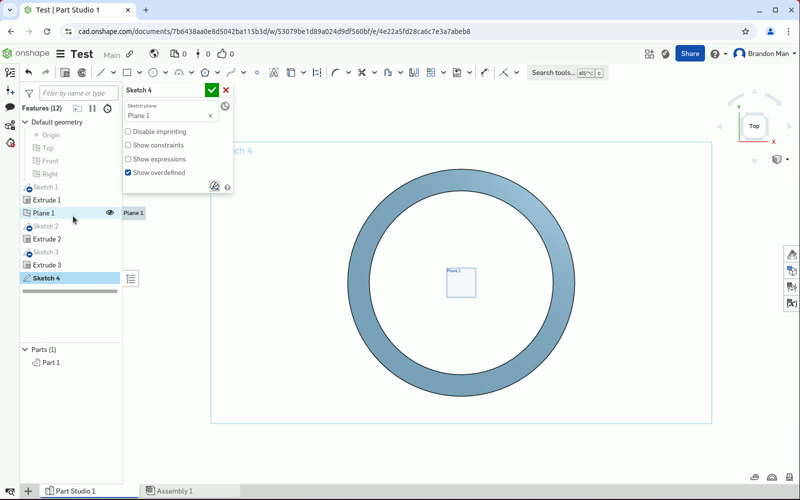
mouse_move(73, 352)
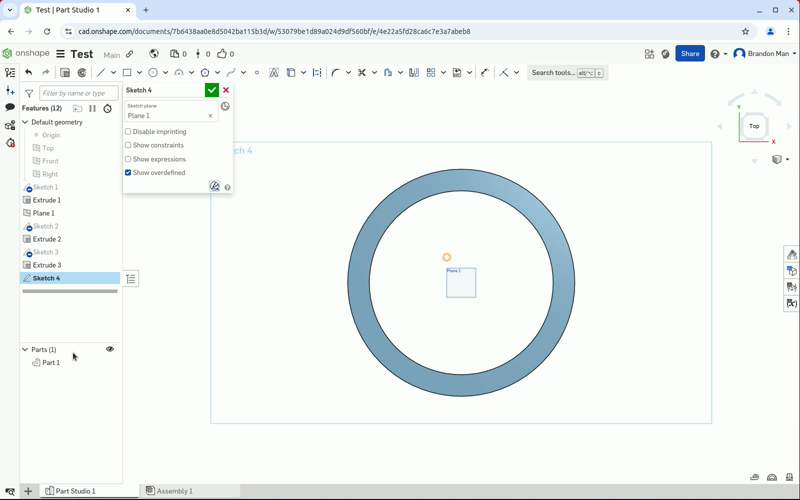
key(y)
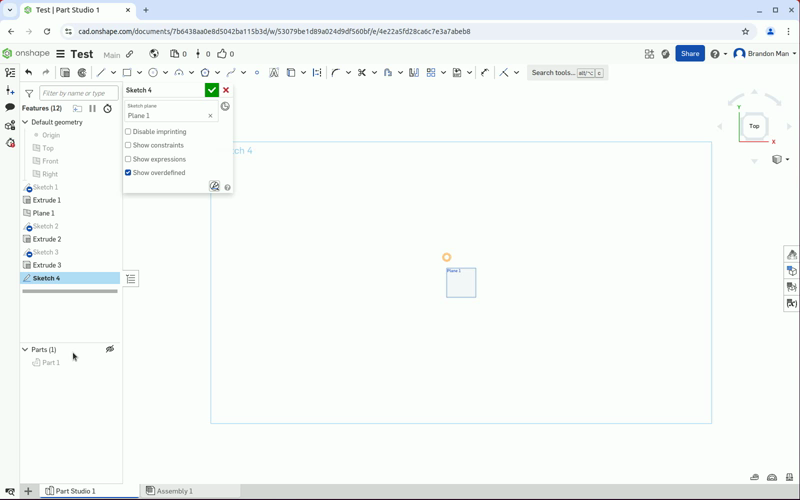
key(c)
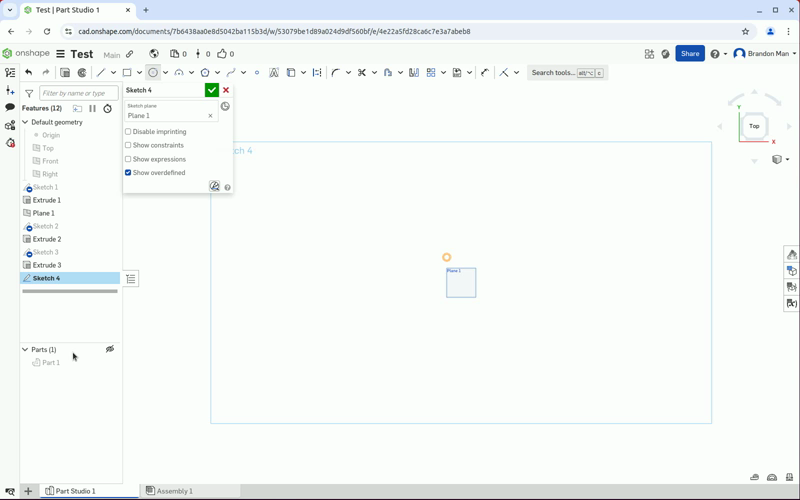
key_down(shift)
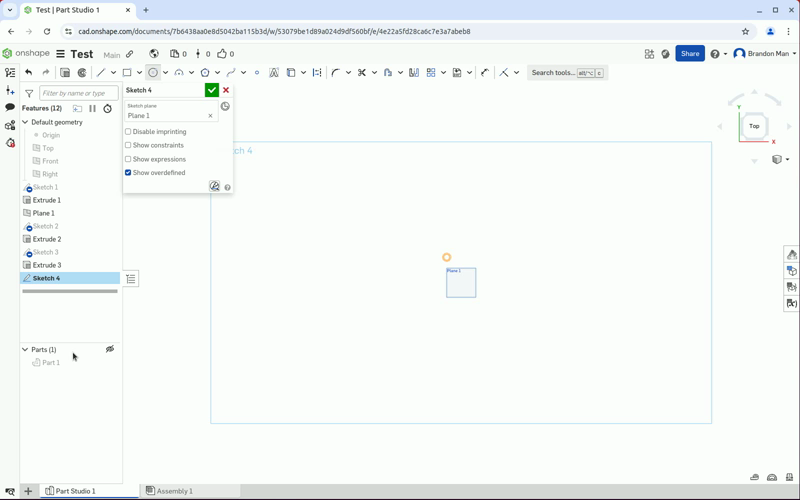
mouse_move(431, 282)
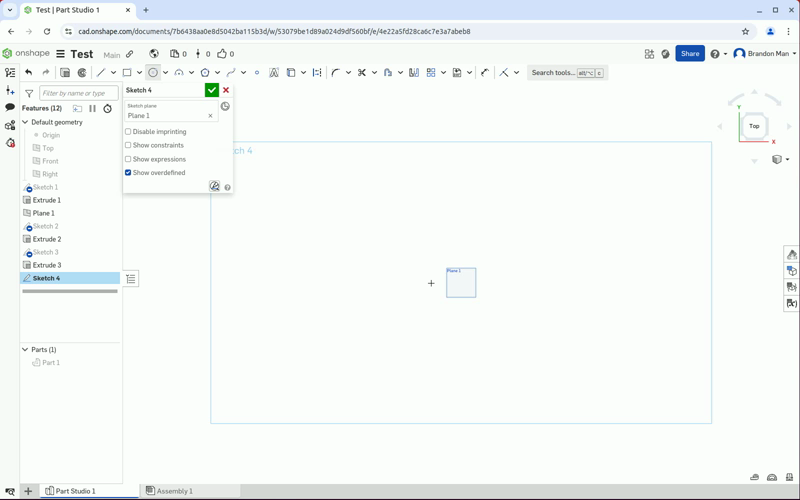
click(431, 282)
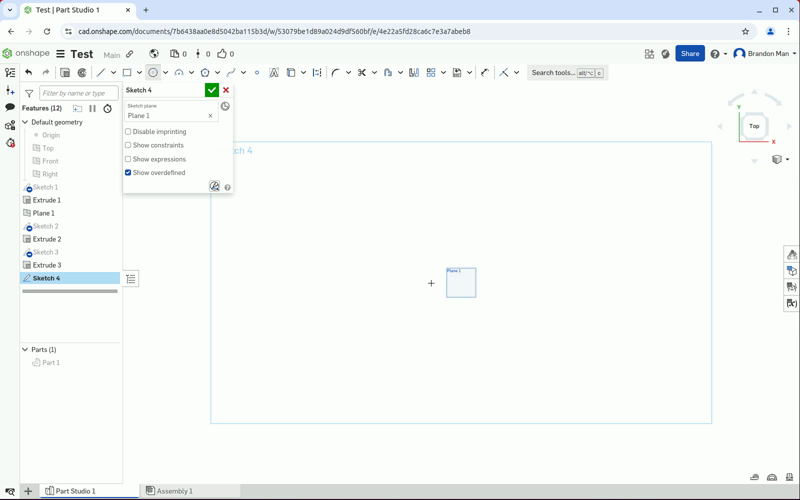
key_up(shift)
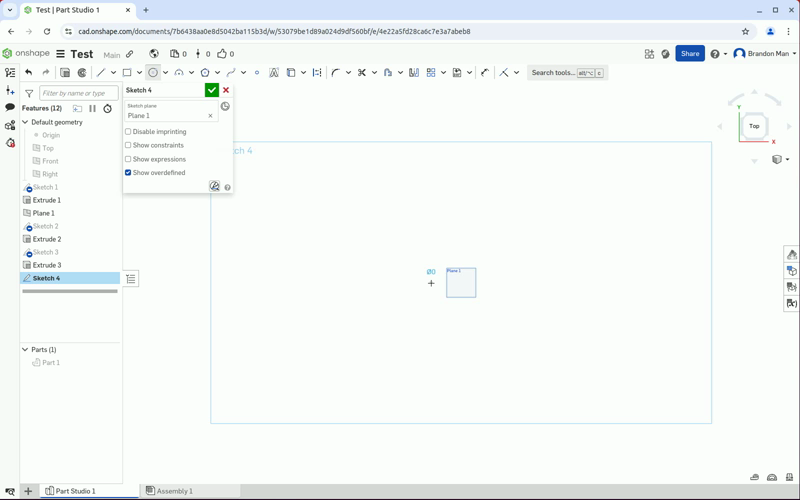
mouse_move(434, 282)
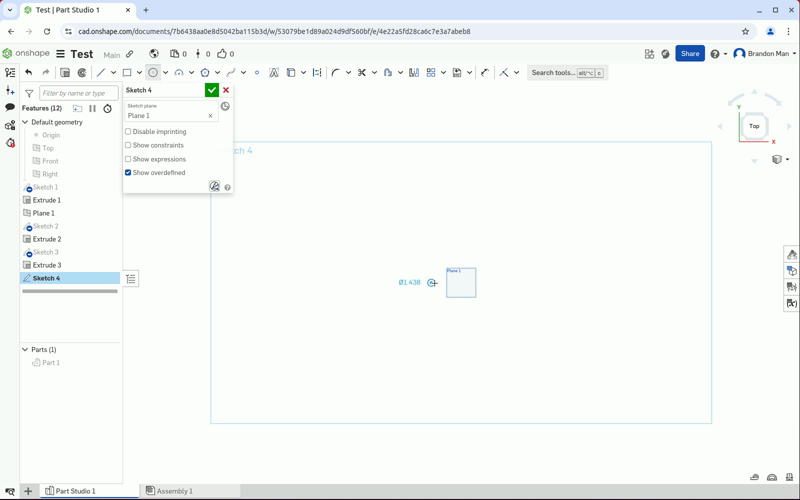
click(434, 282)
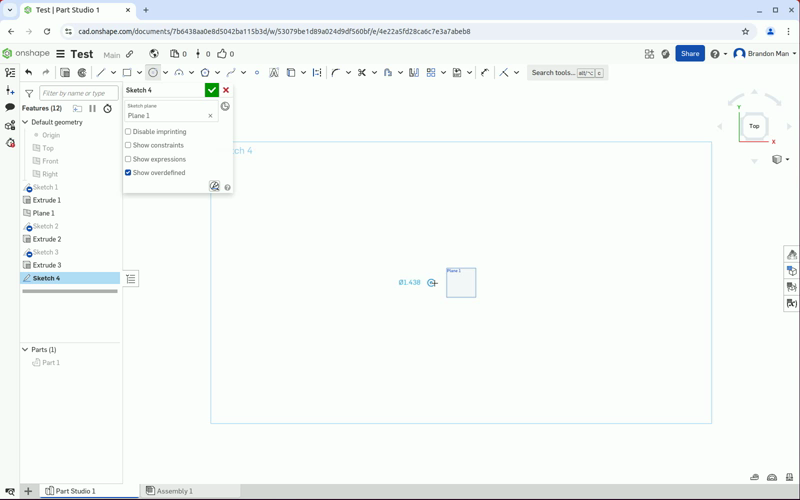
key(esc)
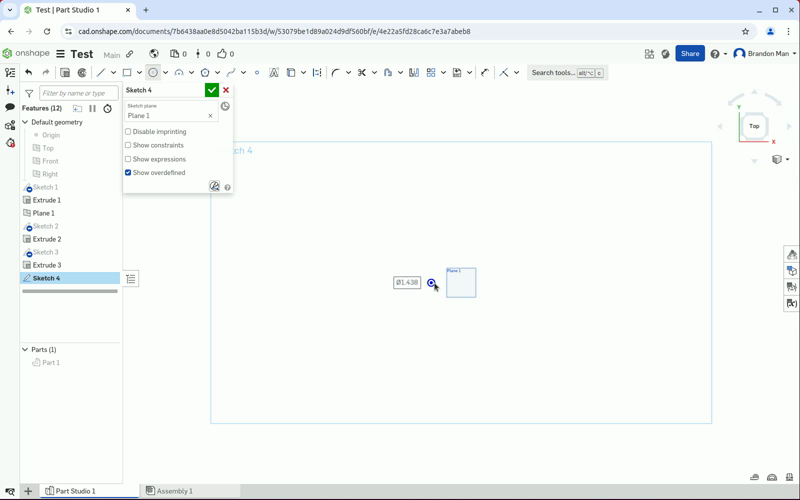
mouse_move(433, 283)
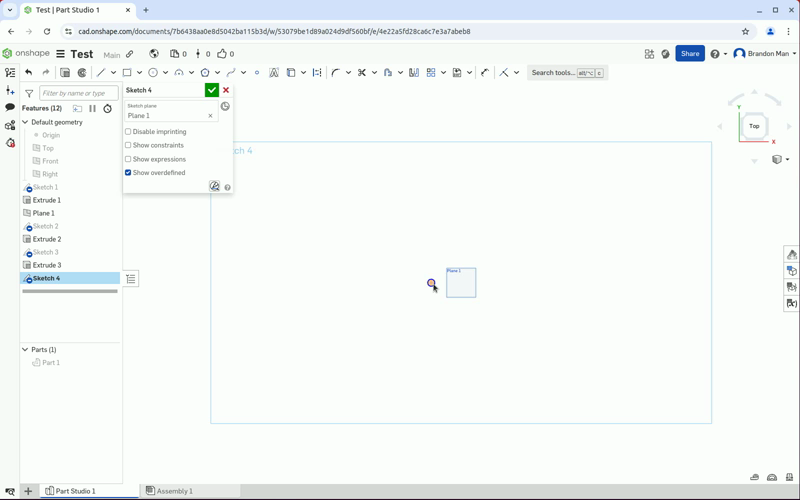
scroll(6)
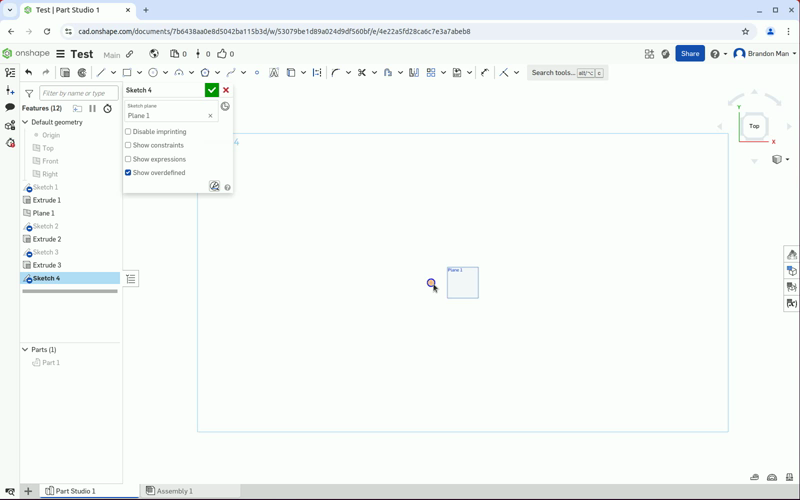
scroll(6)
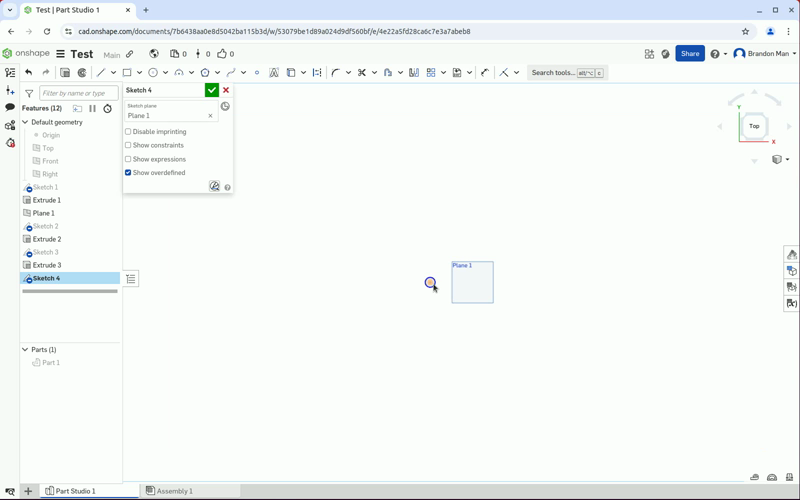
scroll(6)
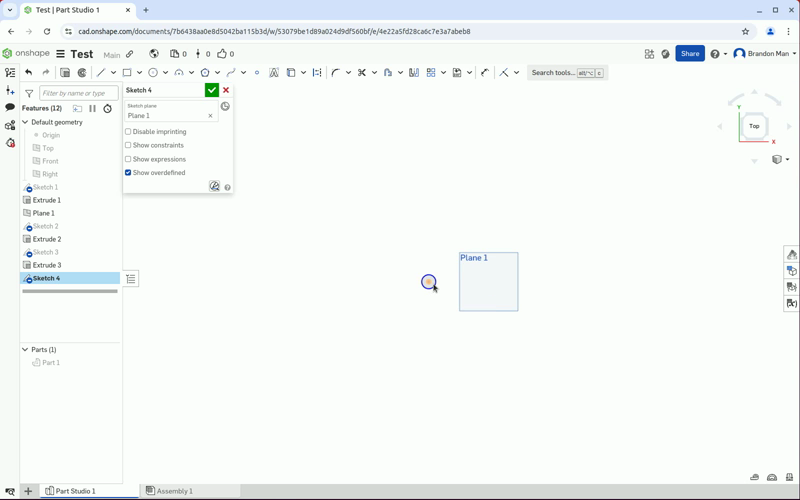
scroll(6)
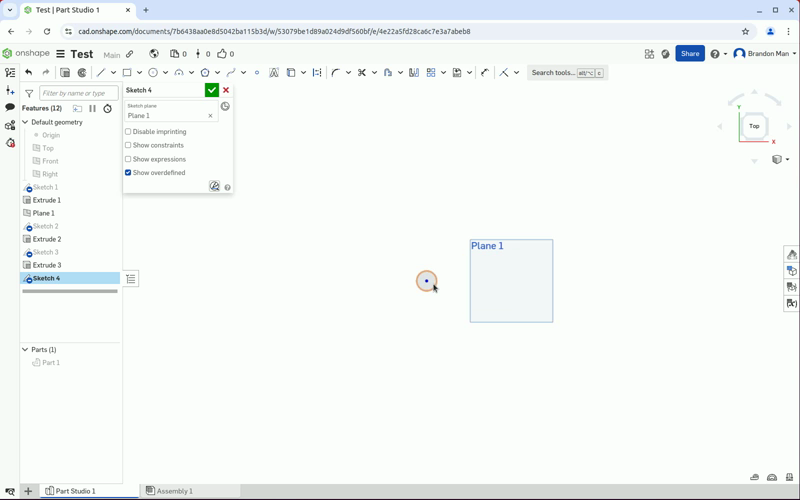
scroll(6)
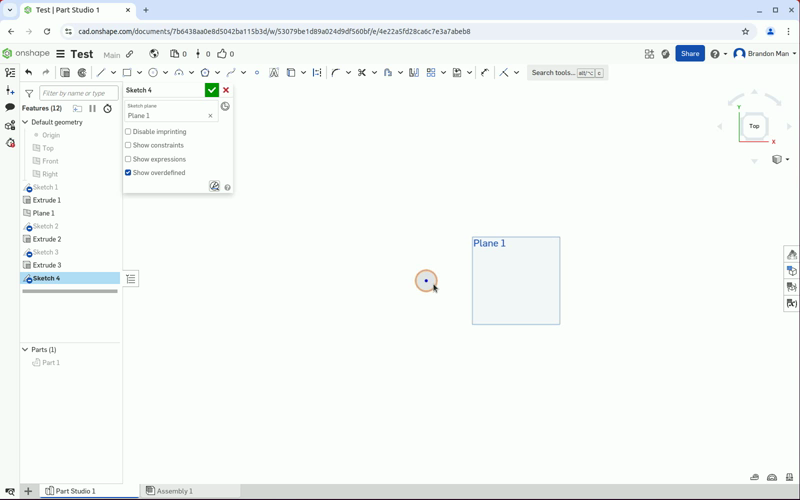
scroll(6)
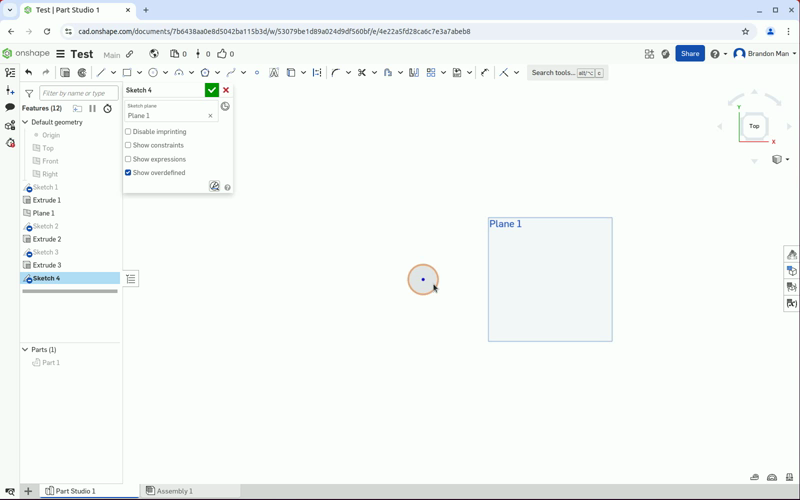
scroll(6)
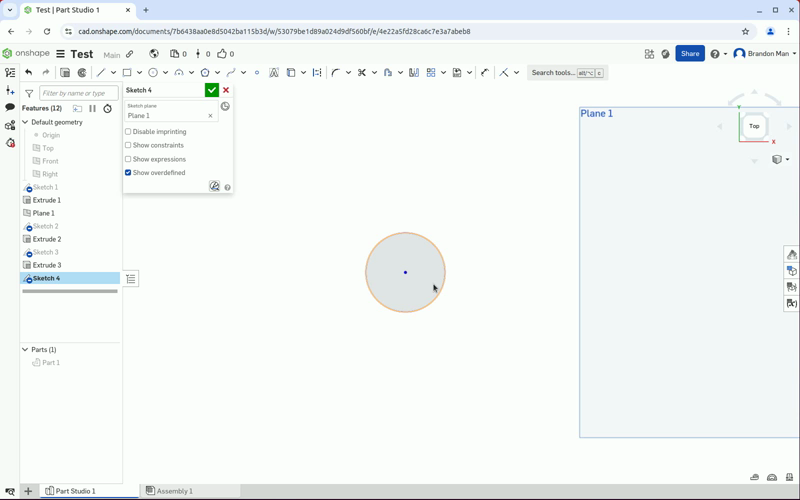
click(433, 283)
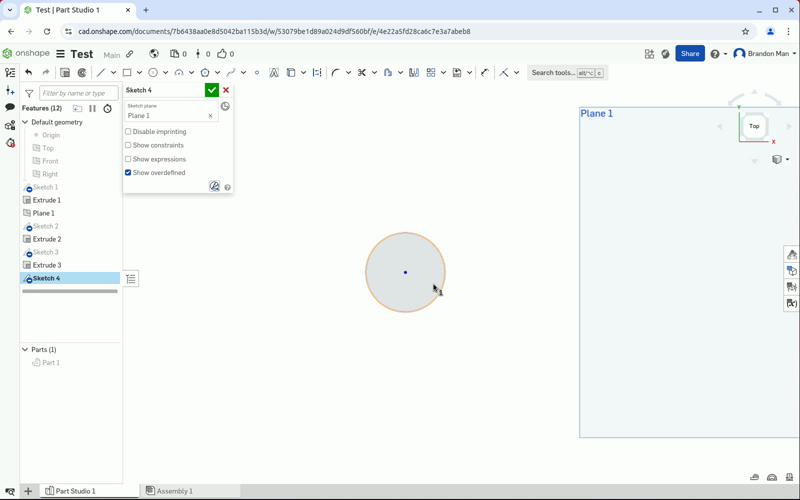
scroll(-6)
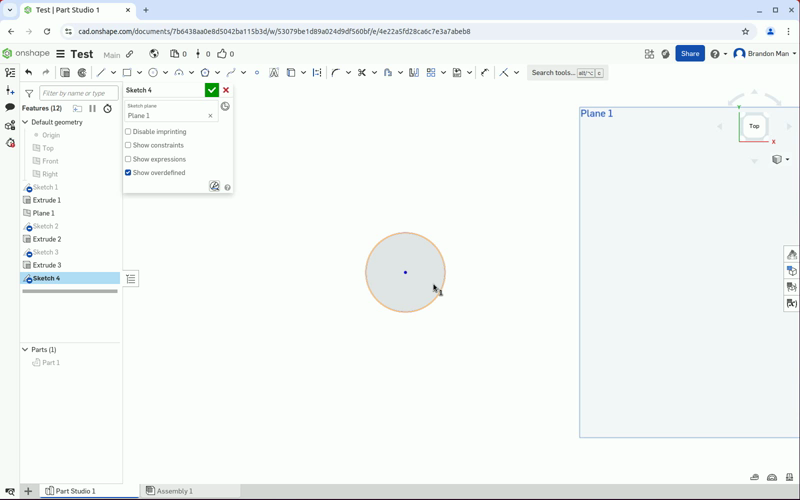
scroll(-6)
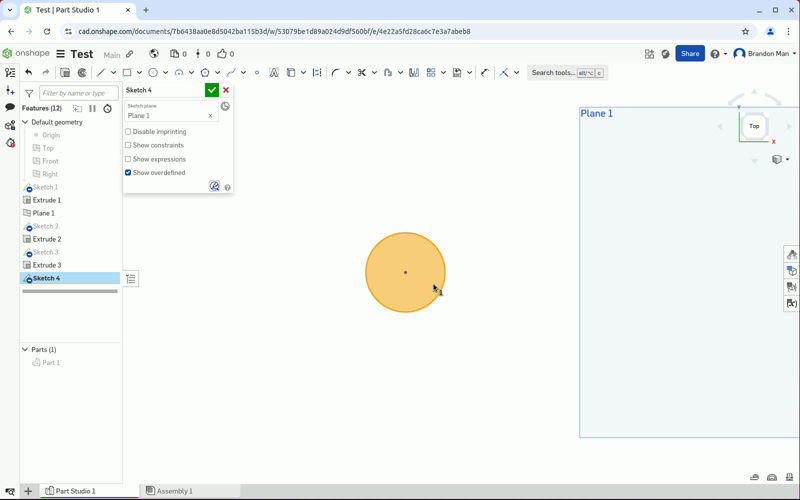
scroll(-6)
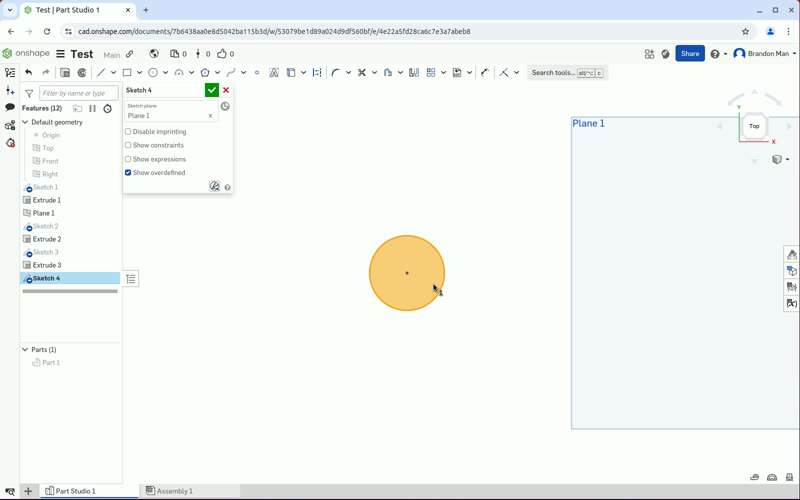
scroll(-6)
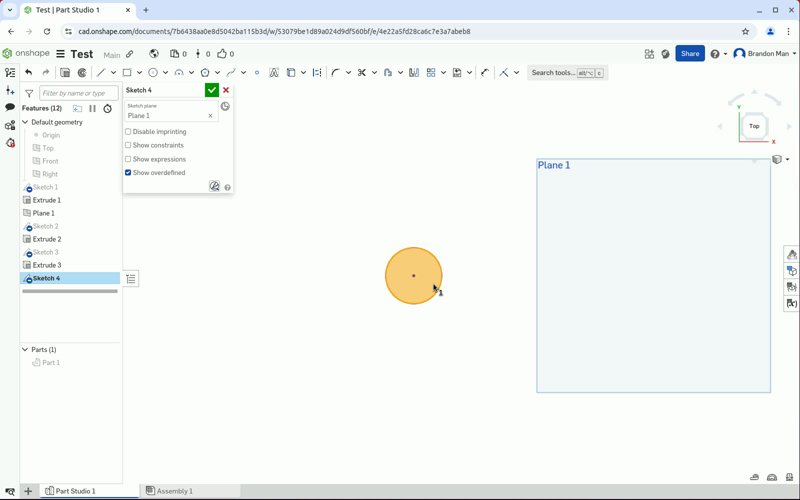
scroll(-6)
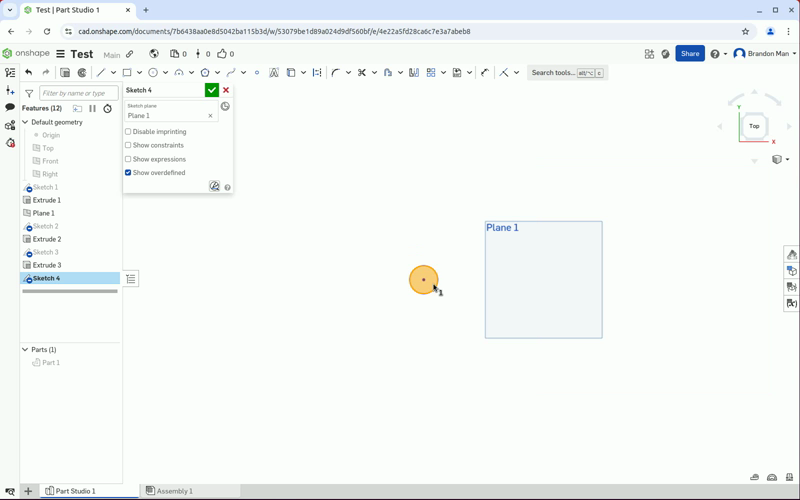
scroll(-6)
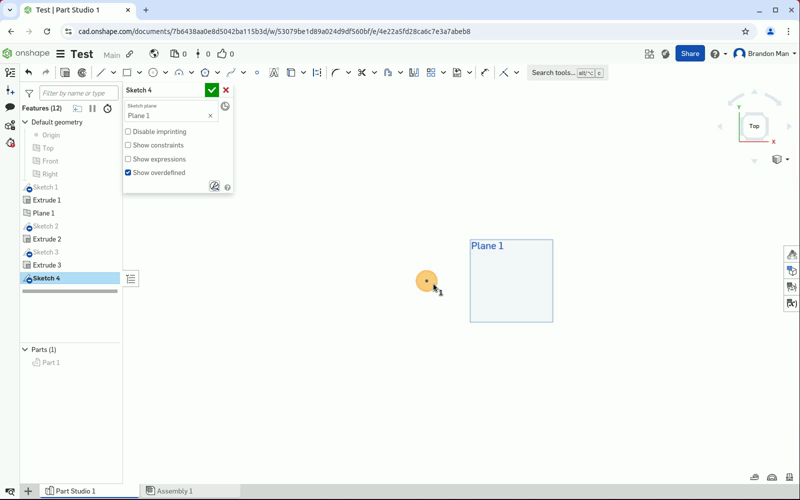
scroll(-6)
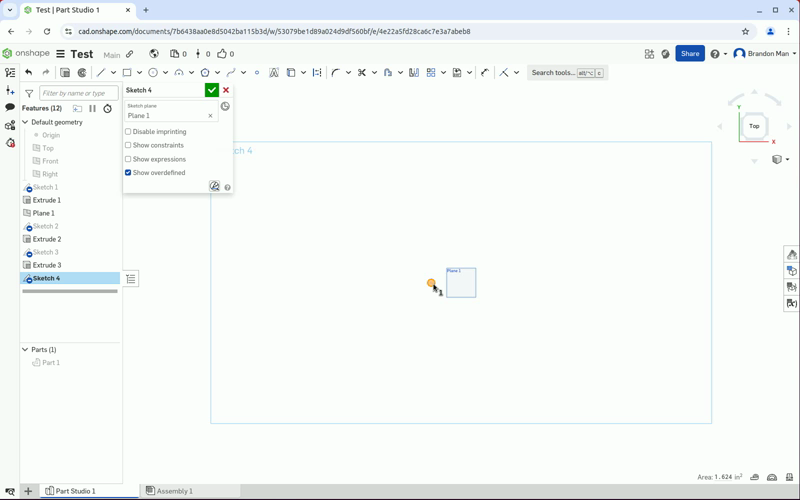
mouse_move(73, 352)
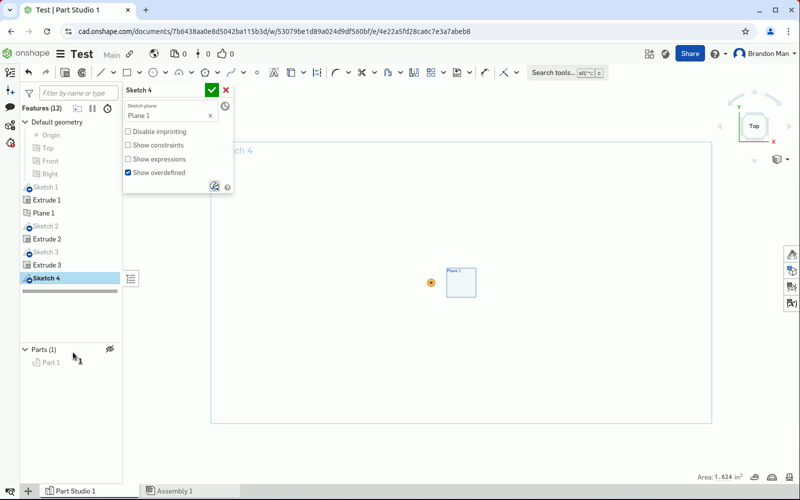
key(shift+y)
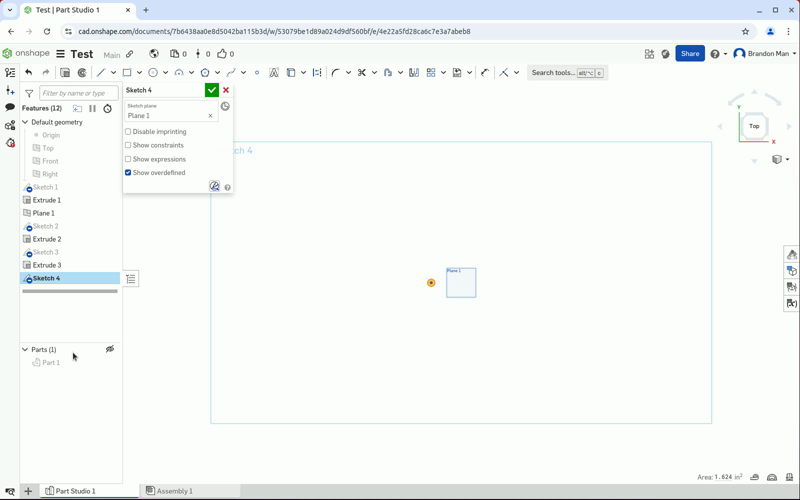
key(shift+e)
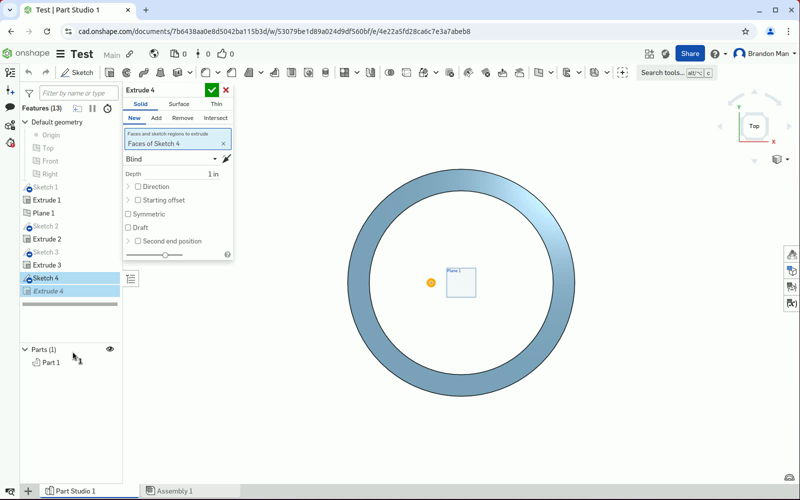
mouse_move(143, 106)
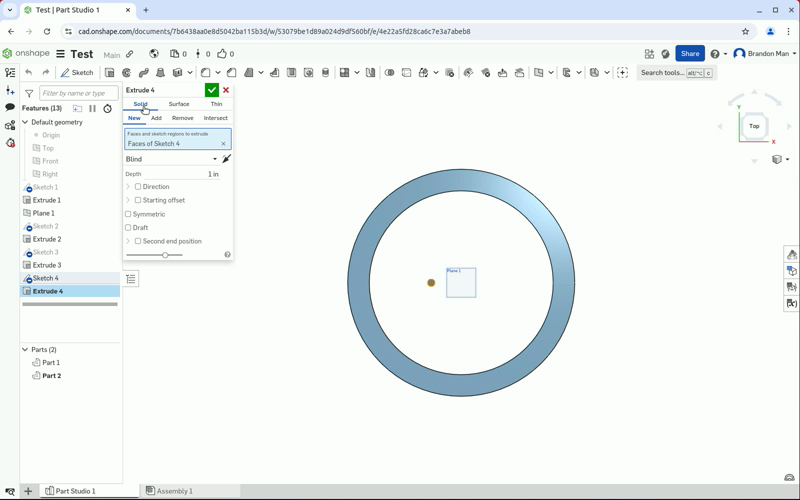
click(143, 106)
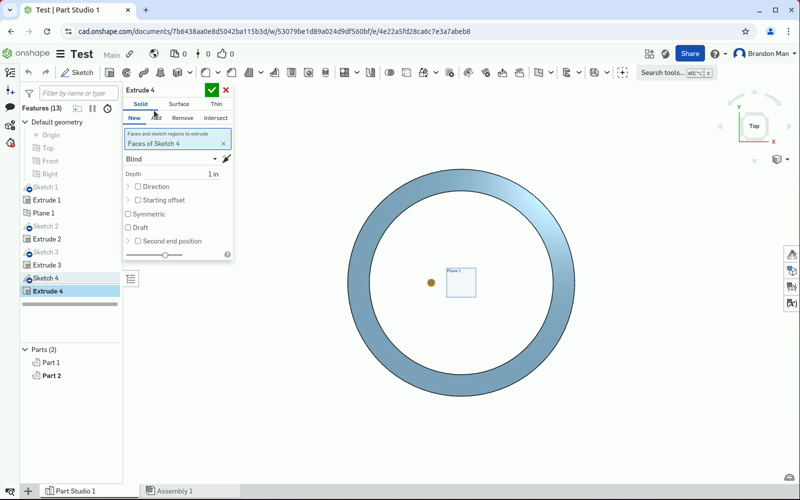
mouse_move(186, 120)
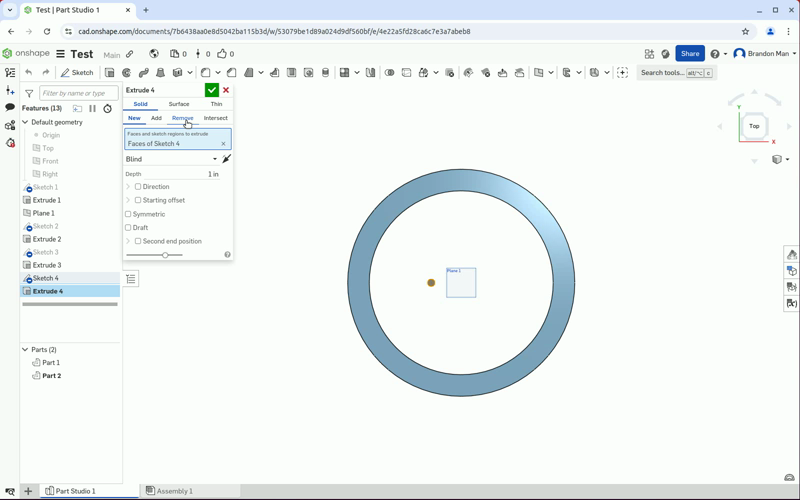
click(186, 120)
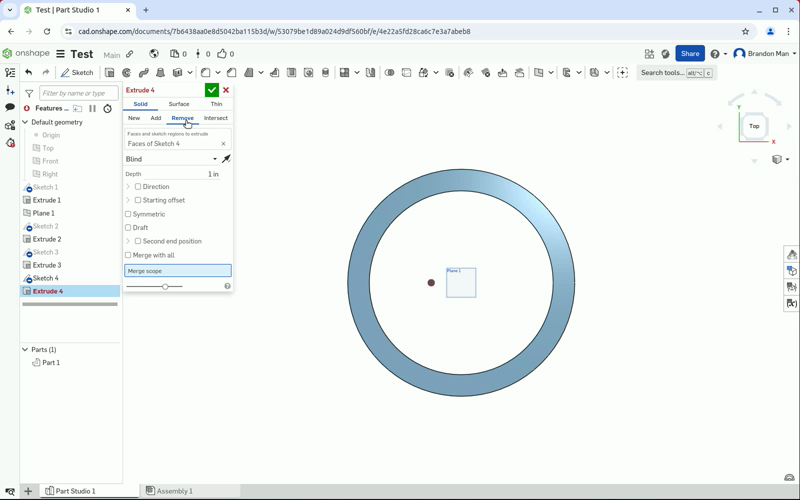
key(tab, 4)
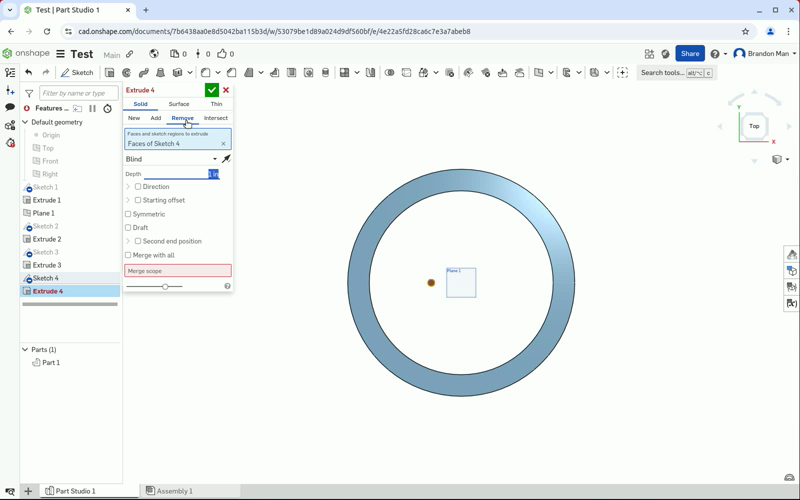
text(4.092)
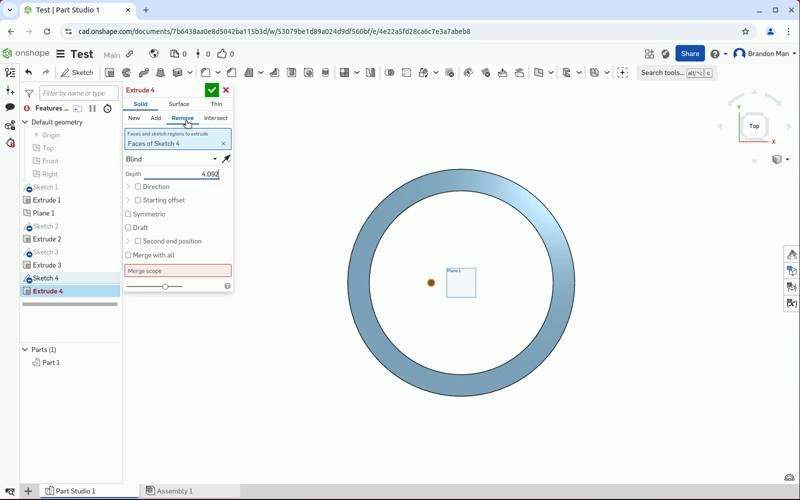
key(tab, 6)
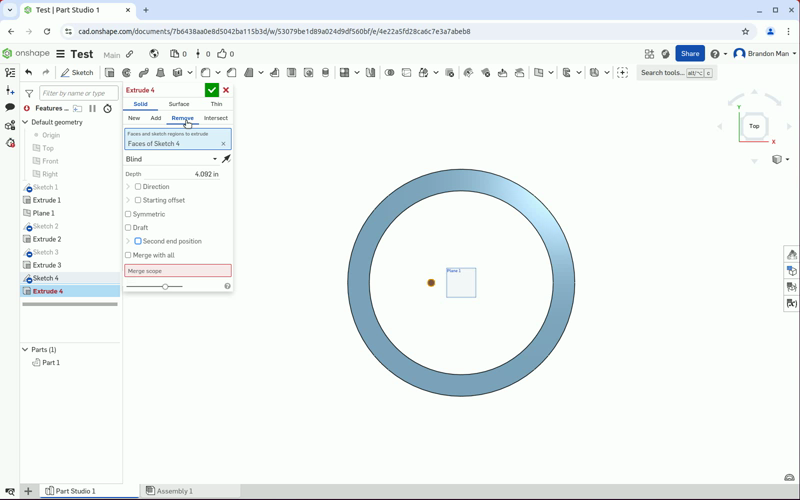
key(space)
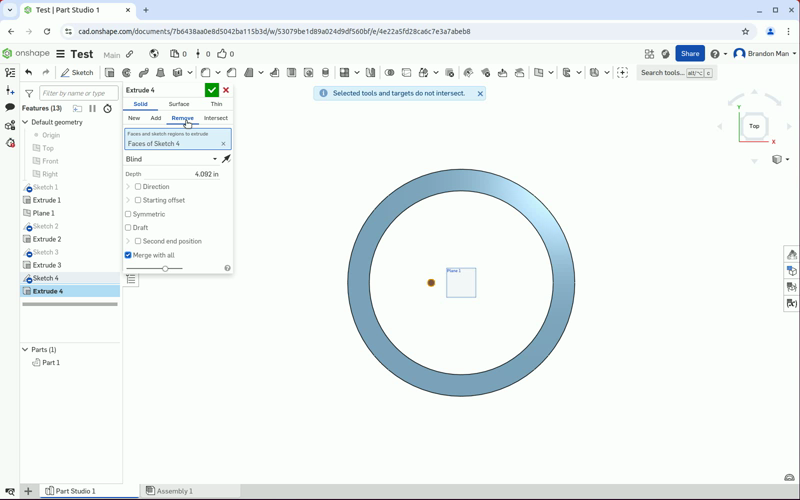
key(enter)
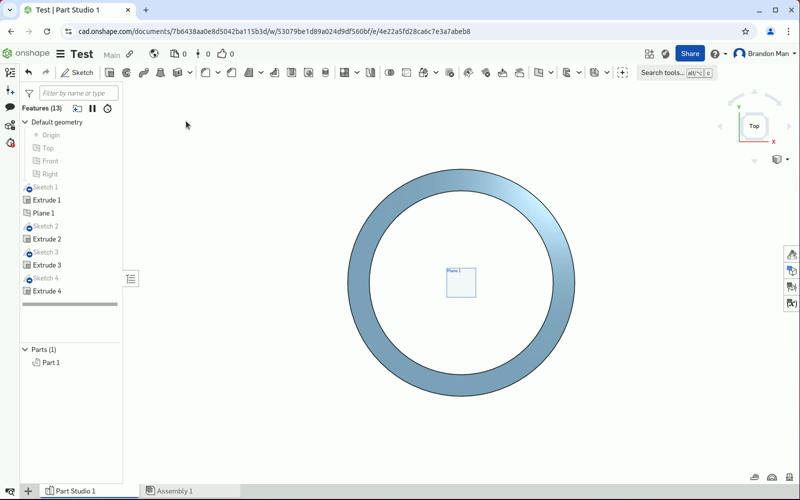
key(shift+h)
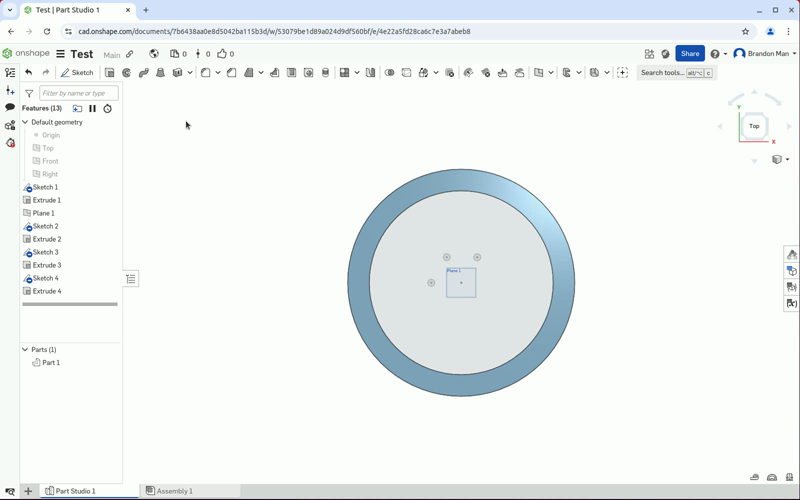
key(shift+h)
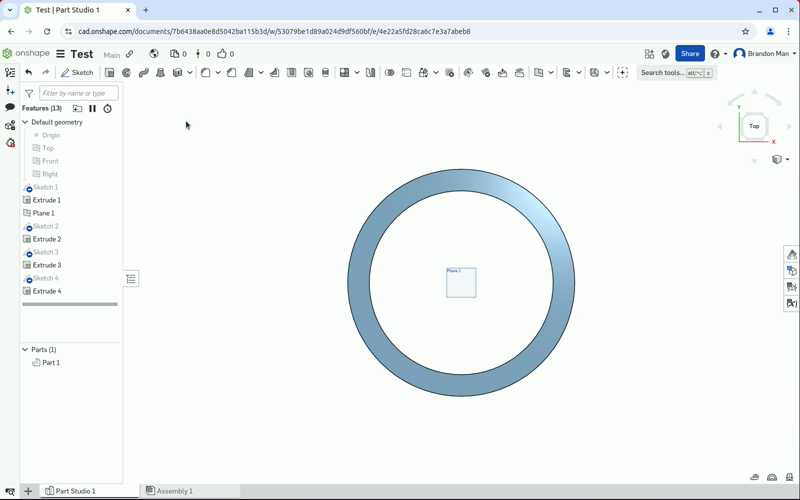
mouse_move(73, 189)
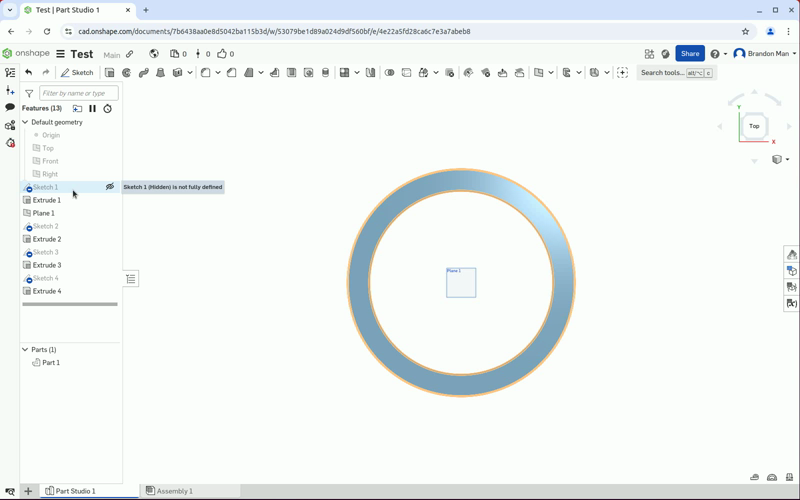
click(73, 189)
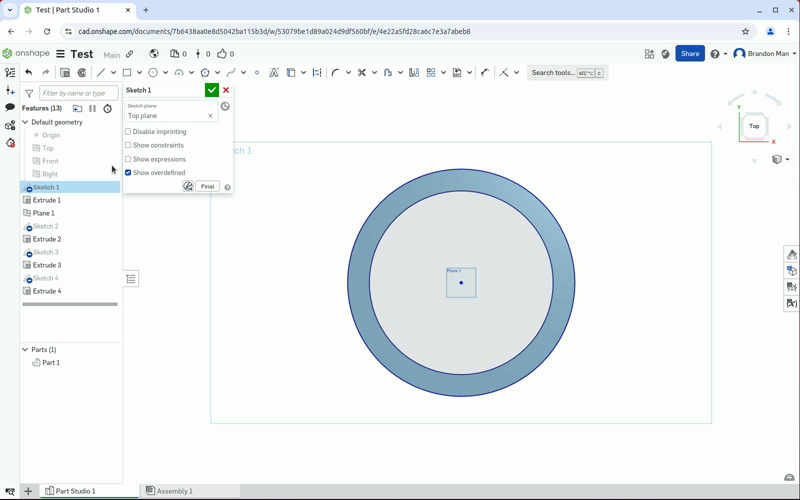
mouse_move(229, 92)
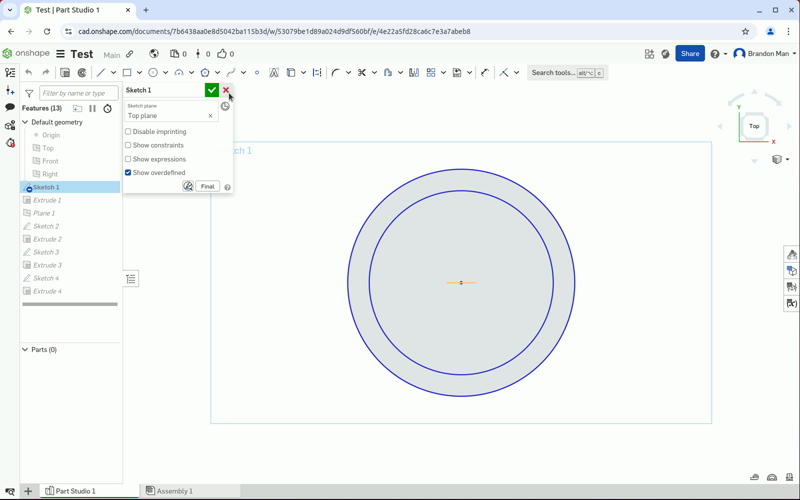
click(229, 92)
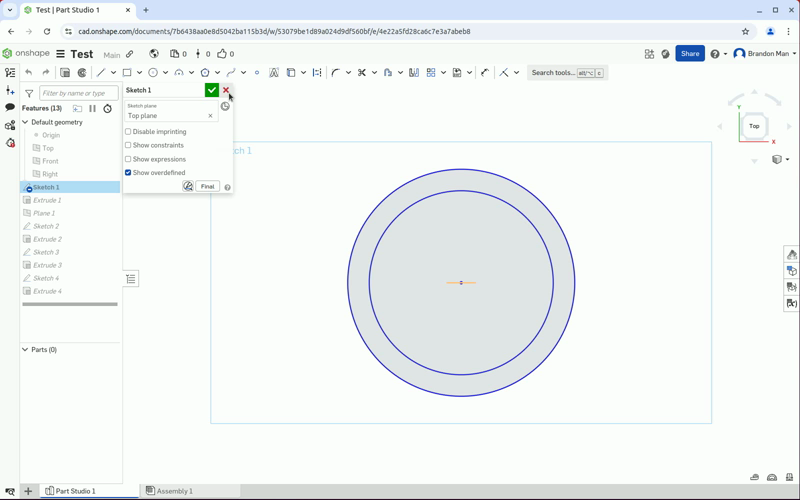
key(shift+s)
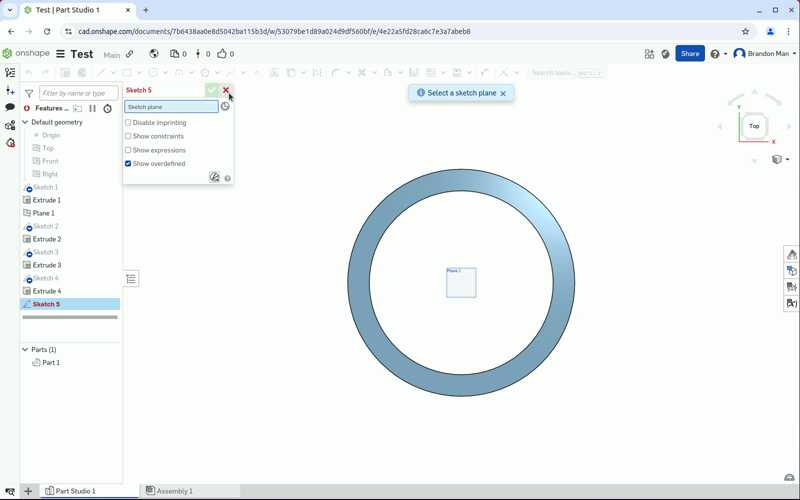
mouse_move(73, 215)
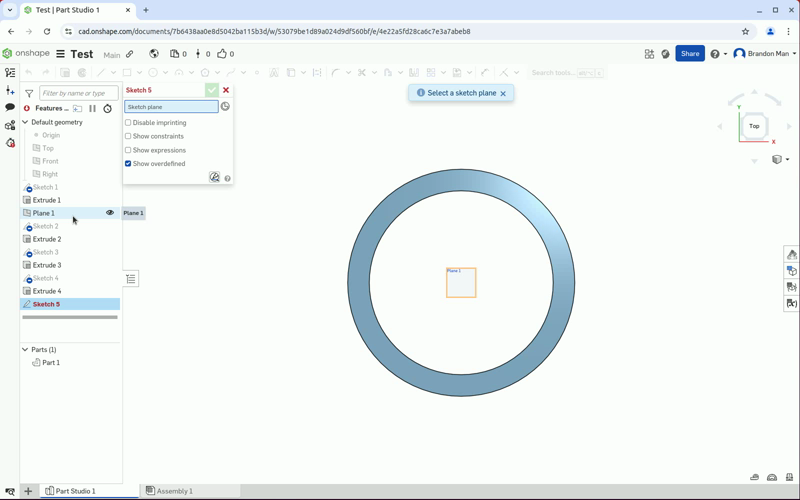
click(73, 215)
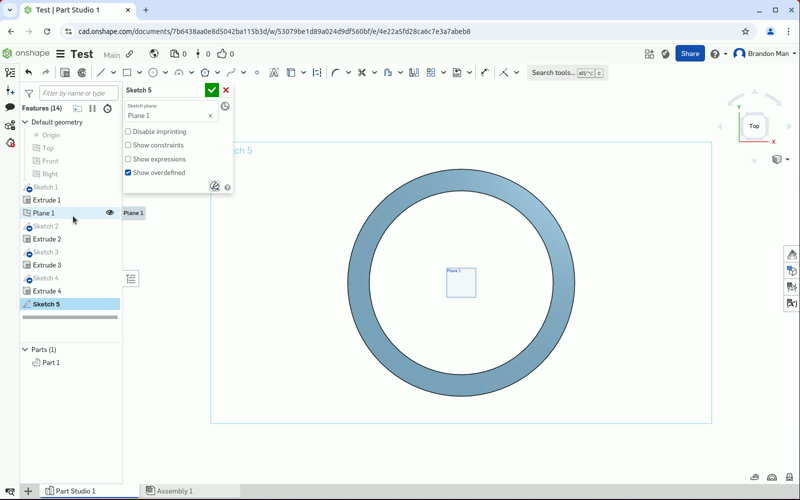
mouse_move(73, 352)
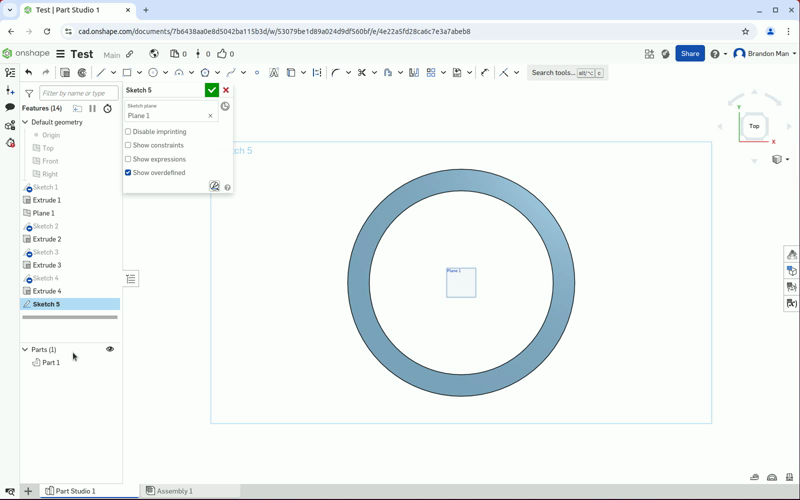
key(y)
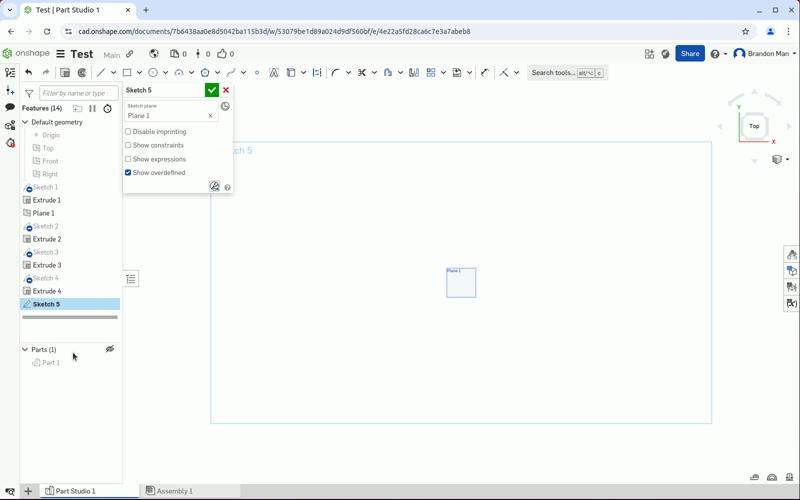
key(c)
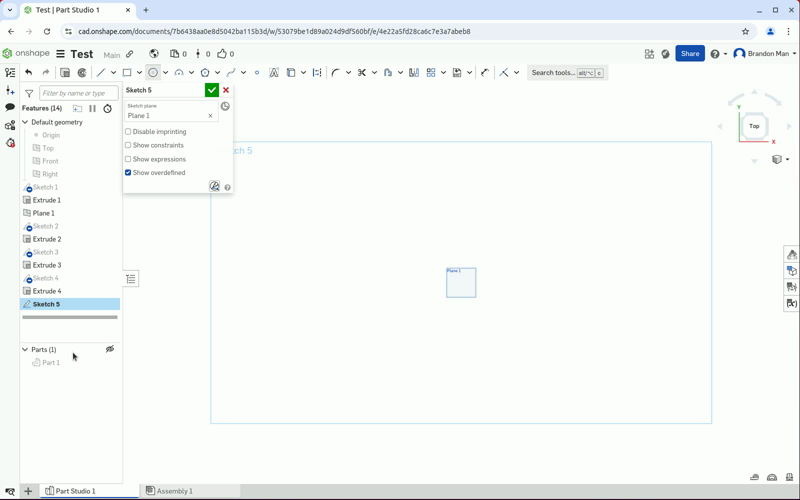
key_down(shift)
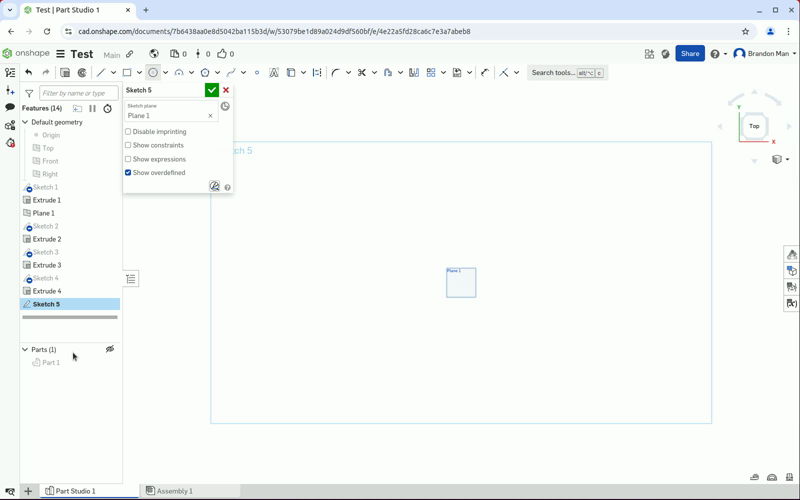
mouse_move(446, 308)
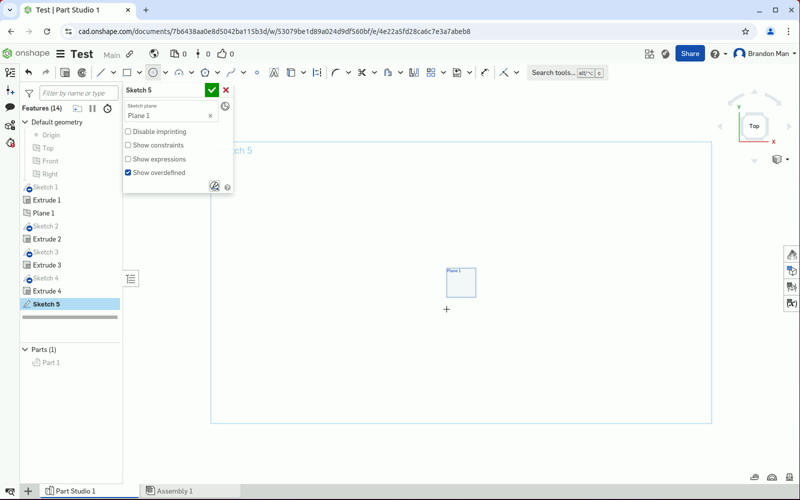
click(446, 308)
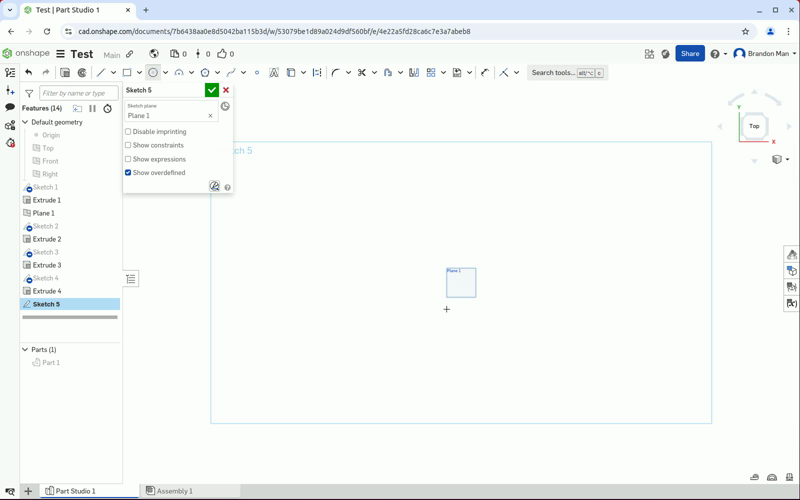
key_up(shift)
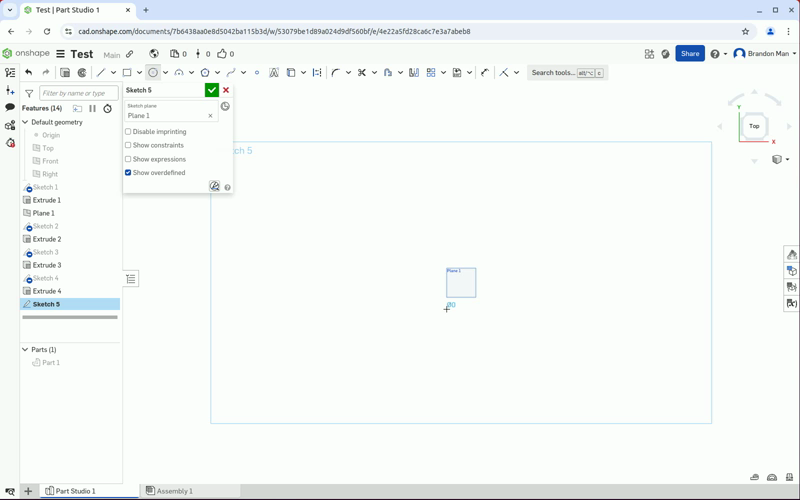
mouse_move(450, 308)
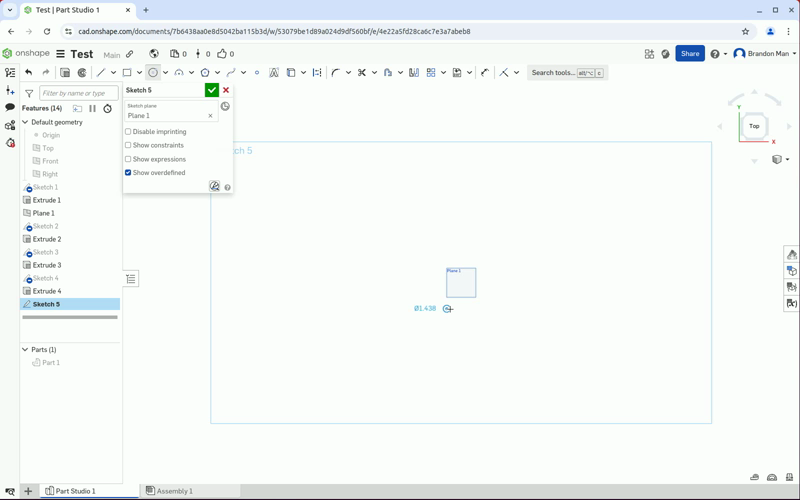
click(450, 308)
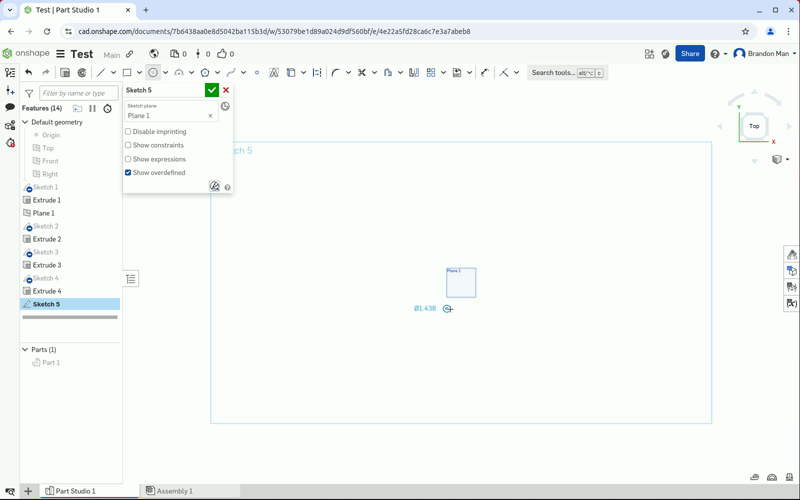
key(esc)
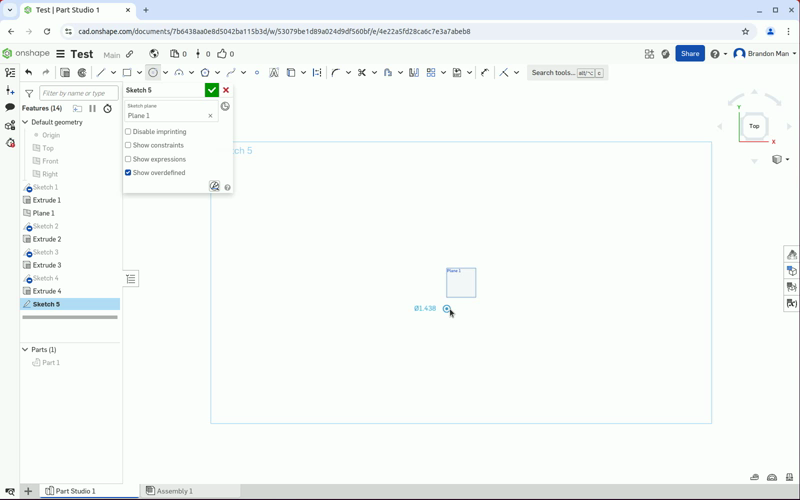
mouse_move(445, 306)
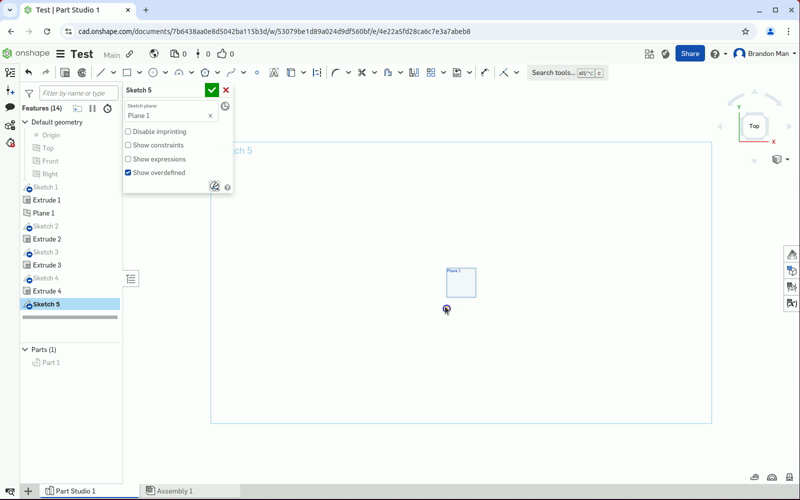
scroll(6)
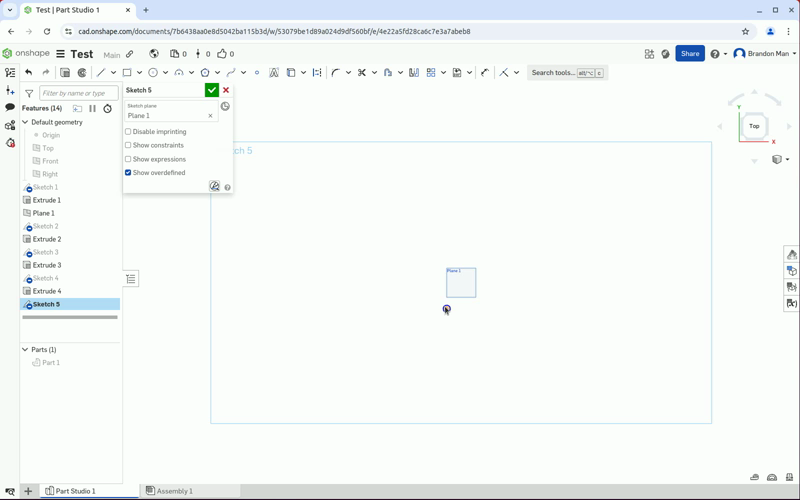
scroll(6)
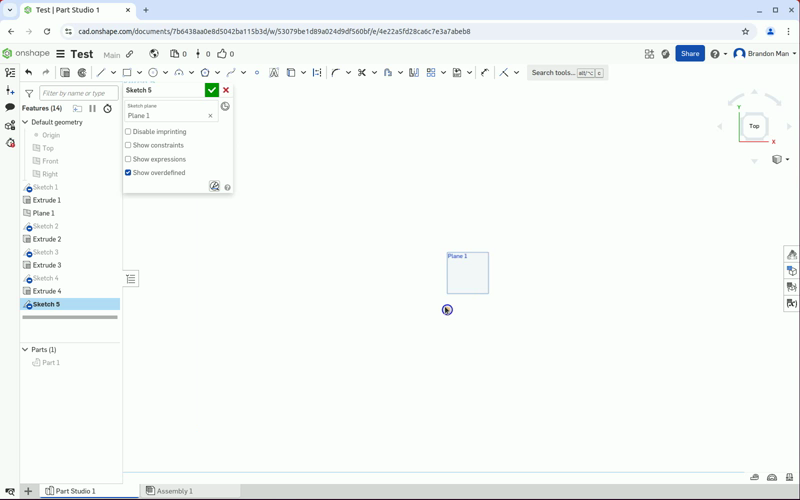
scroll(6)
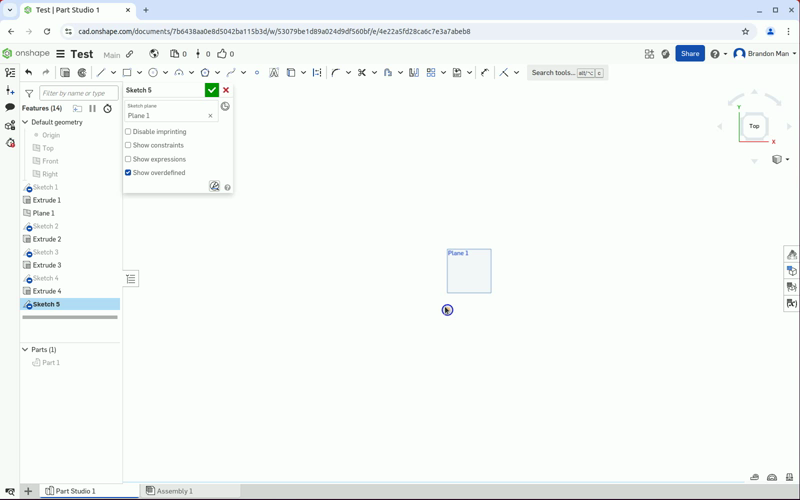
scroll(6)
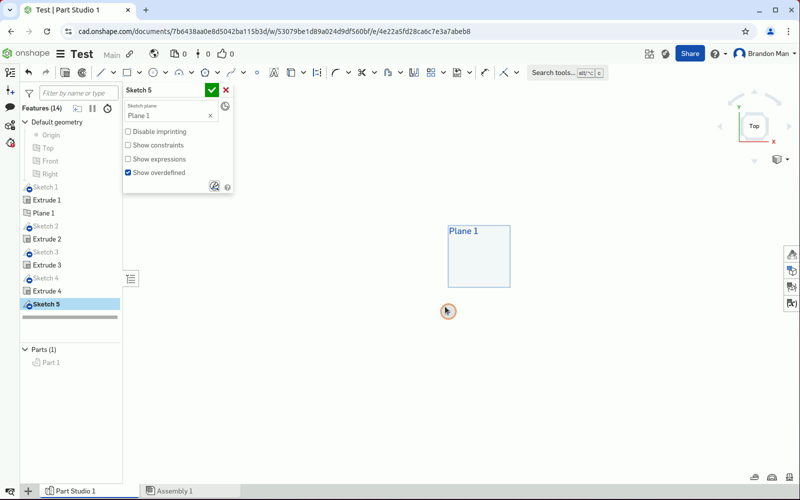
scroll(6)
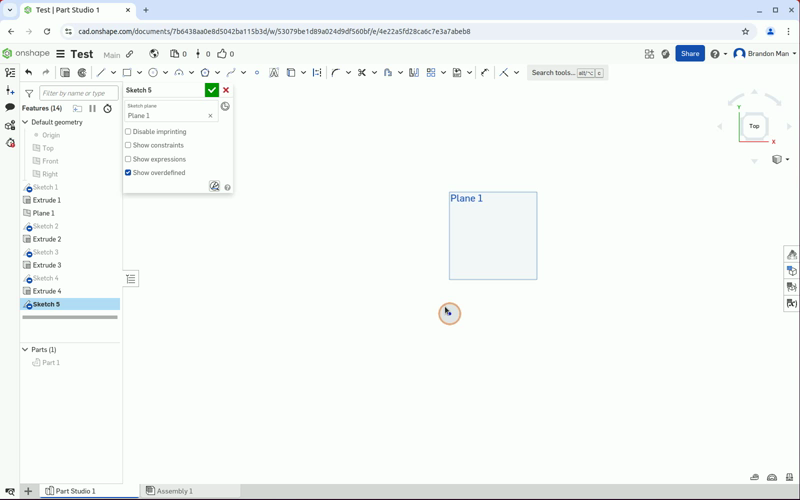
scroll(6)
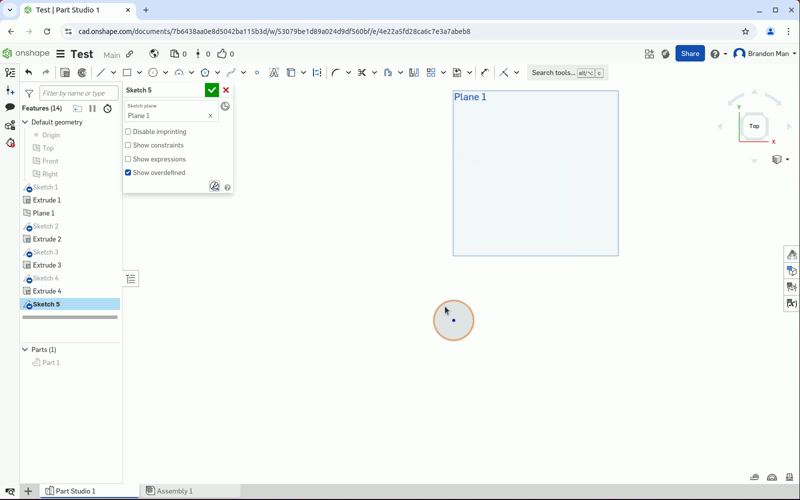
scroll(6)
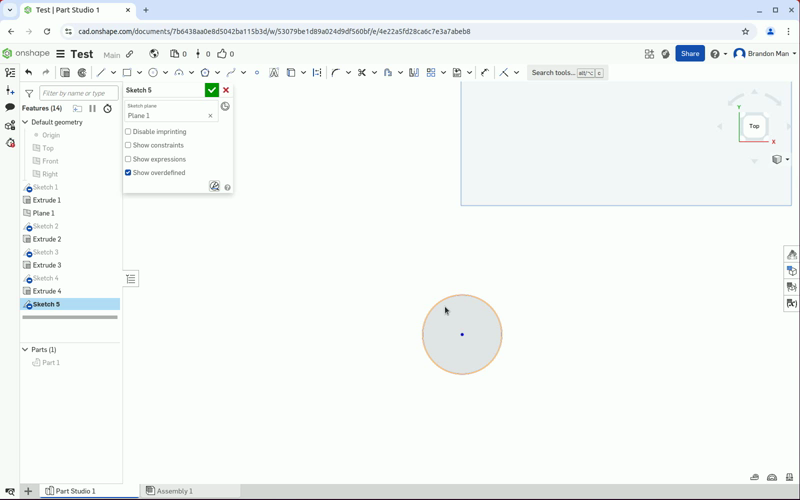
click(445, 306)
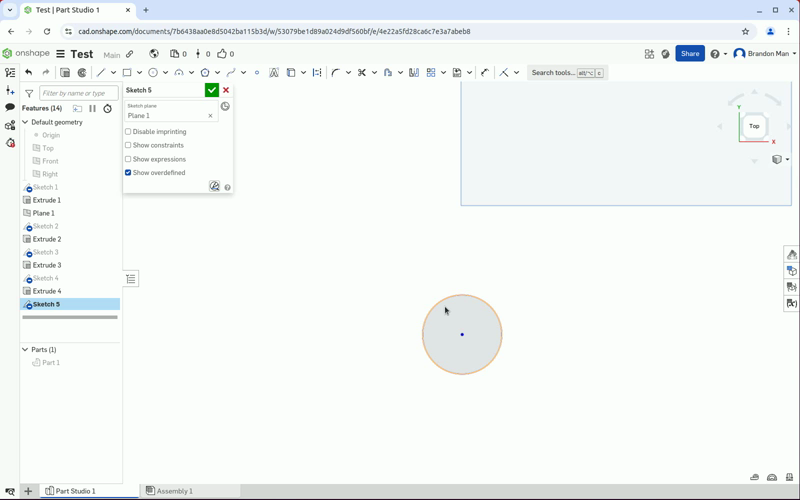
scroll(-6)
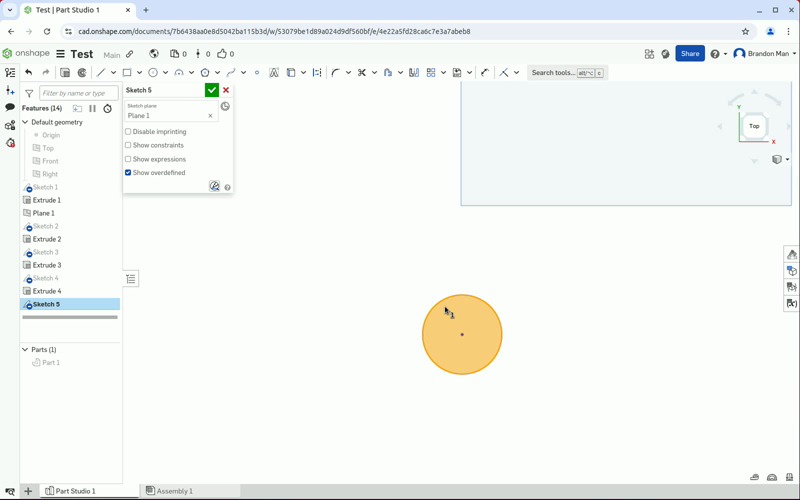
scroll(-6)
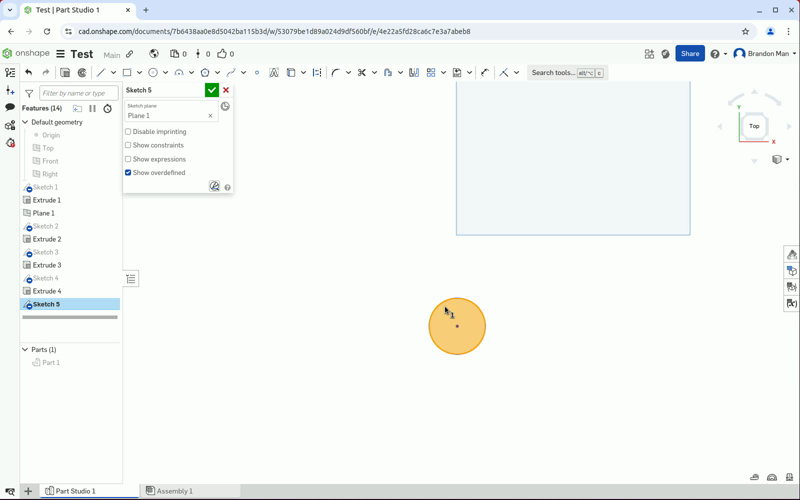
scroll(-6)
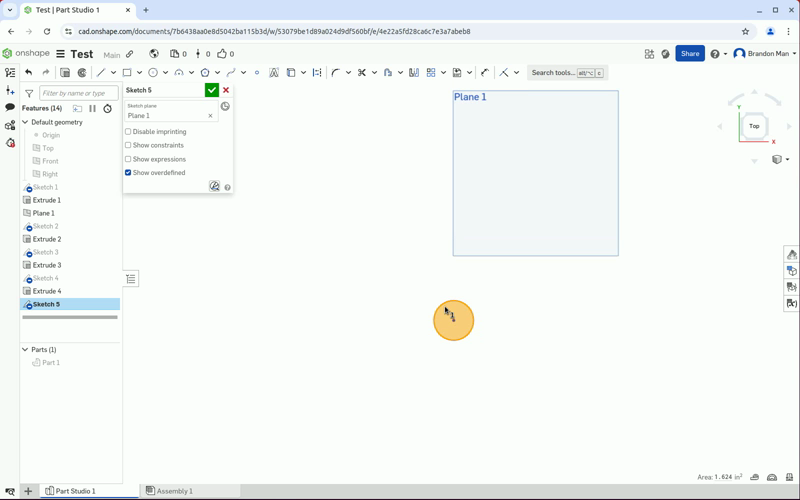
scroll(-6)
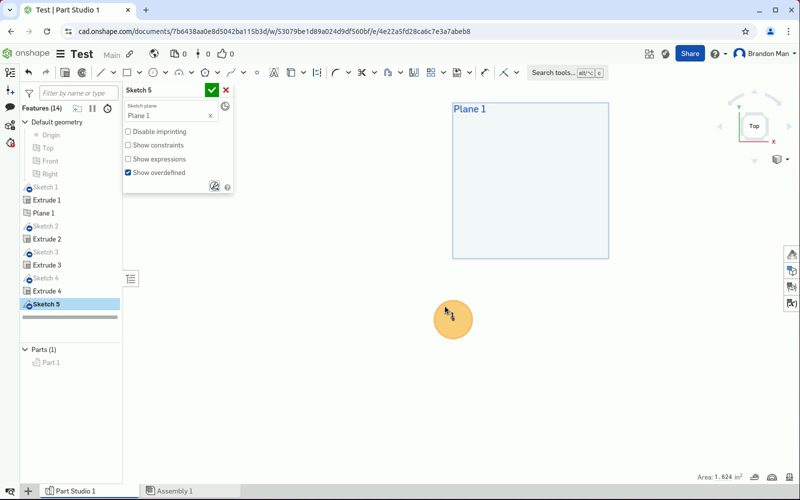
scroll(-6)
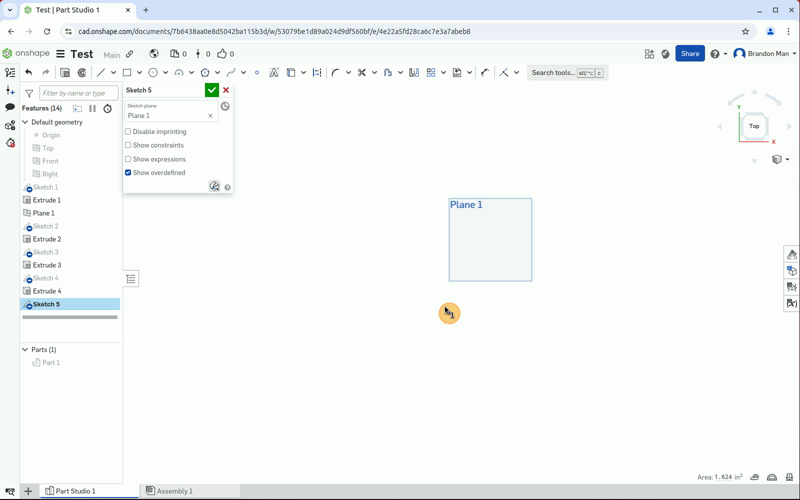
scroll(-6)
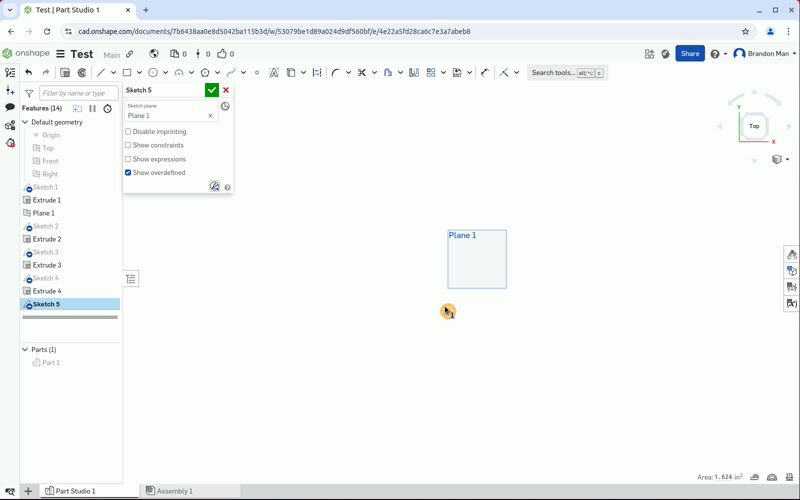
scroll(-6)
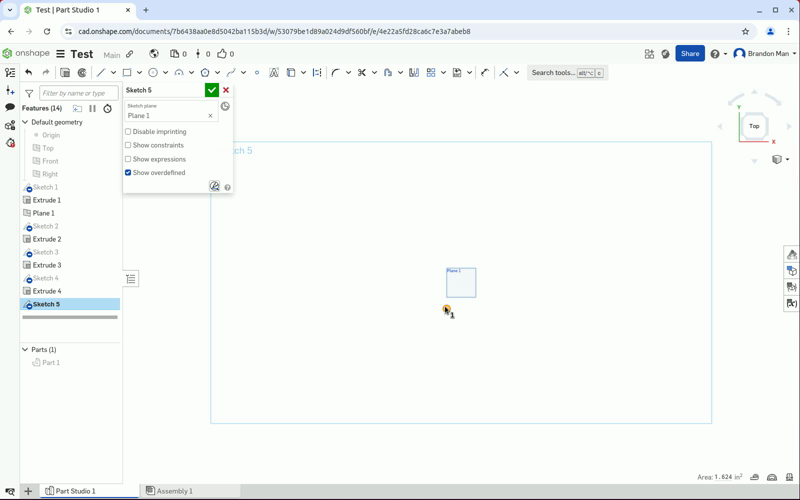
mouse_move(73, 352)
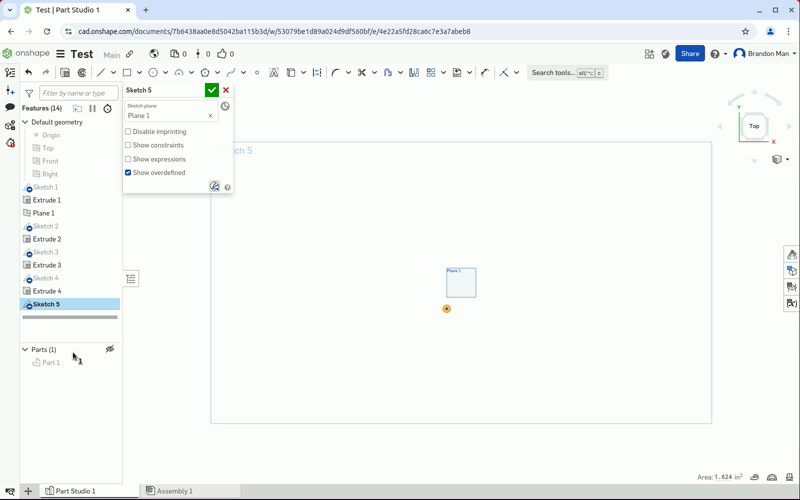
key(shift+y)
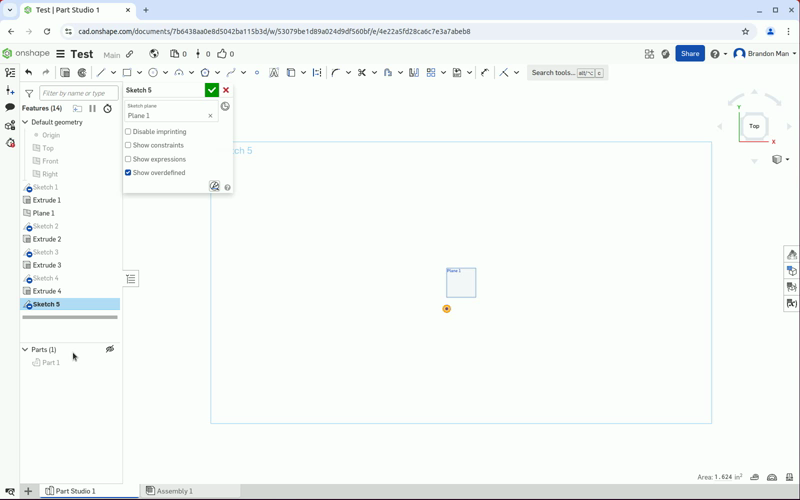
key(shift+e)
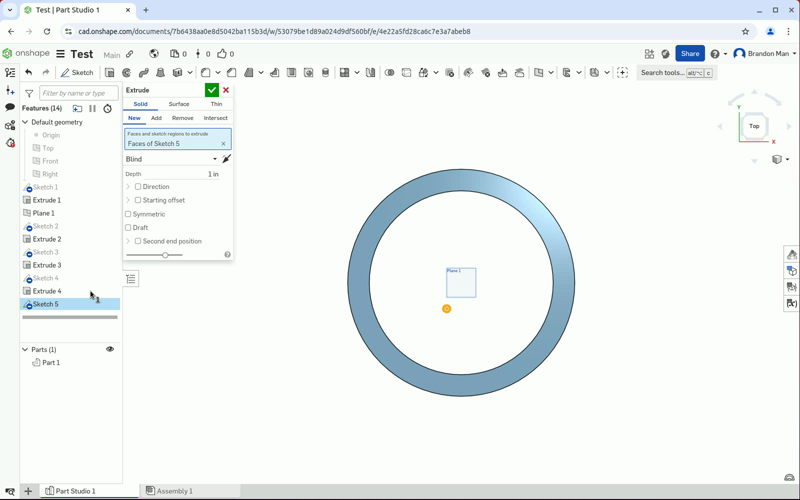
mouse_move(143, 106)
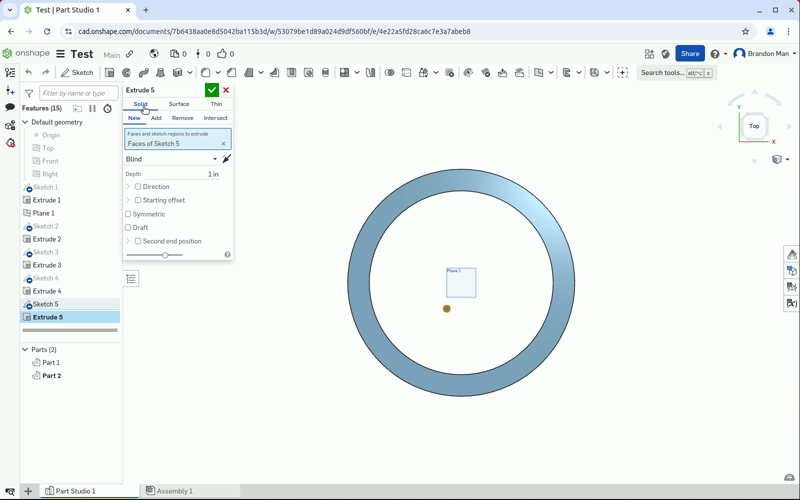
click(143, 106)
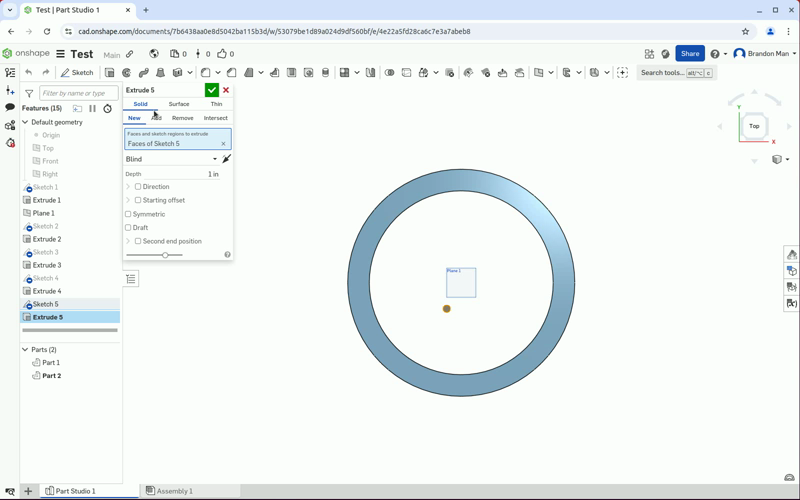
mouse_move(186, 120)
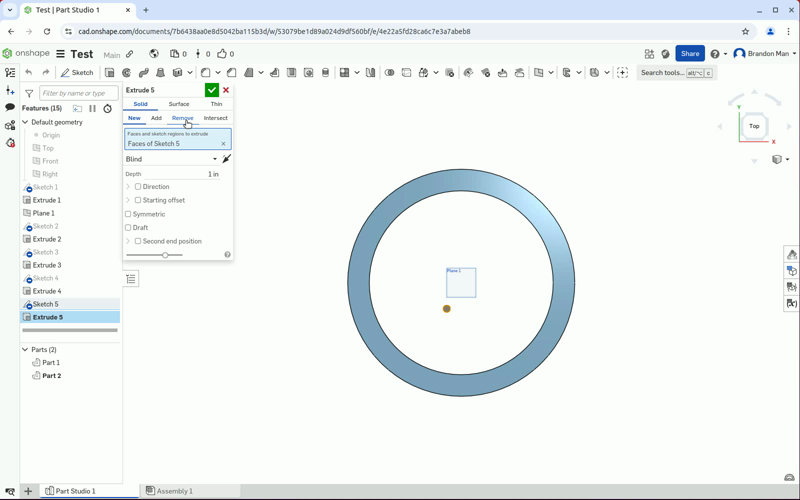
click(186, 120)
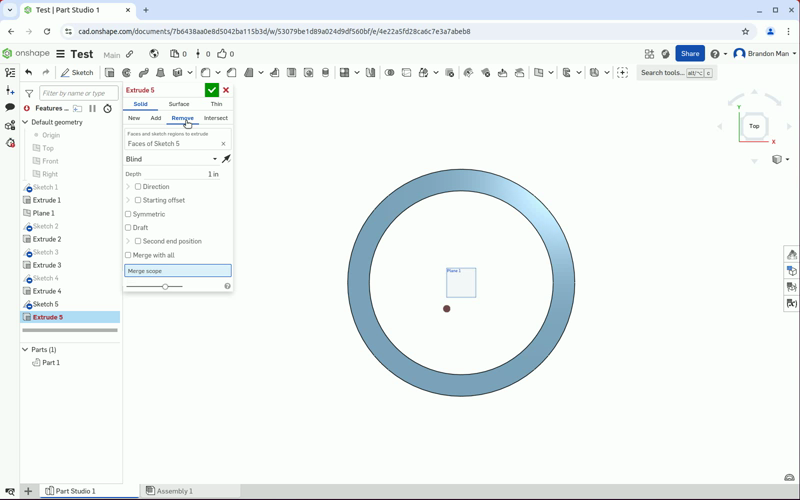
key(tab, 4)
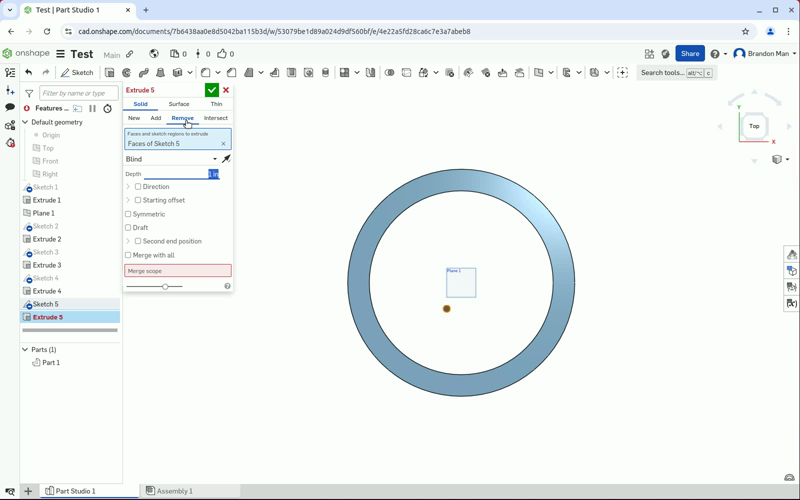
text(4.092)
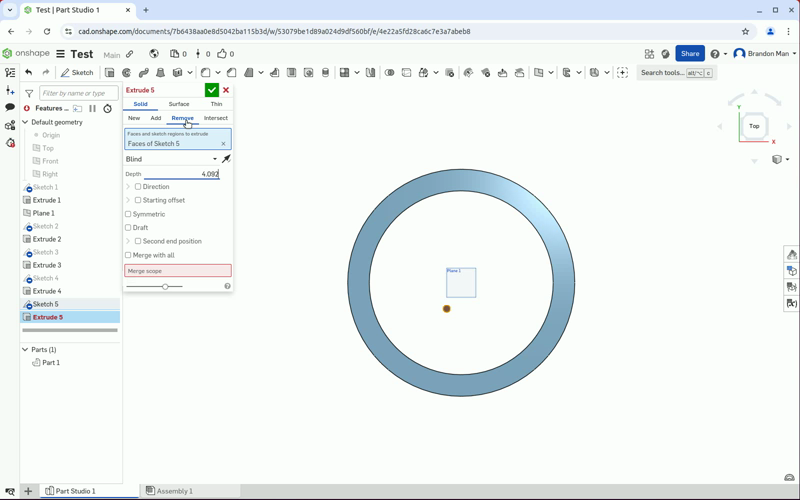
key(tab, 6)
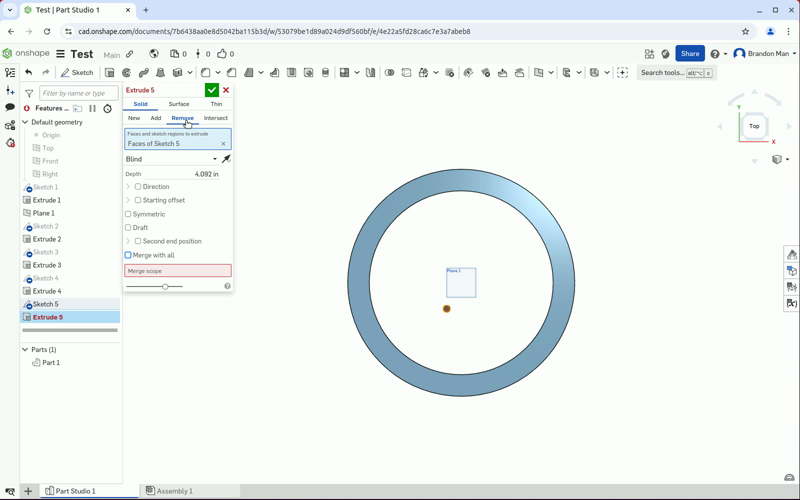
key(space)
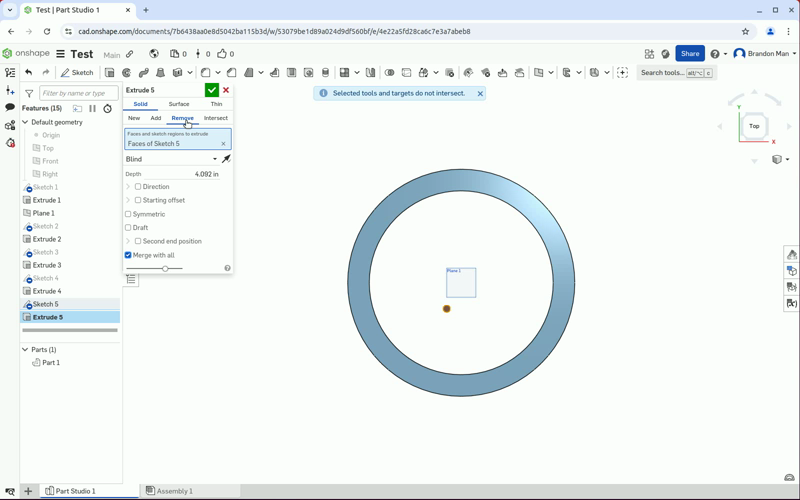
key(enter)
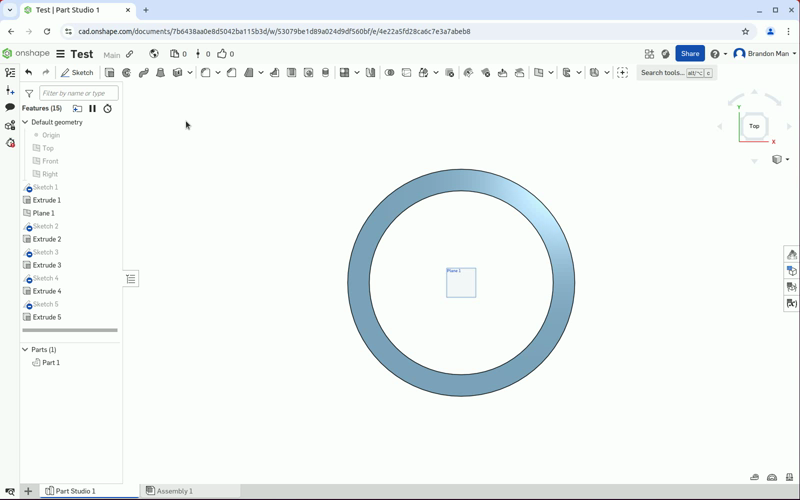
key(shift+h)
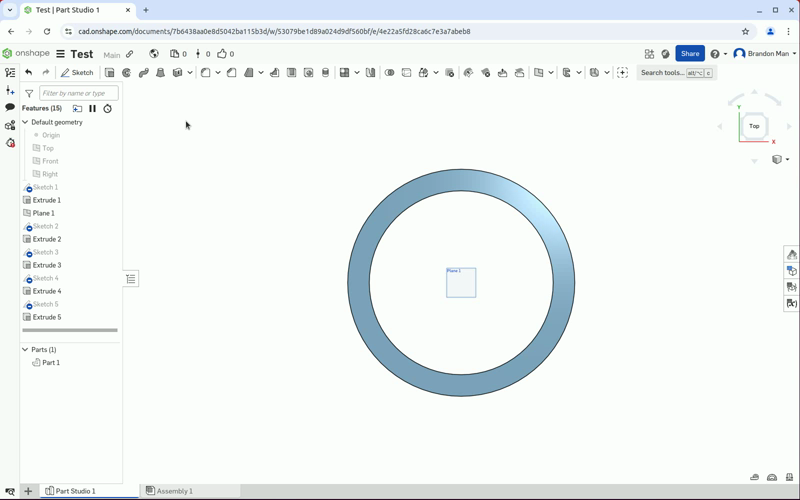
key(shift+h)
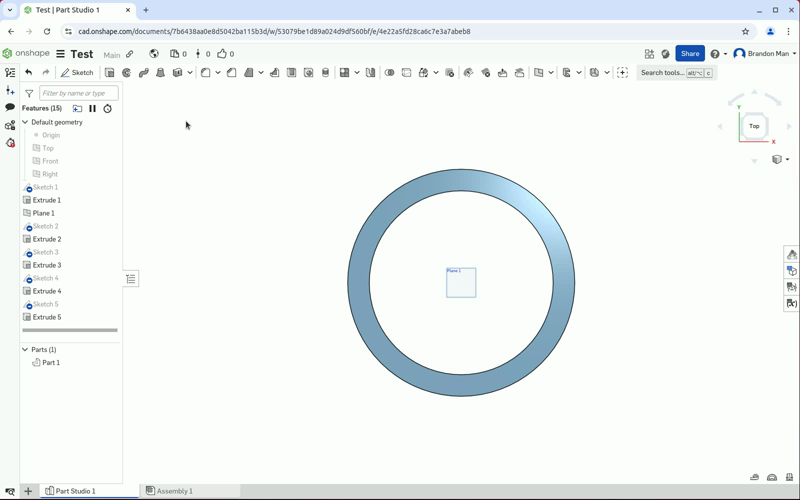
mouse_move(73, 189)
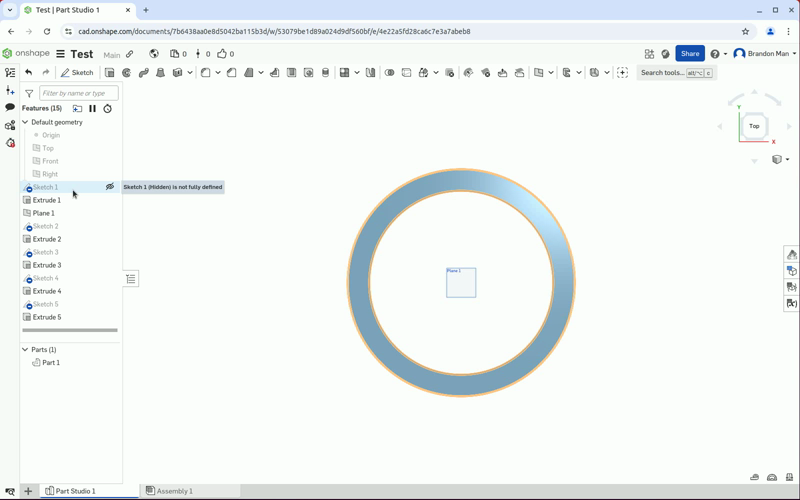
click(73, 189)
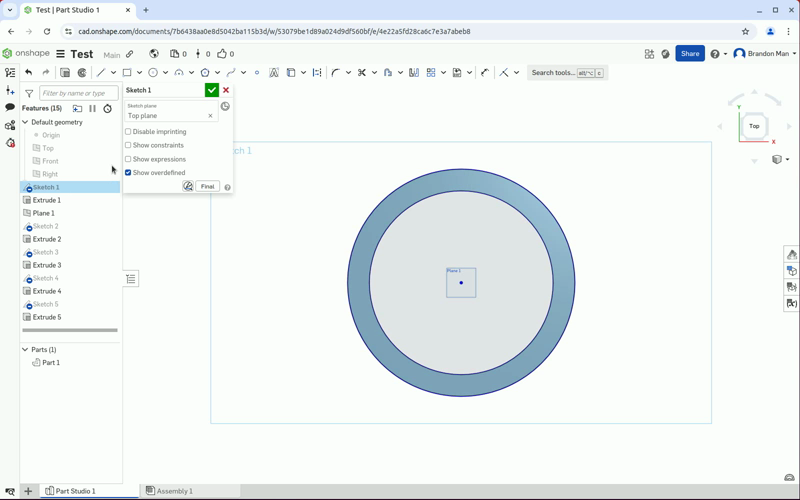
mouse_move(229, 92)
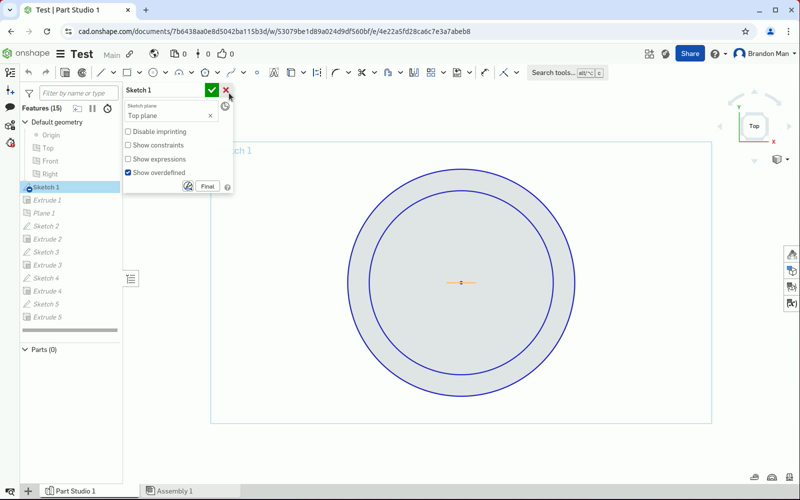
click(229, 92)
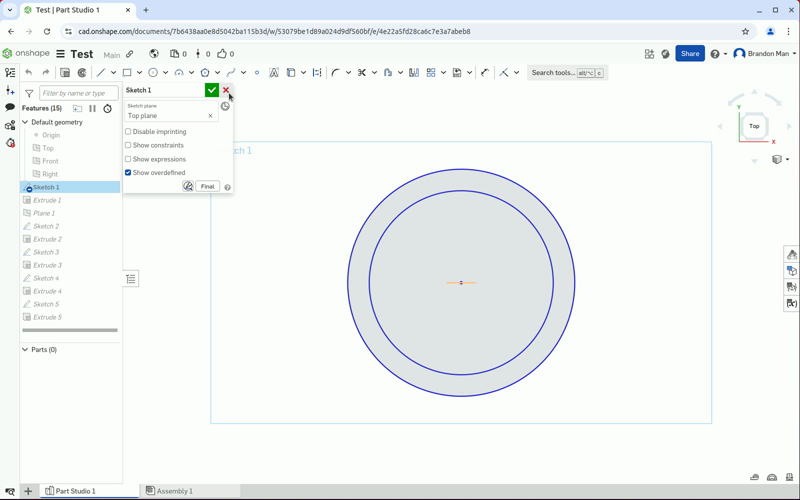
key(shift+s)
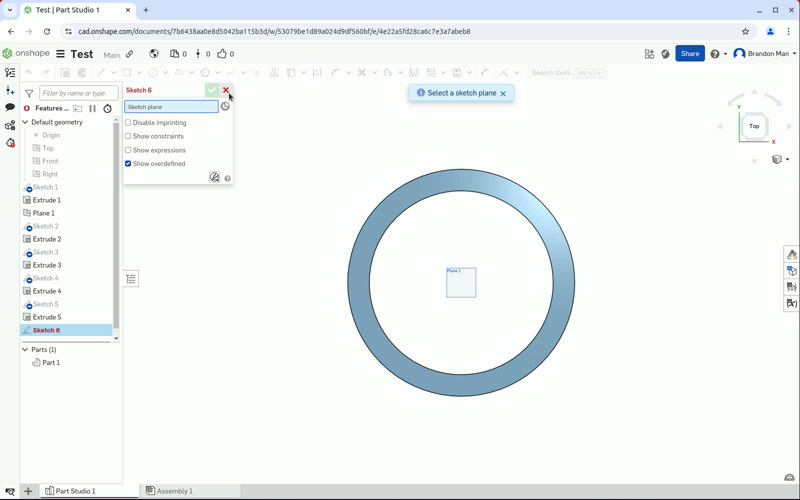
mouse_move(69, 215)
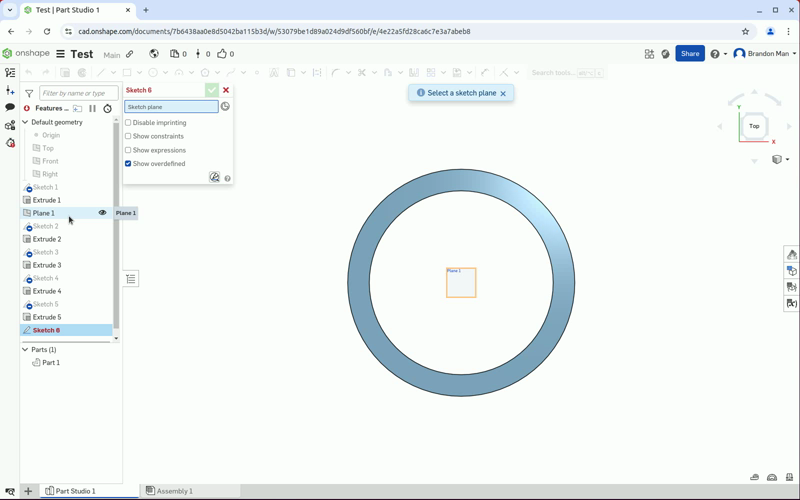
click(69, 215)
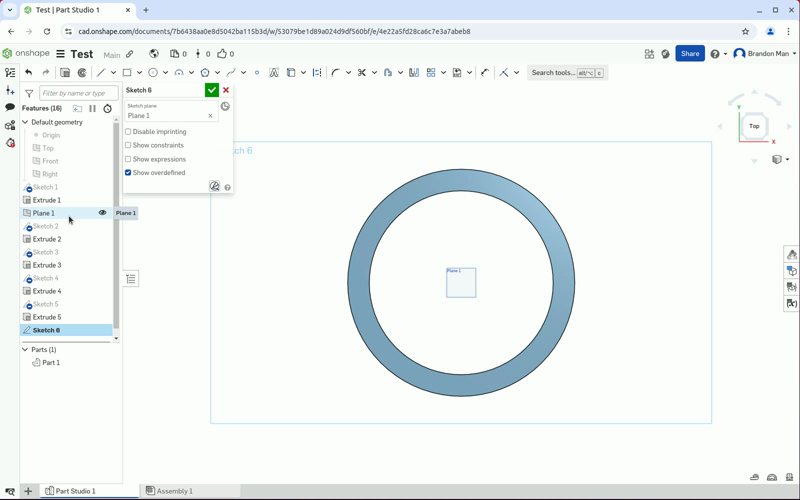
mouse_move(73, 352)
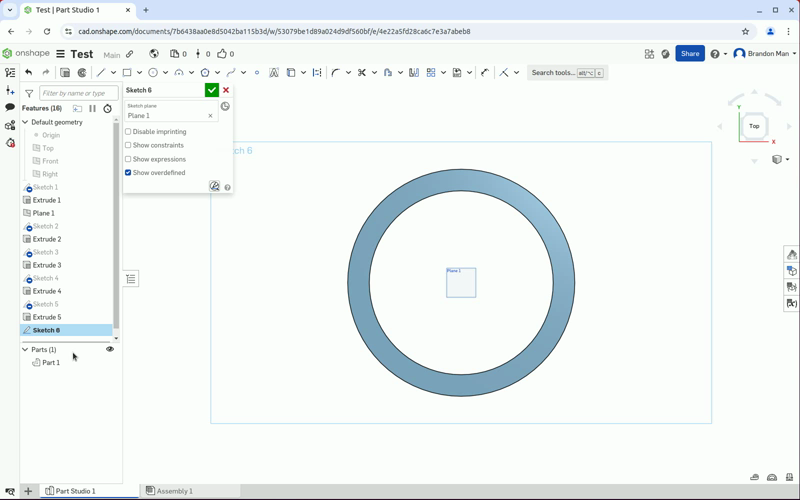
key(y)
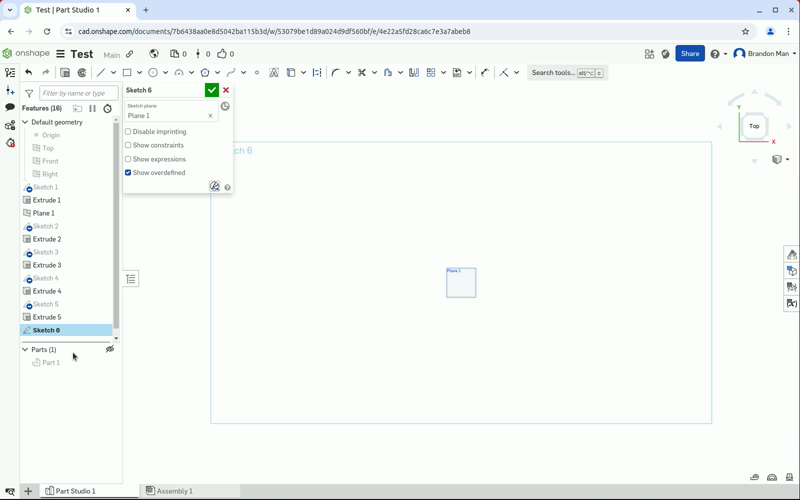
key(c)
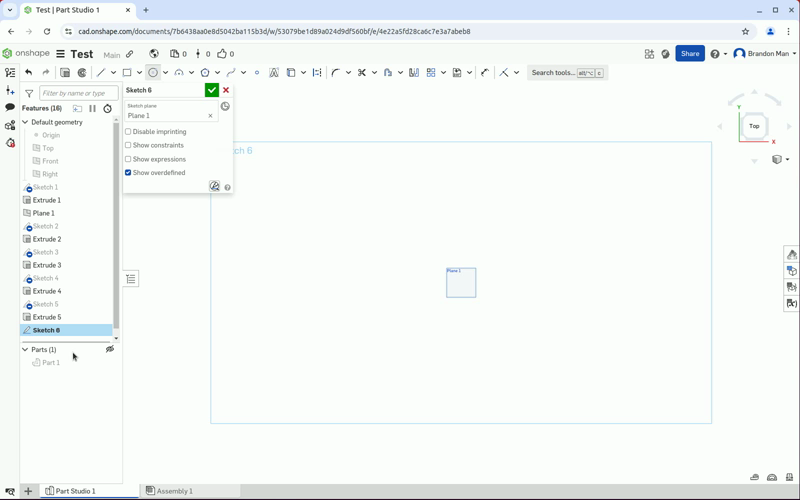
key_down(shift)
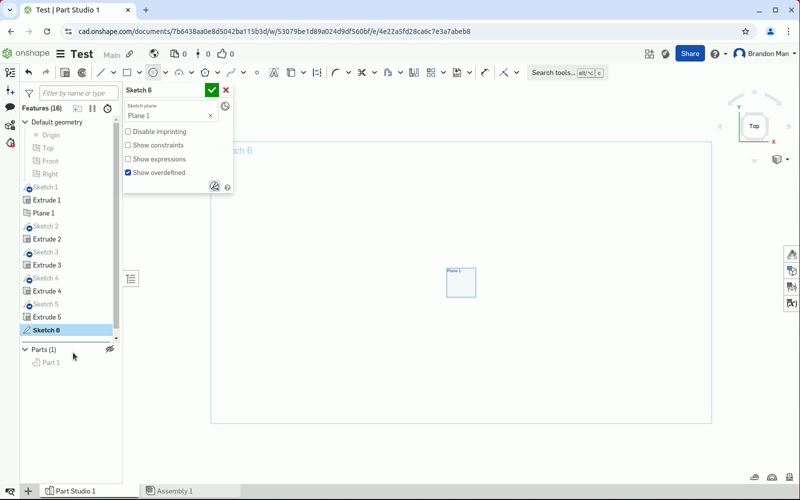
mouse_move(477, 308)
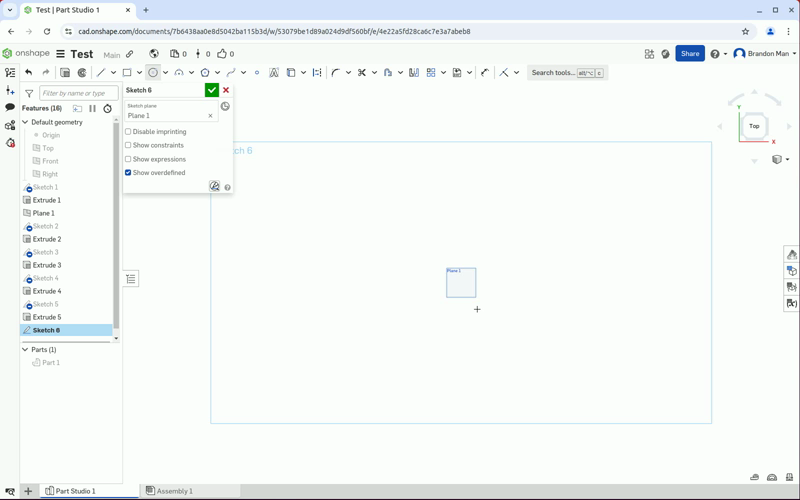
click(477, 308)
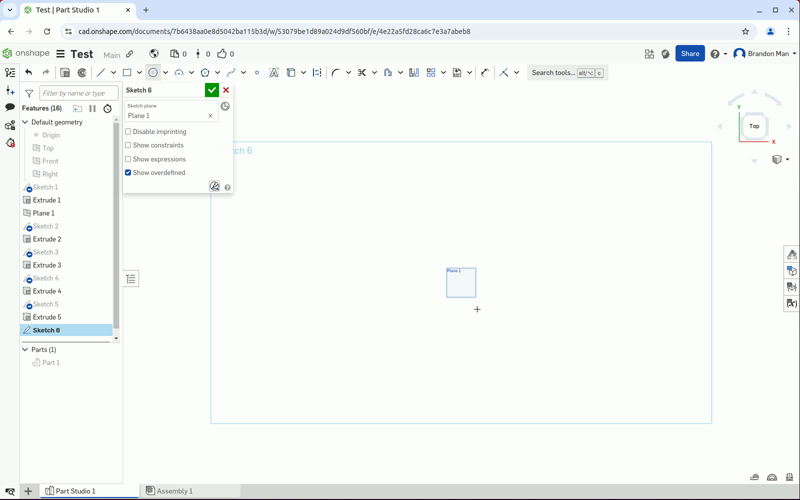
key_up(shift)
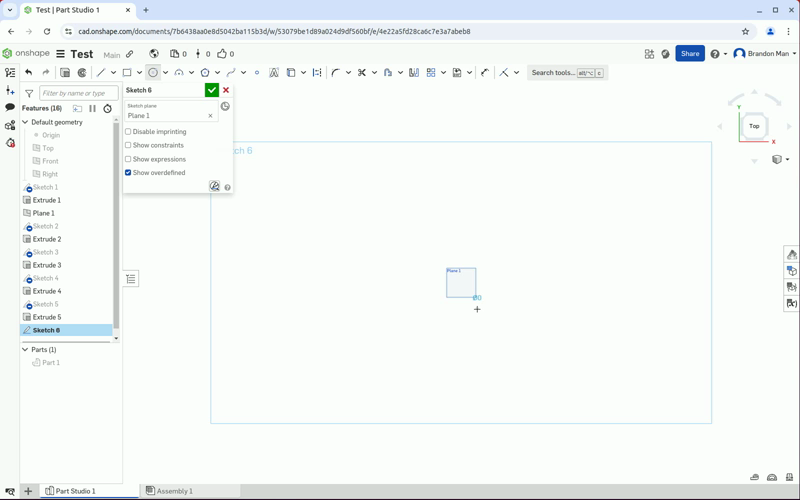
mouse_move(480, 308)
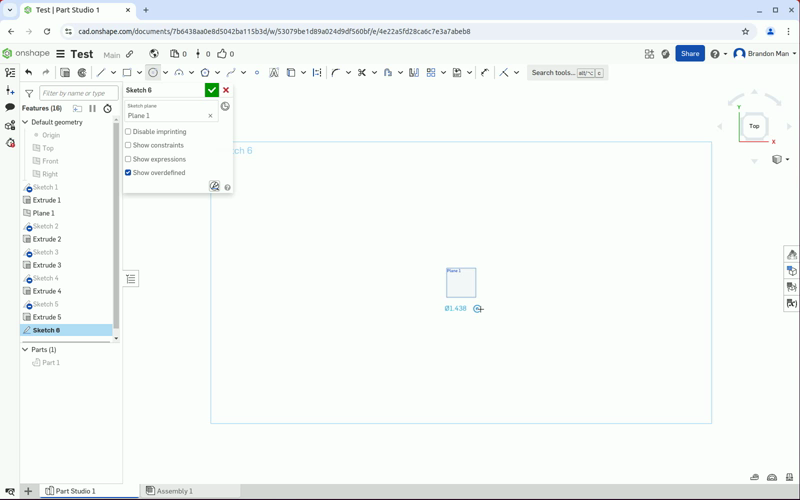
click(480, 308)
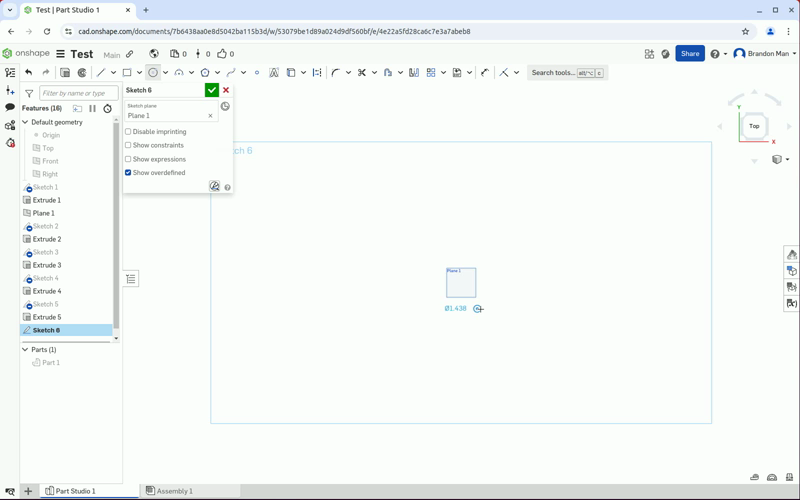
key(esc)
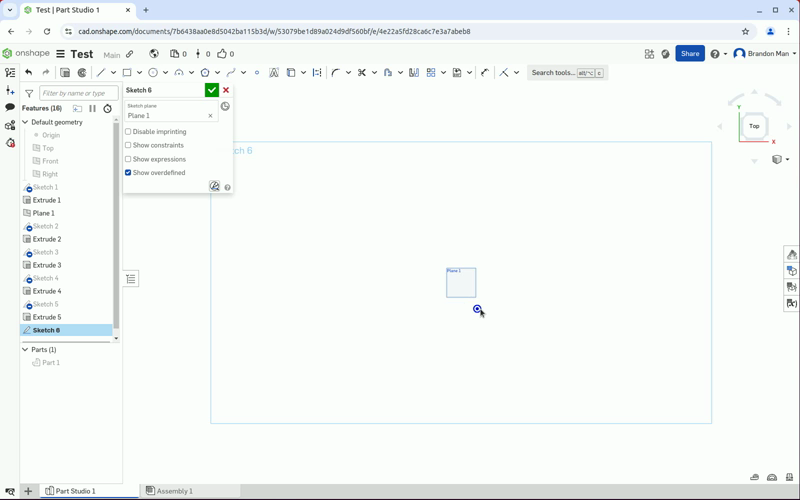
mouse_move(476, 311)
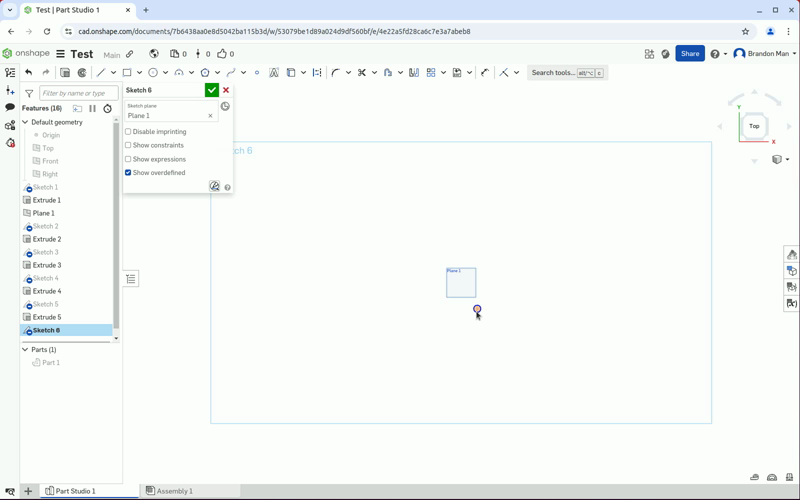
scroll(6)
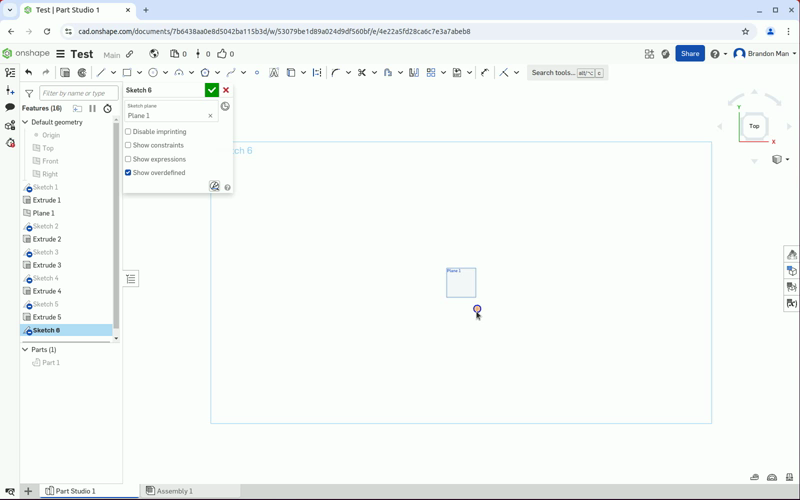
scroll(6)
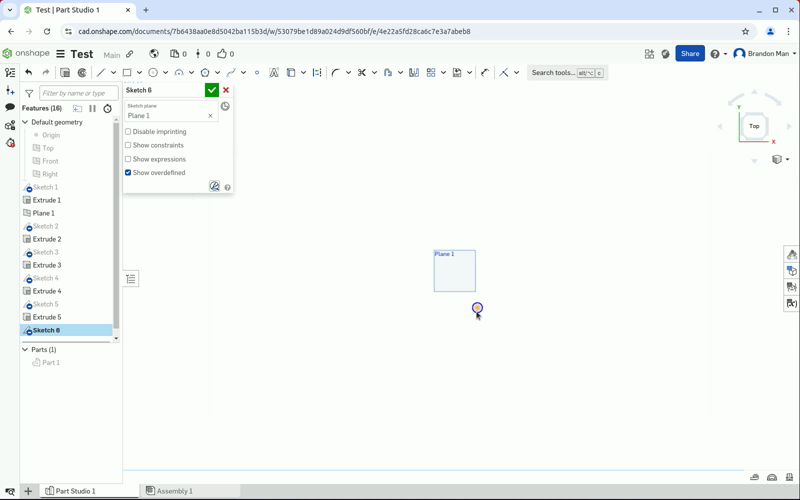
scroll(6)
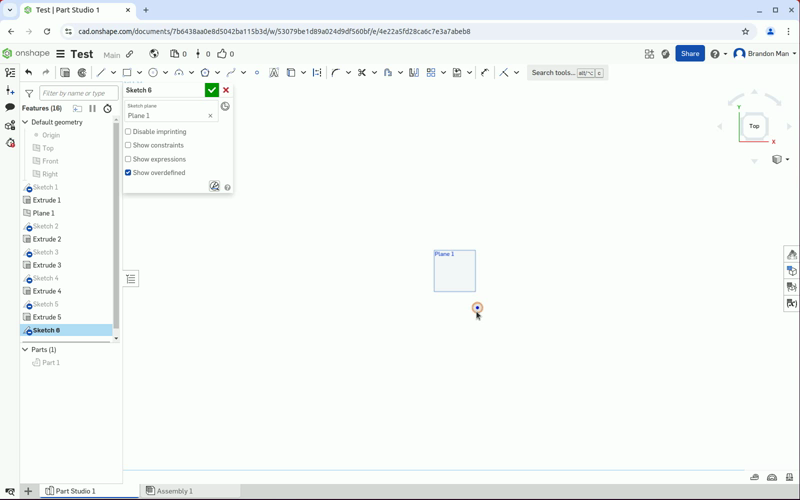
scroll(6)
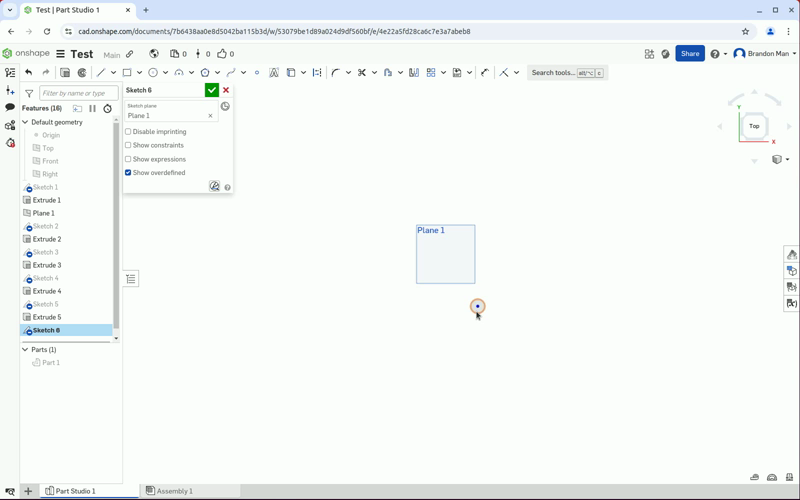
scroll(6)
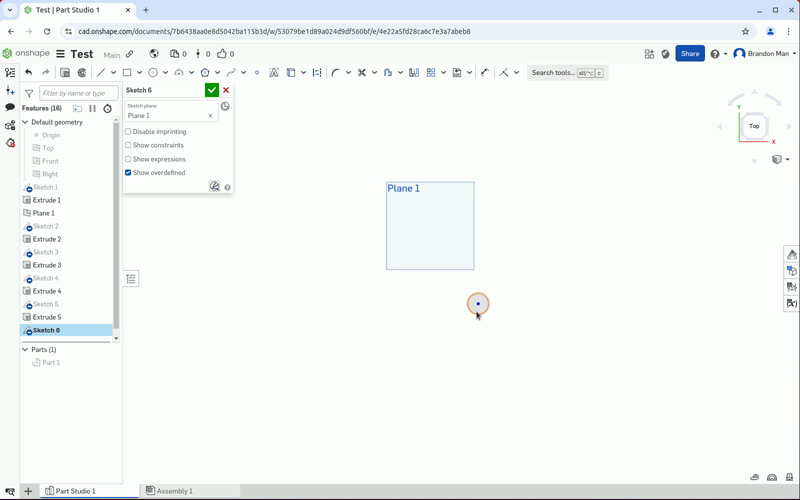
scroll(6)
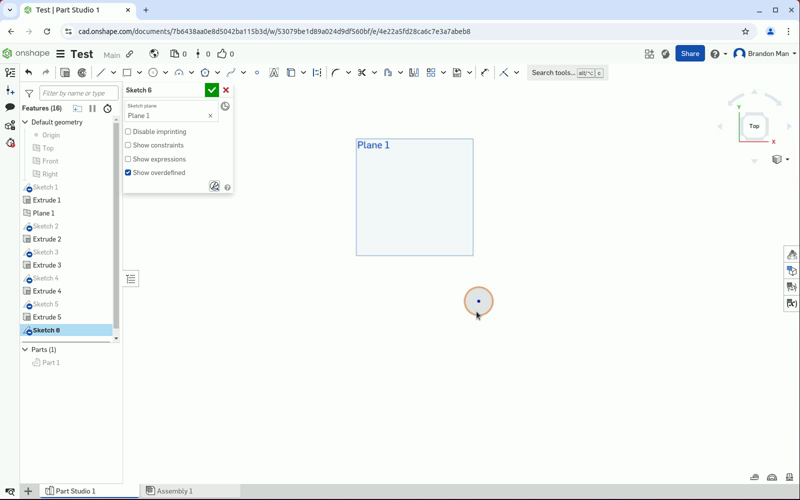
scroll(6)
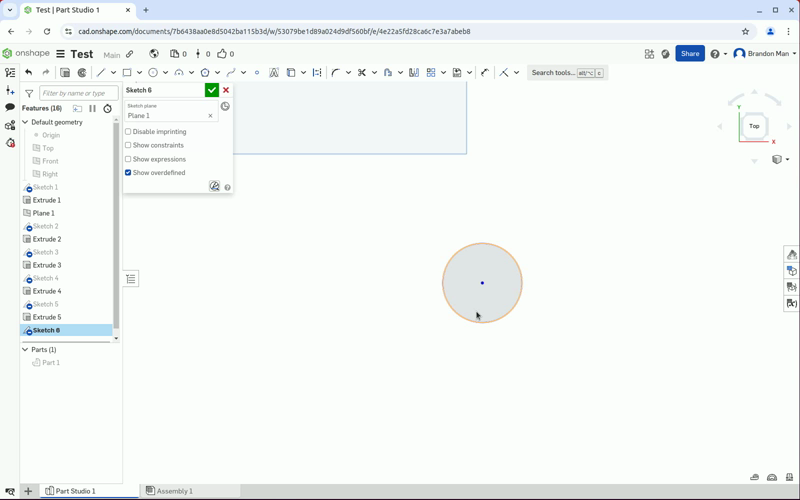
click(476, 311)
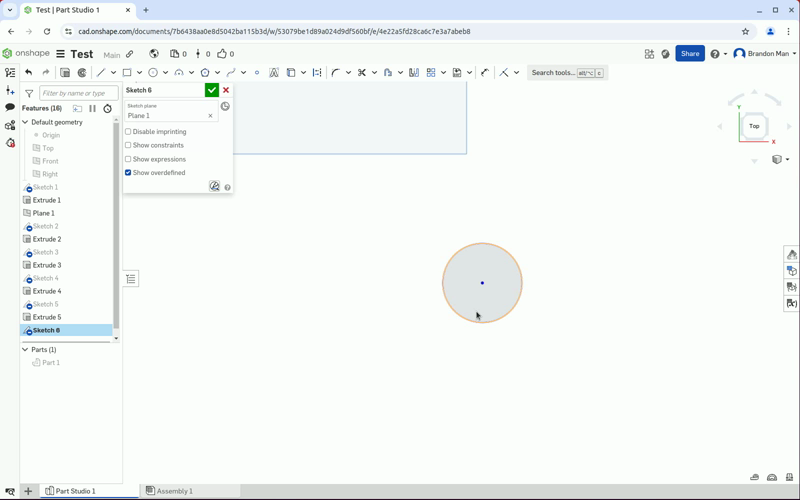
scroll(-6)
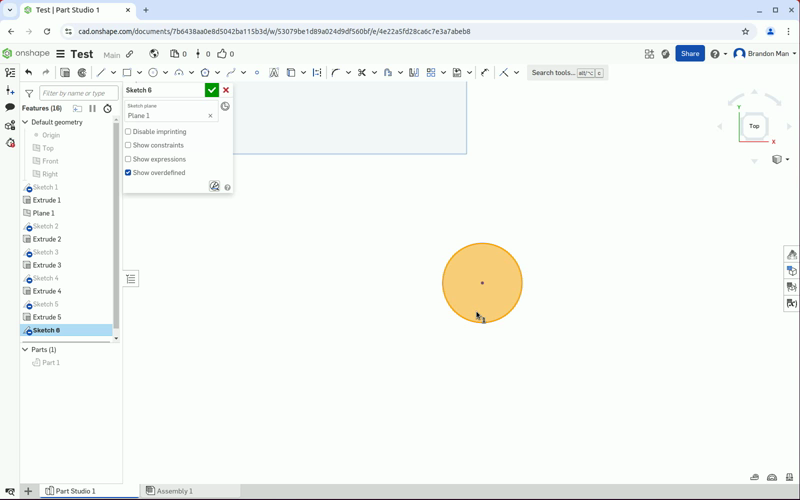
scroll(-6)
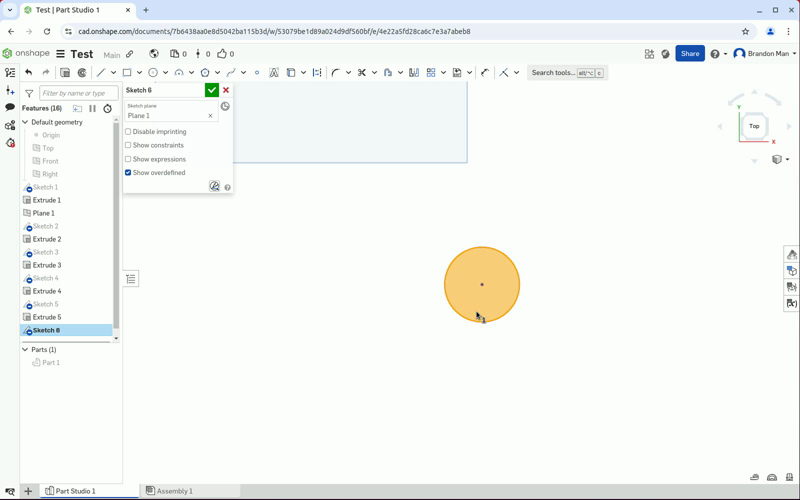
scroll(-6)
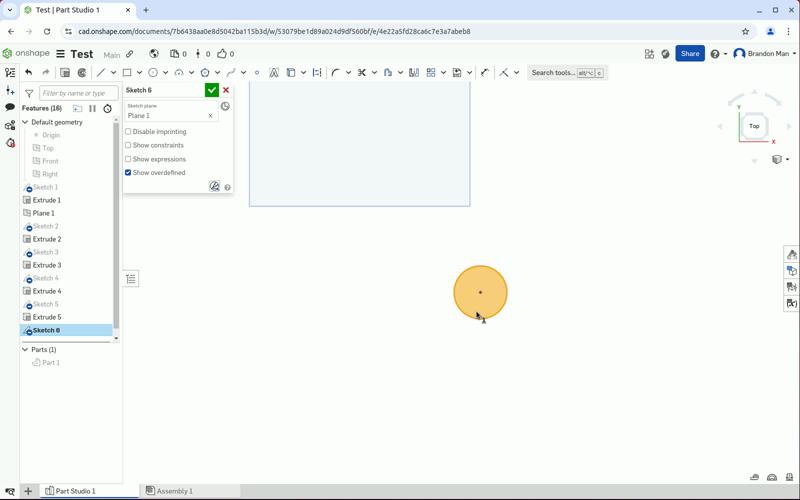
scroll(-6)
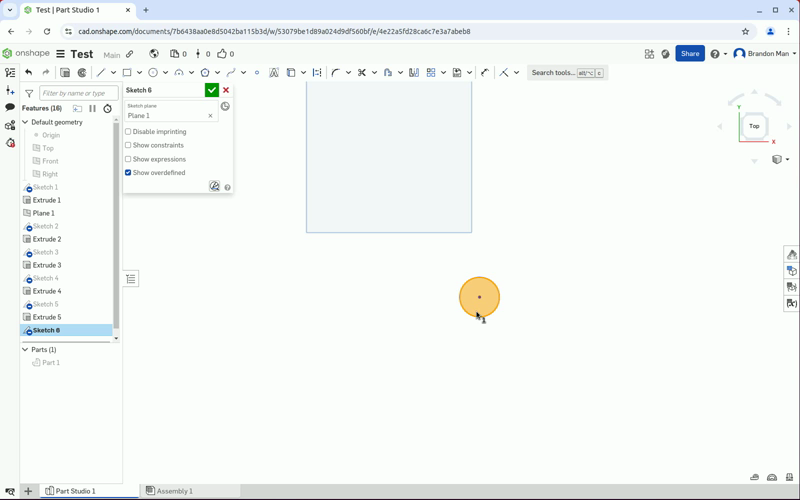
scroll(-6)
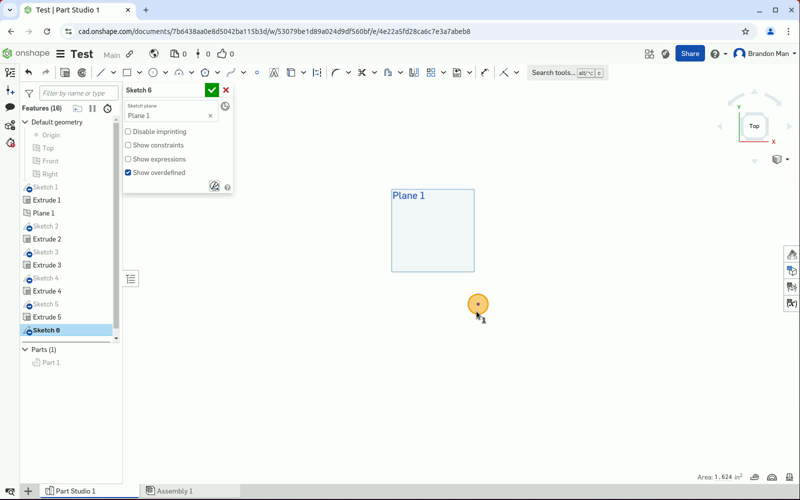
scroll(-6)
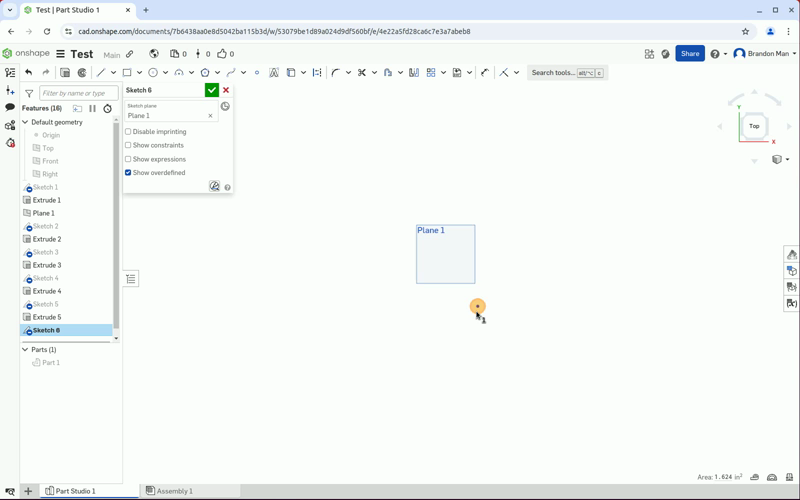
scroll(-6)
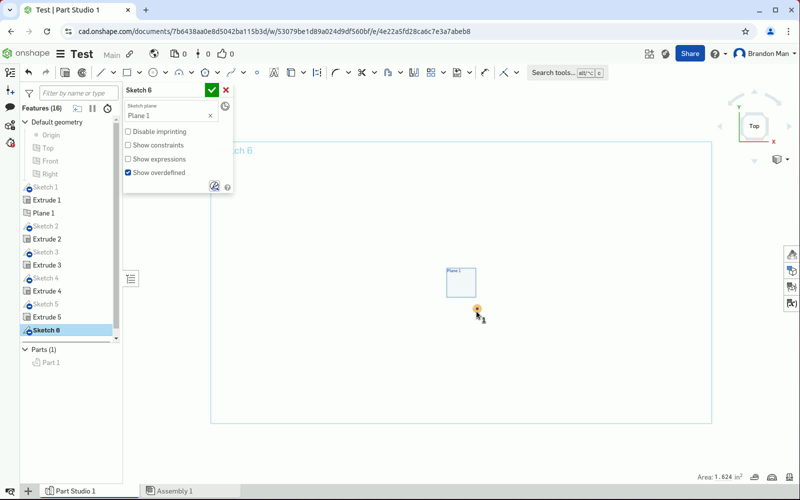
mouse_move(73, 352)
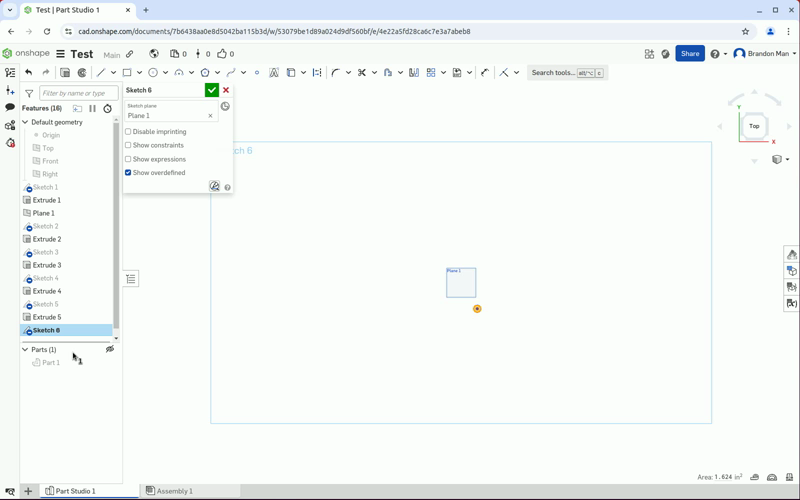
key(shift+y)
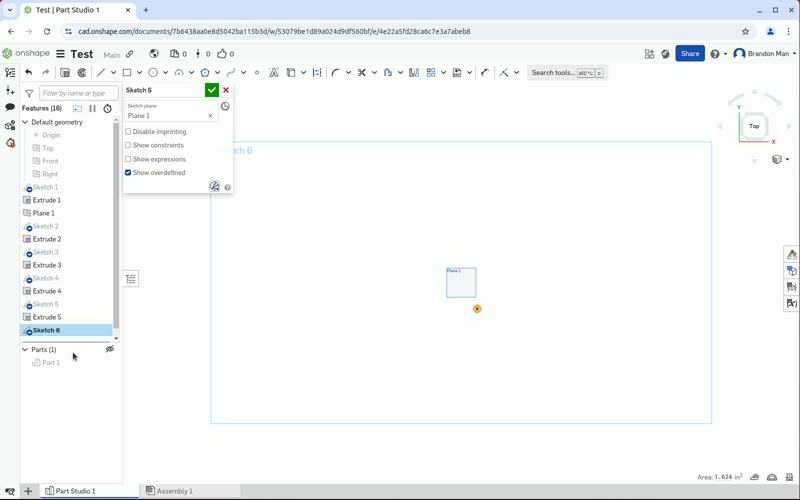
key(shift+e)
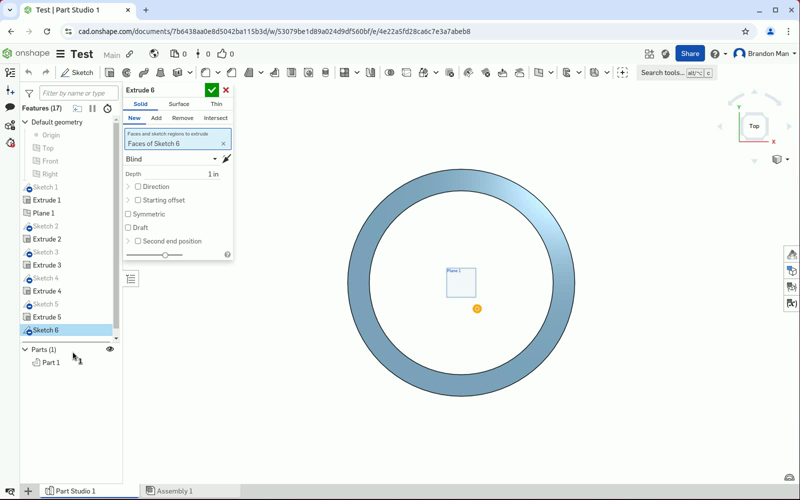
mouse_move(143, 106)
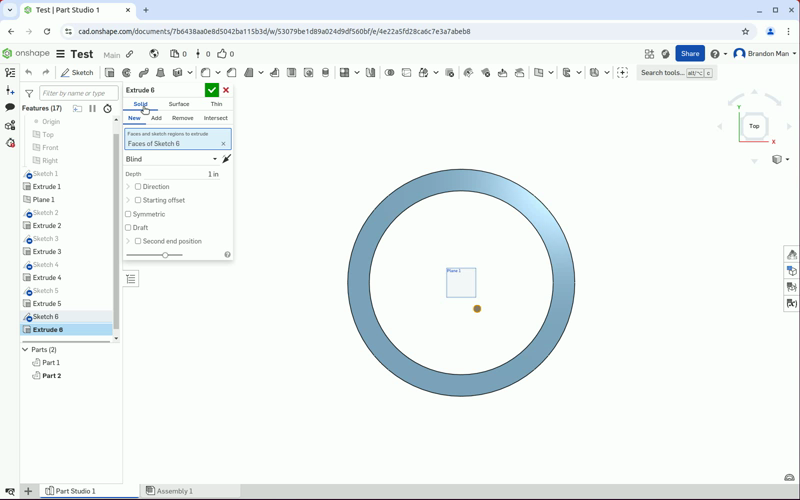
click(143, 106)
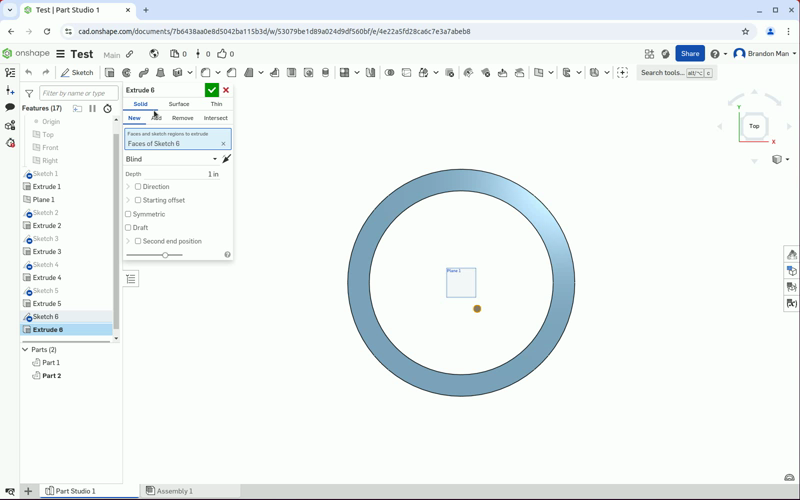
mouse_move(186, 120)
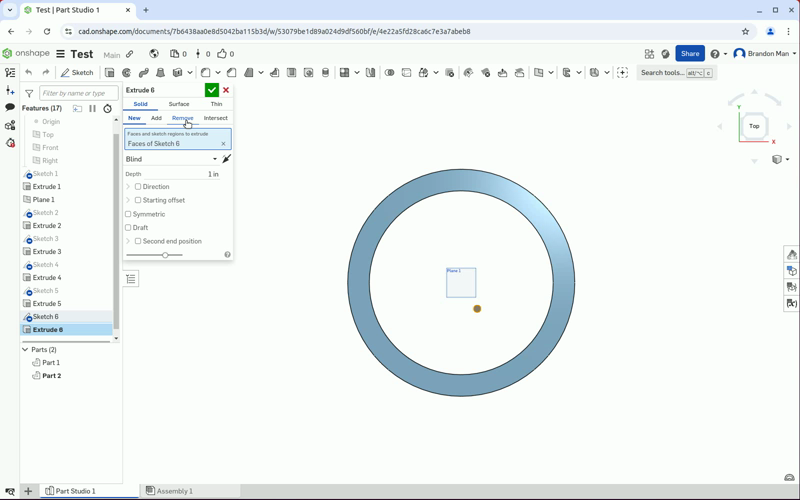
click(186, 120)
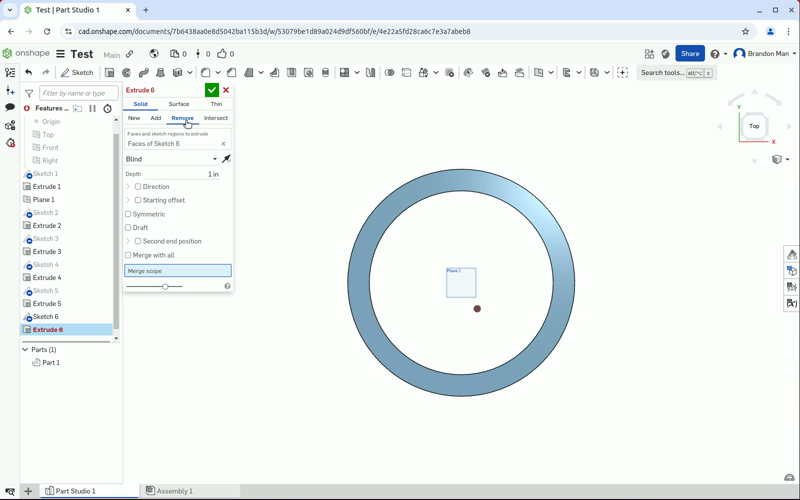
key(tab, 4)
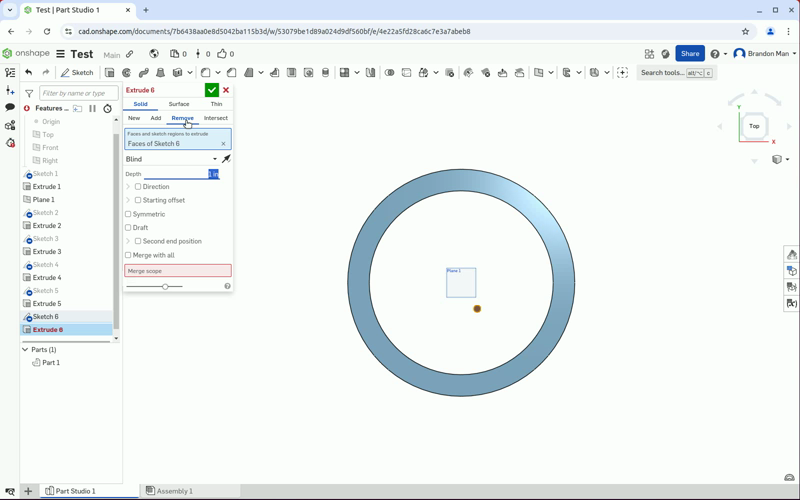
text(4.092)
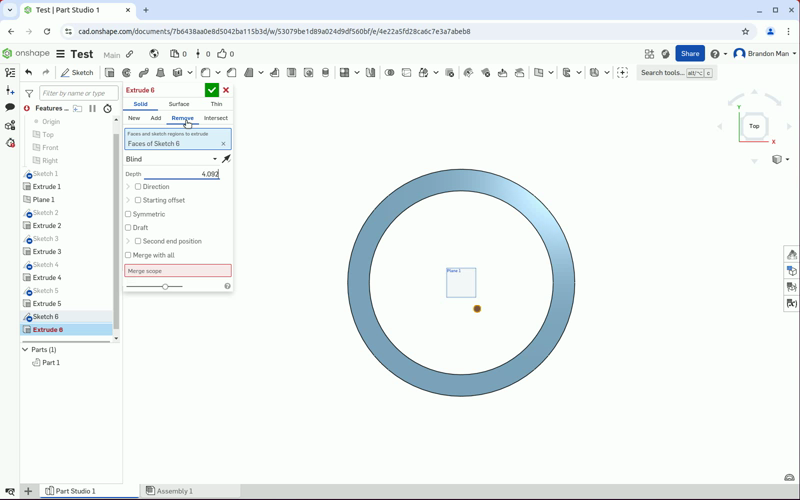
key(tab, 6)
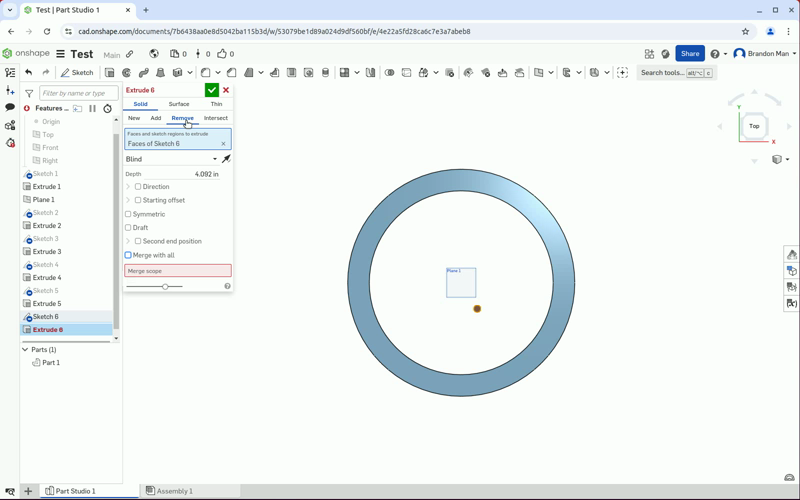
key(space)
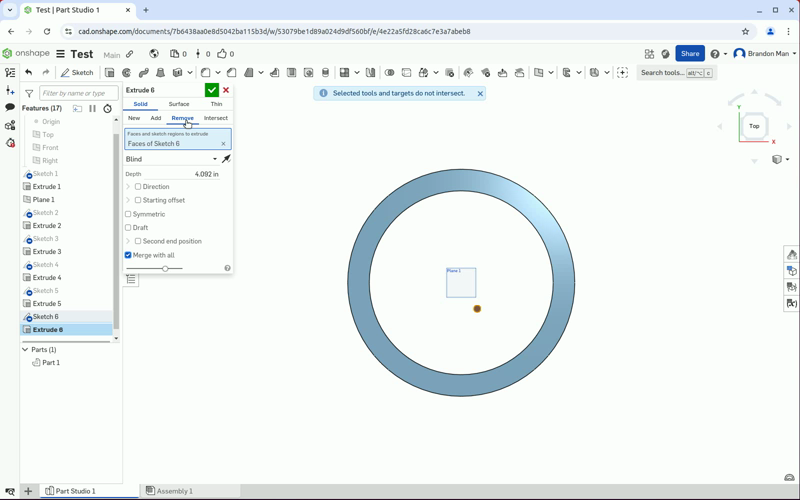
key(enter)
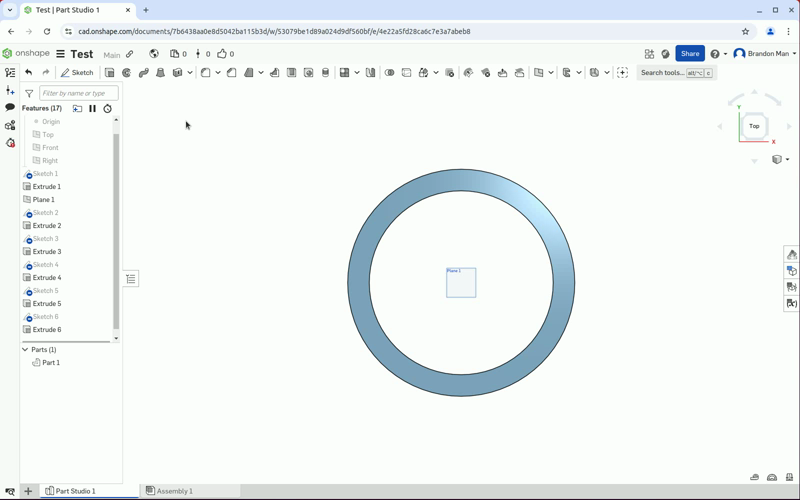
key(shift+h)
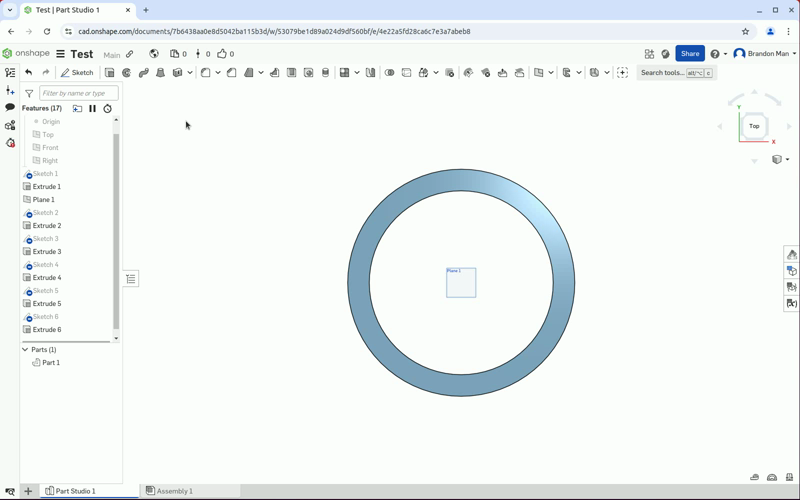
key(shift+h)
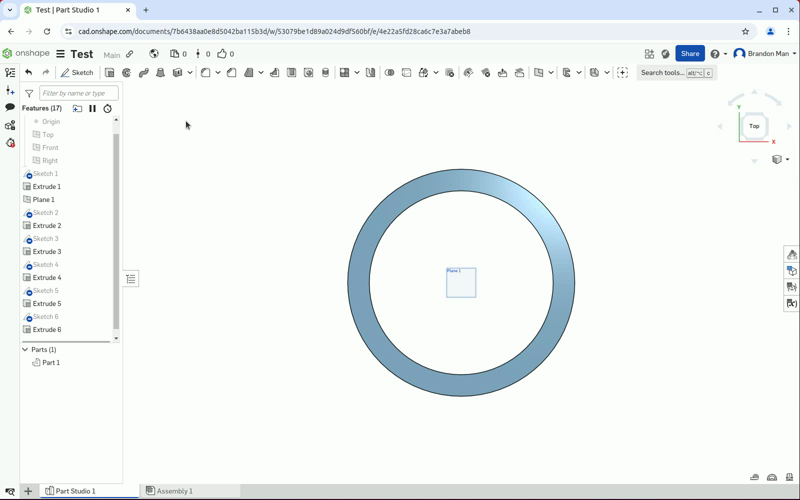
mouse_move(69, 176)
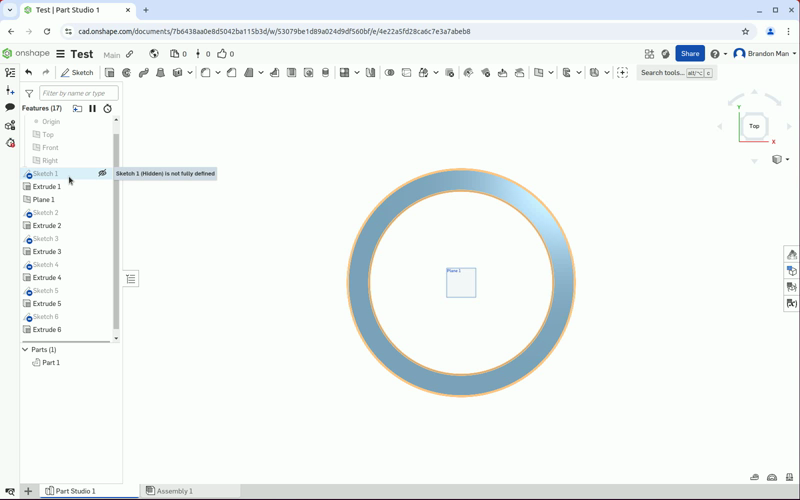
click(69, 176)
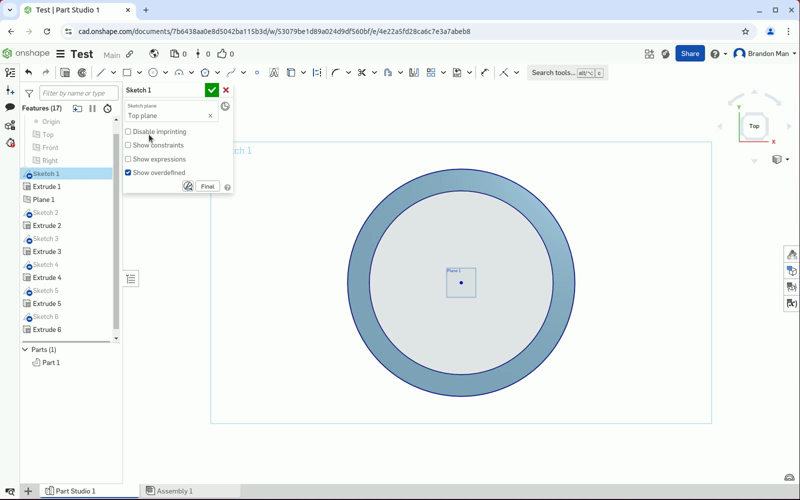
mouse_move(229, 92)
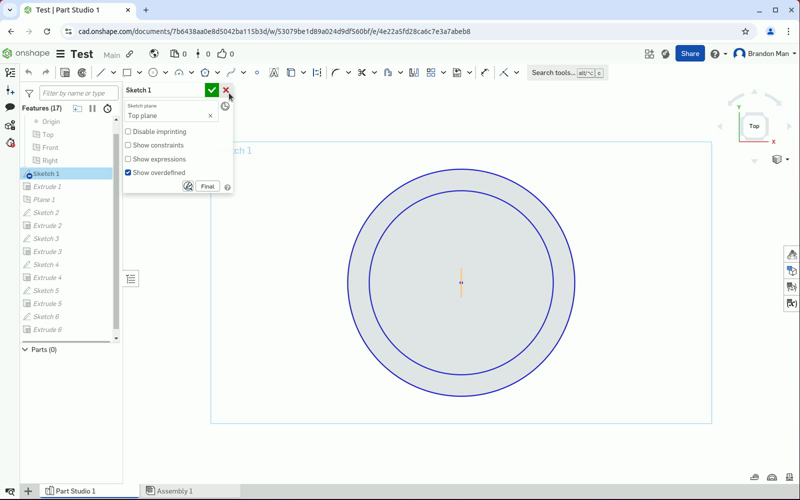
click(229, 92)
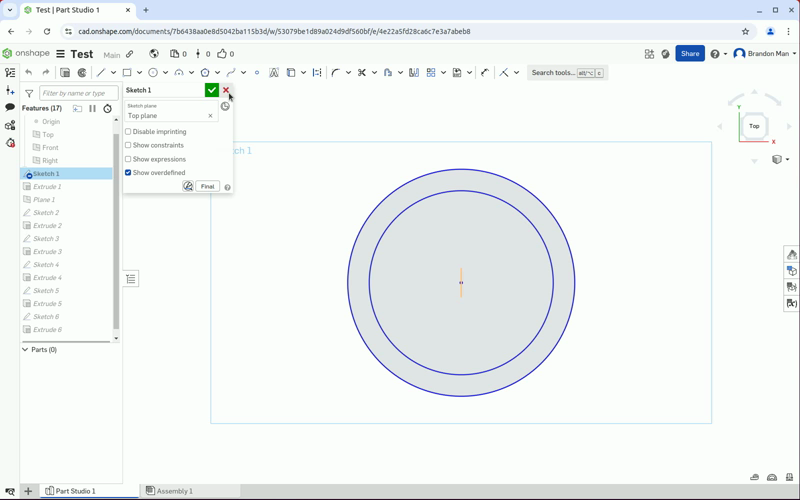
key(shift+s)
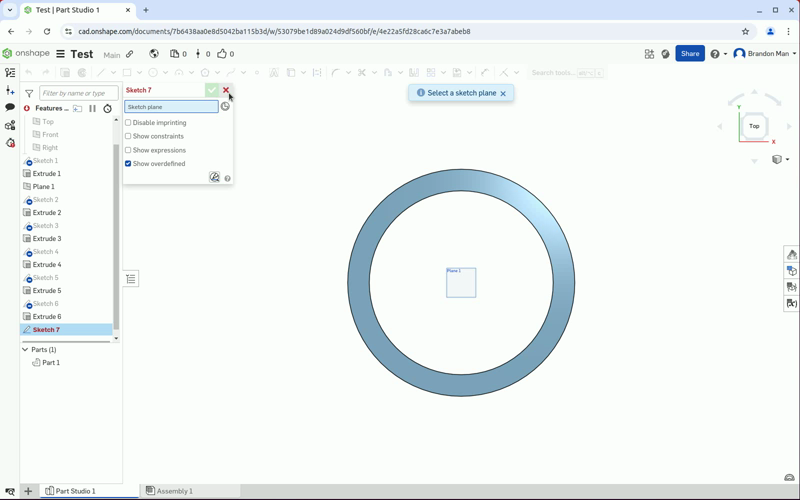
mouse_move(69, 189)
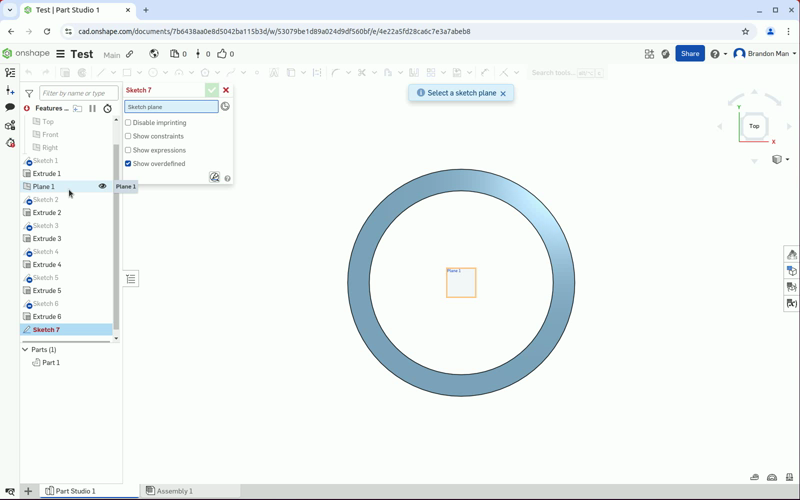
click(69, 189)
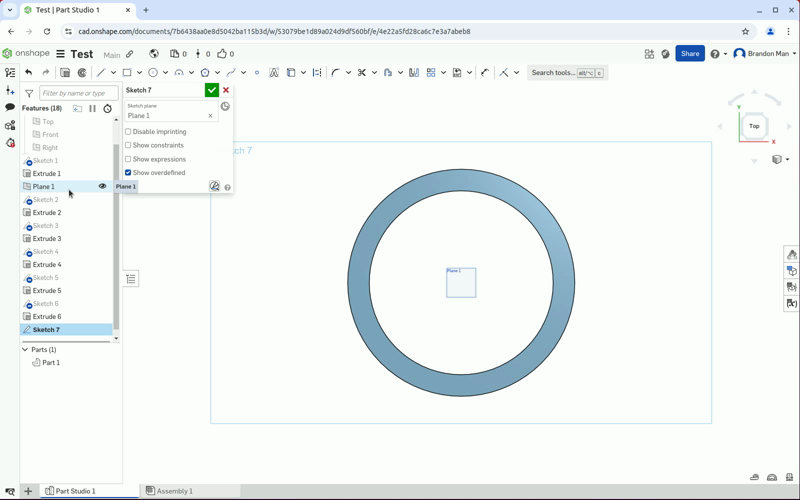
mouse_move(73, 352)
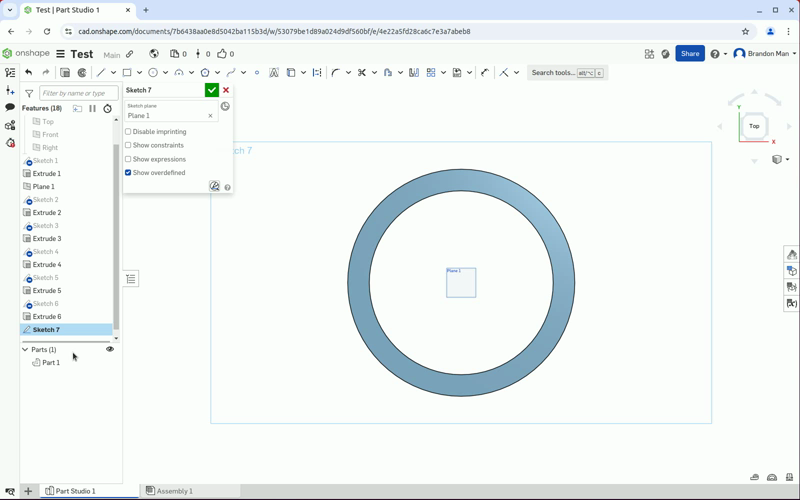
key(y)
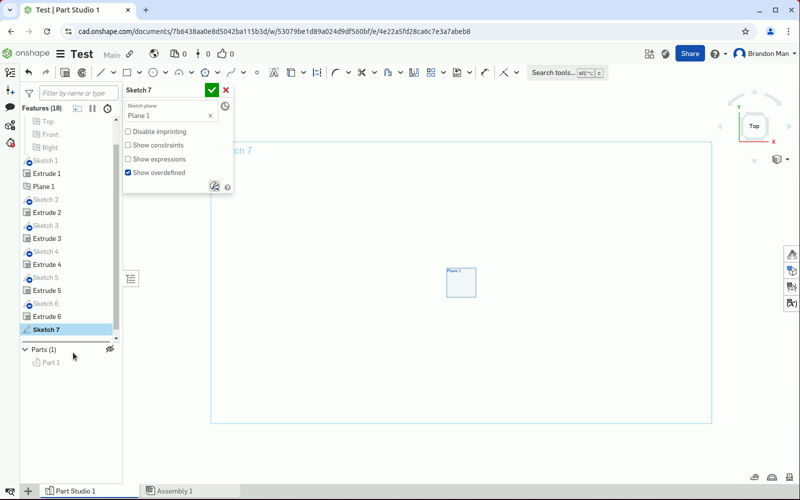
key(c)
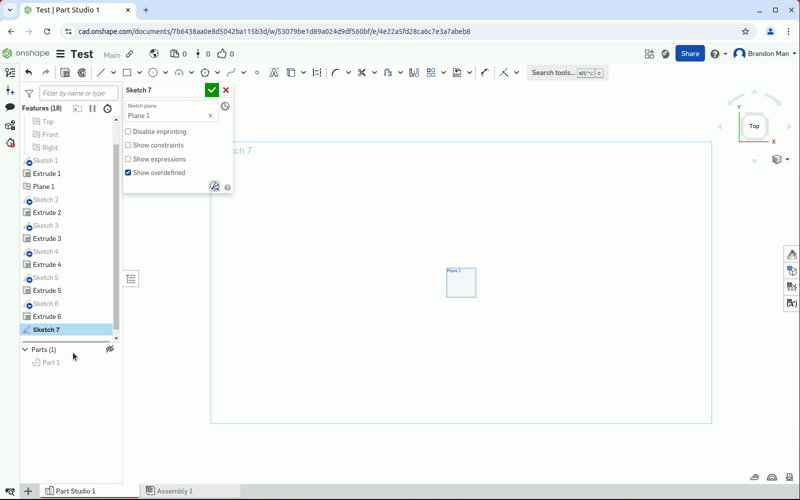
key_down(shift)
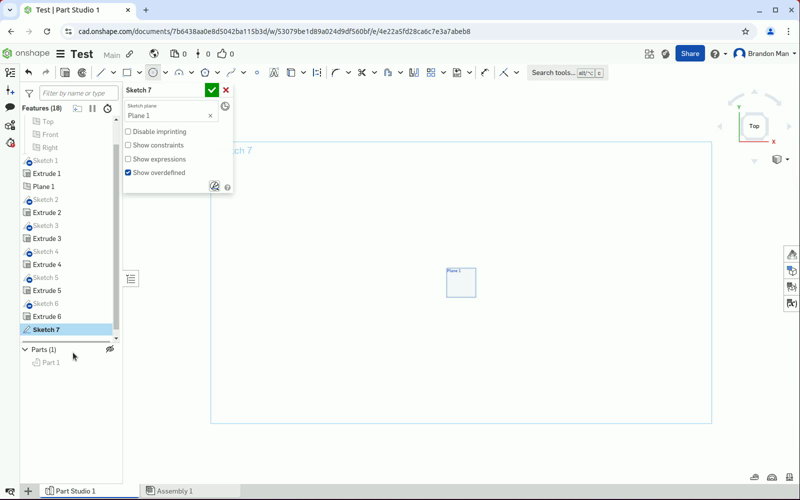
mouse_move(492, 282)
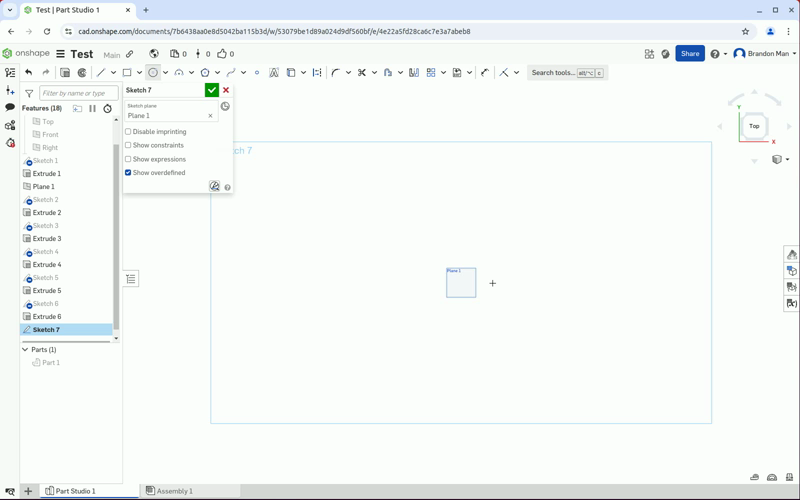
click(492, 282)
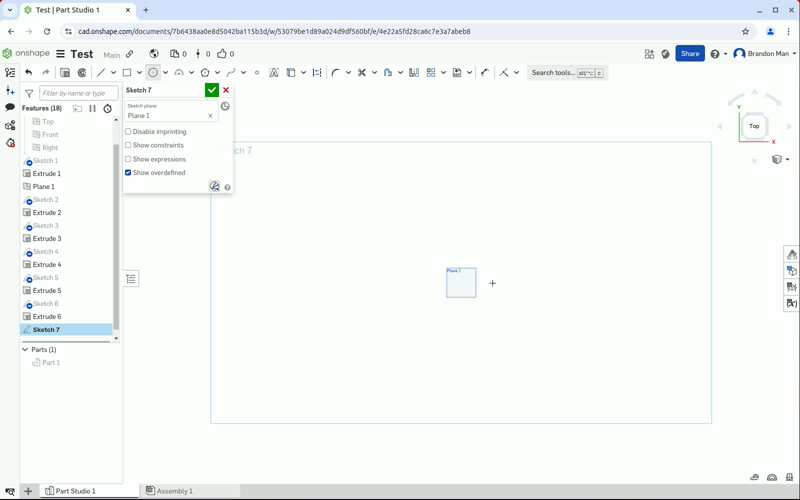
key_up(shift)
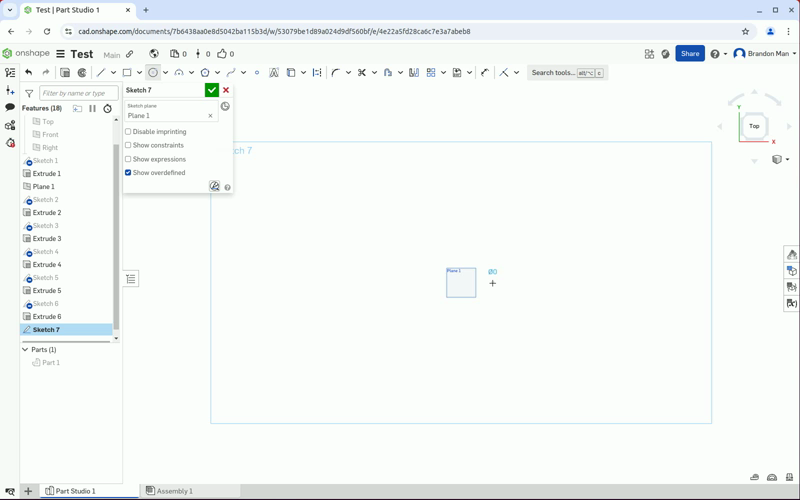
mouse_move(495, 282)
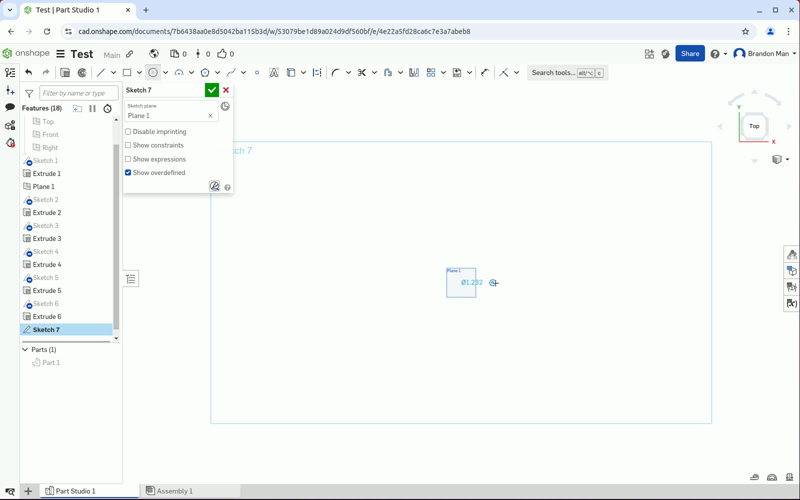
click(495, 282)
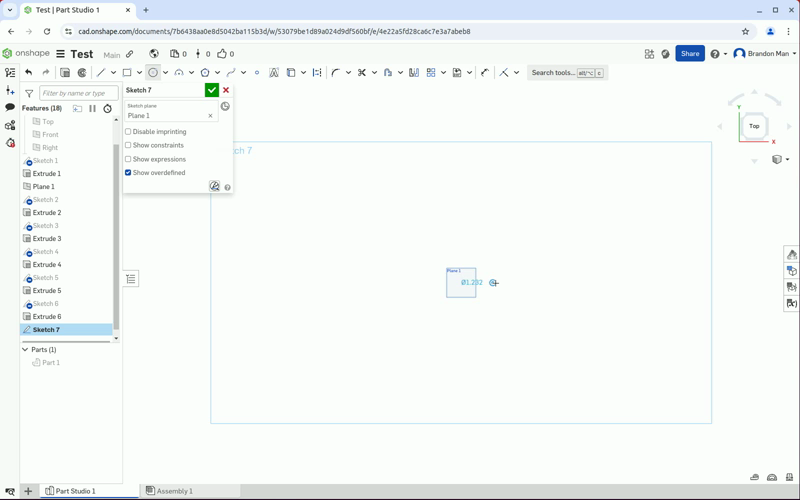
key(esc)
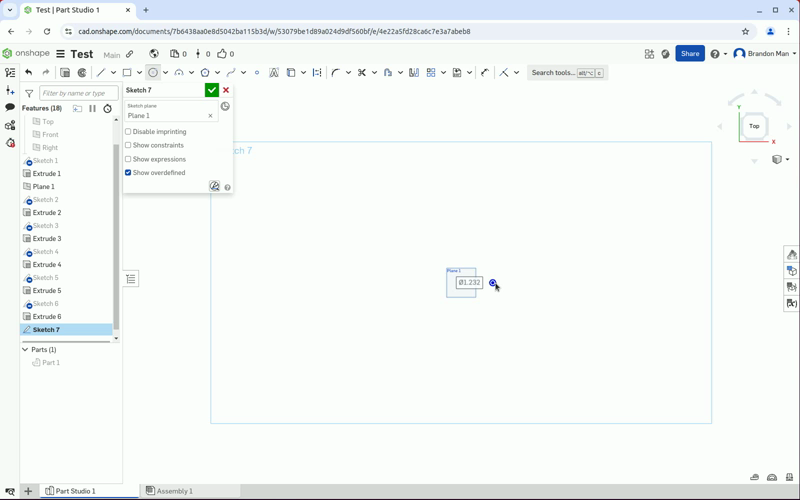
mouse_move(492, 280)
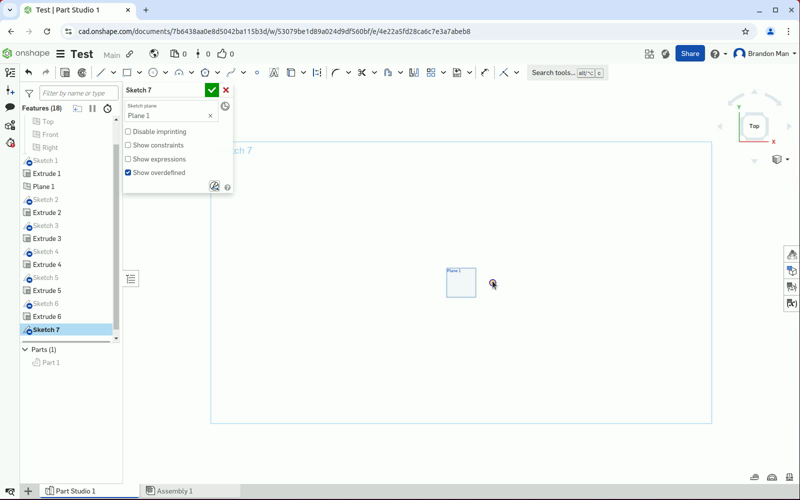
scroll(6)
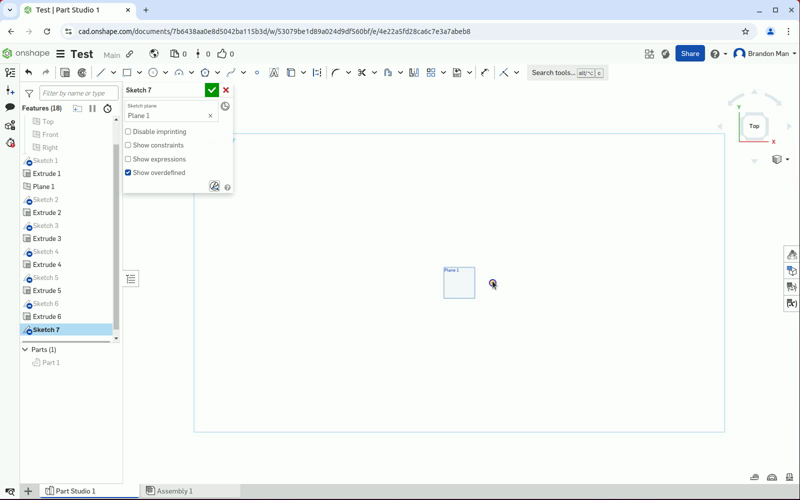
scroll(6)
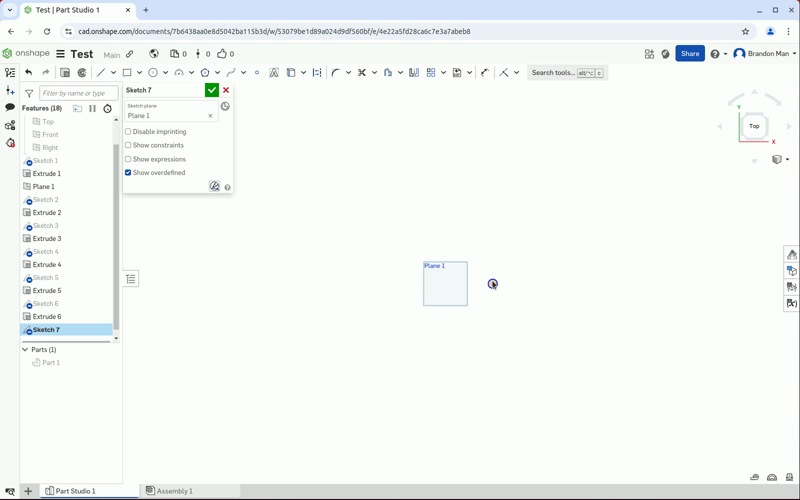
scroll(6)
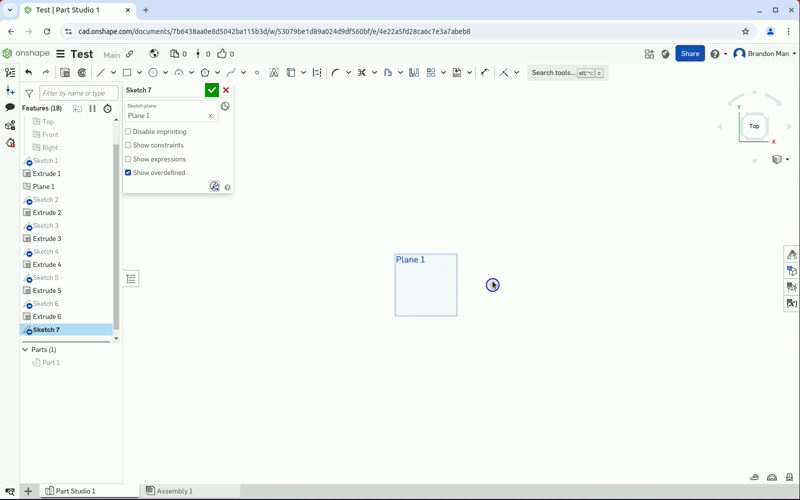
scroll(6)
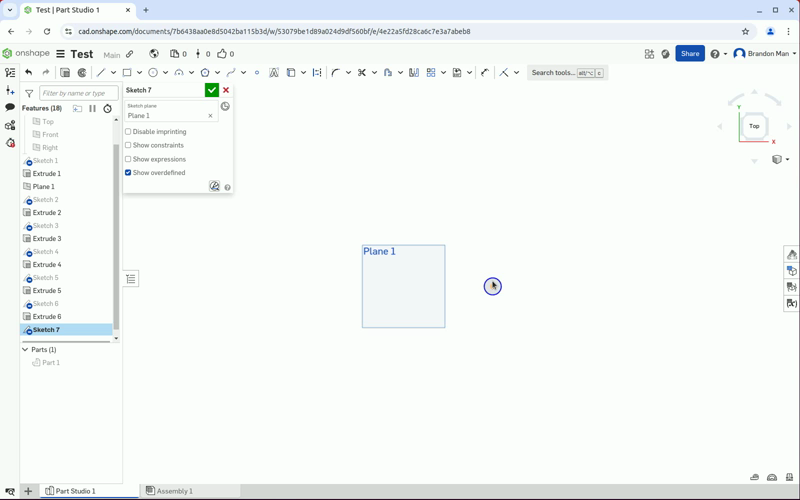
scroll(6)
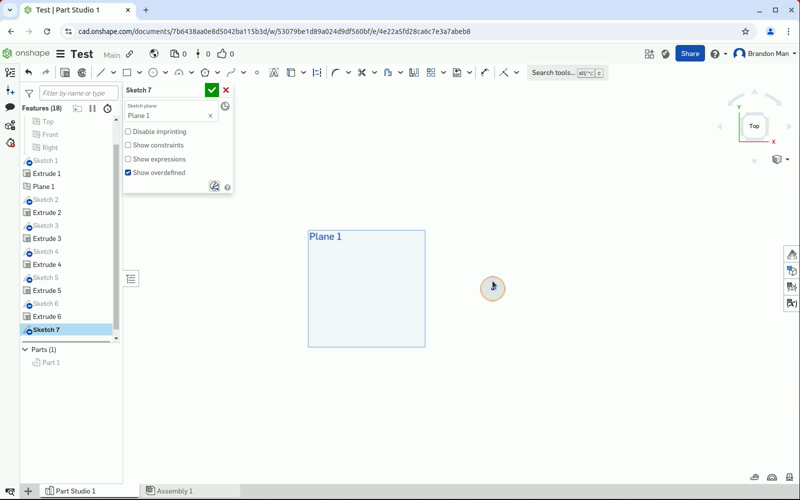
scroll(6)
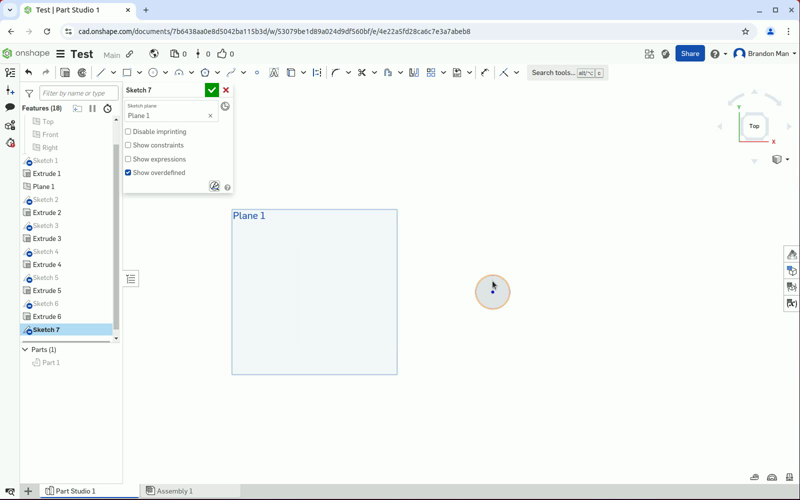
scroll(6)
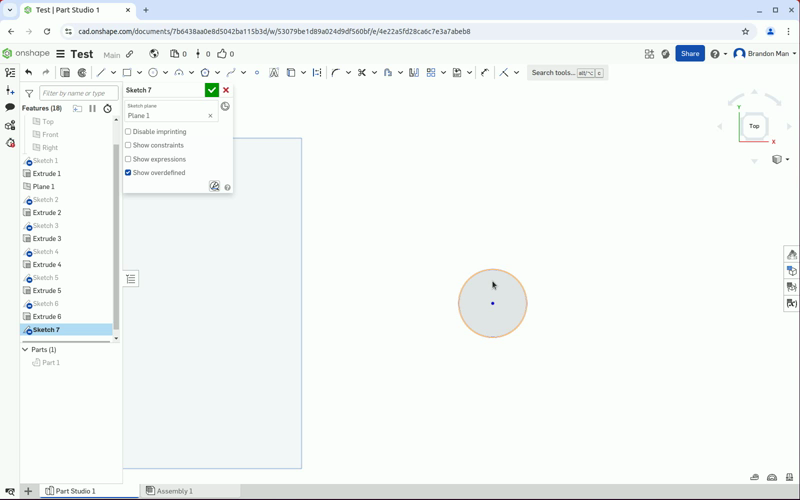
click(492, 280)
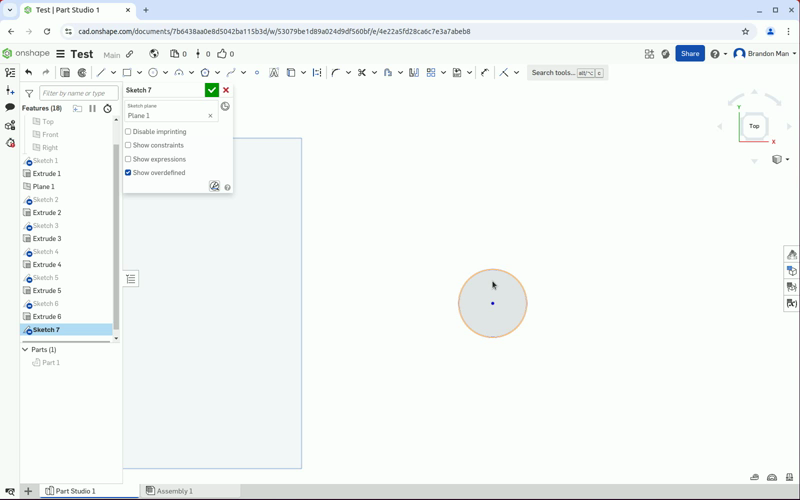
scroll(-6)
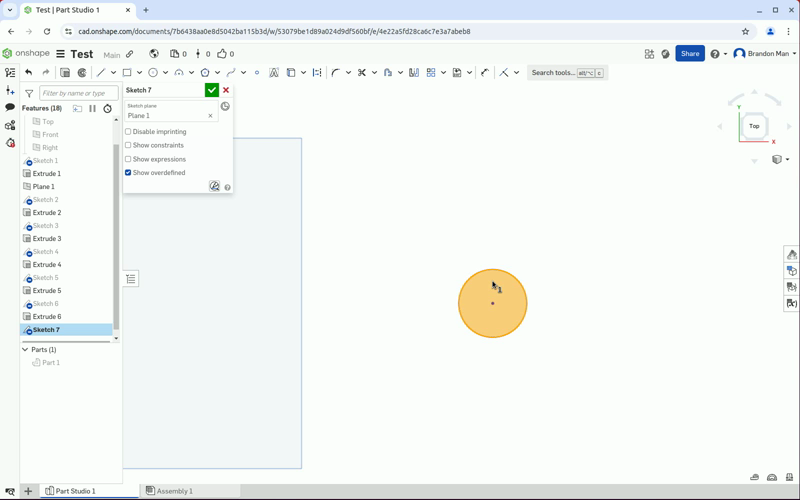
scroll(-6)
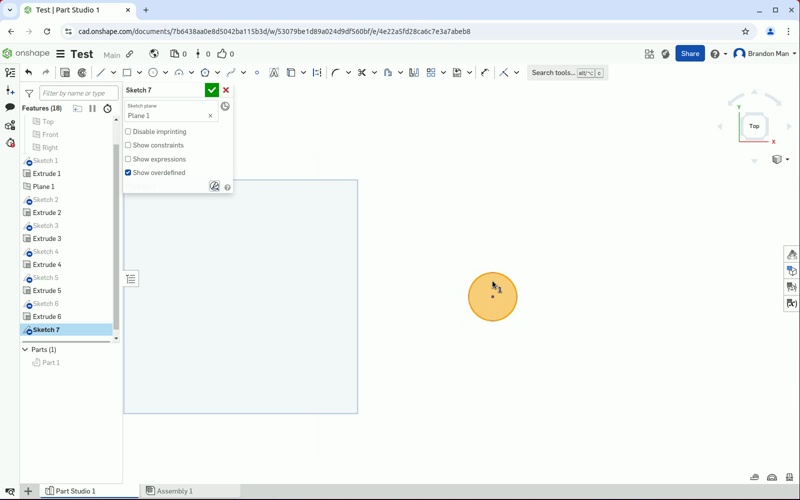
scroll(-6)
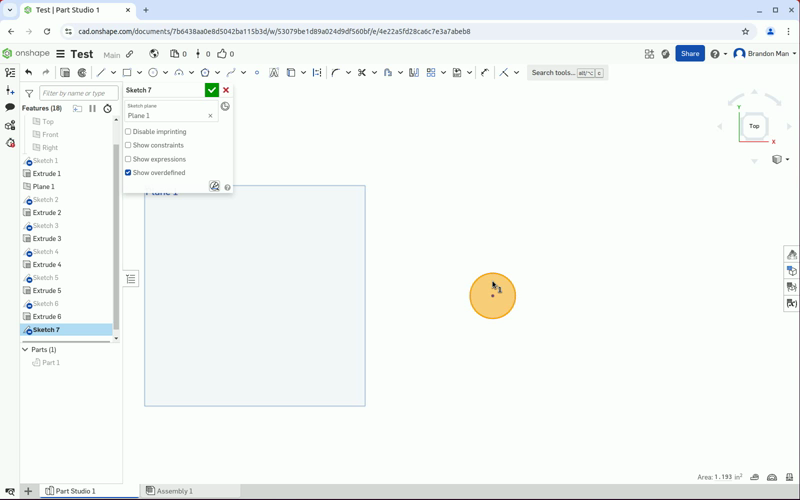
scroll(-6)
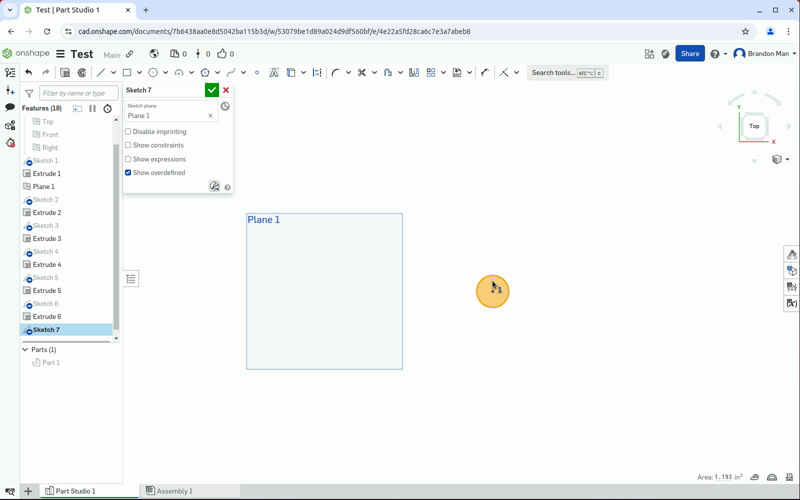
scroll(-6)
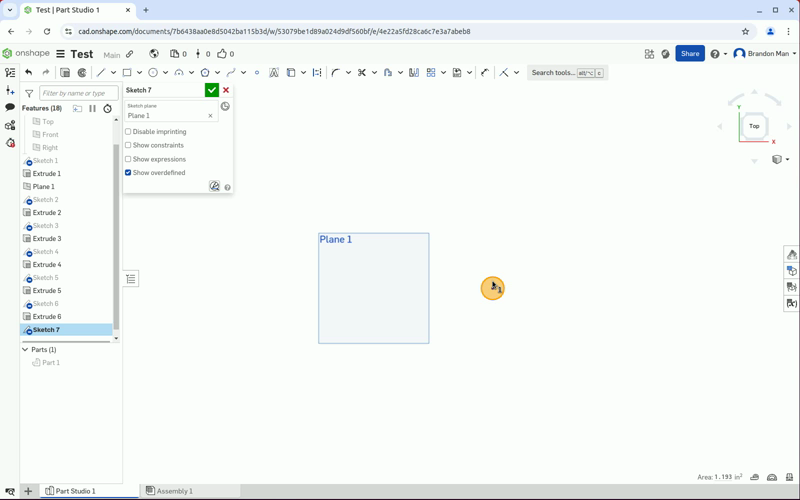
scroll(-6)
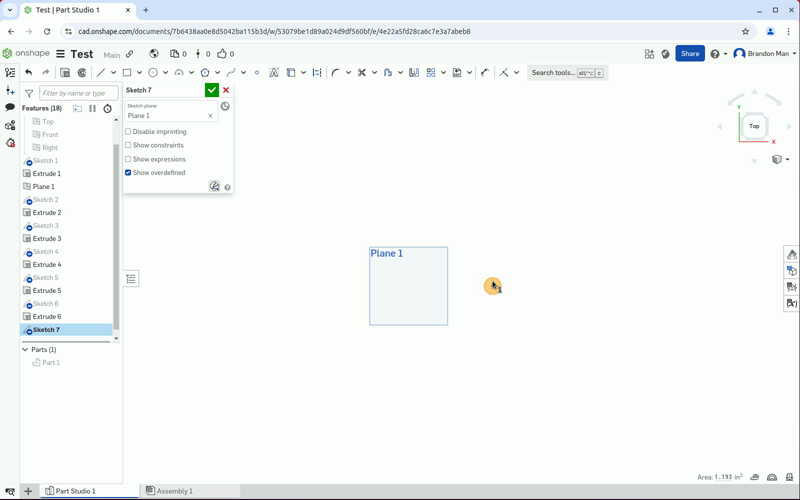
scroll(-6)
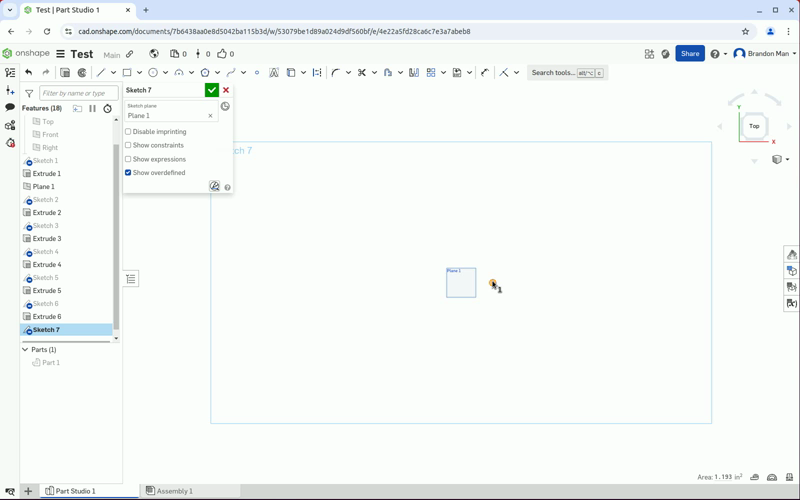
mouse_move(73, 352)
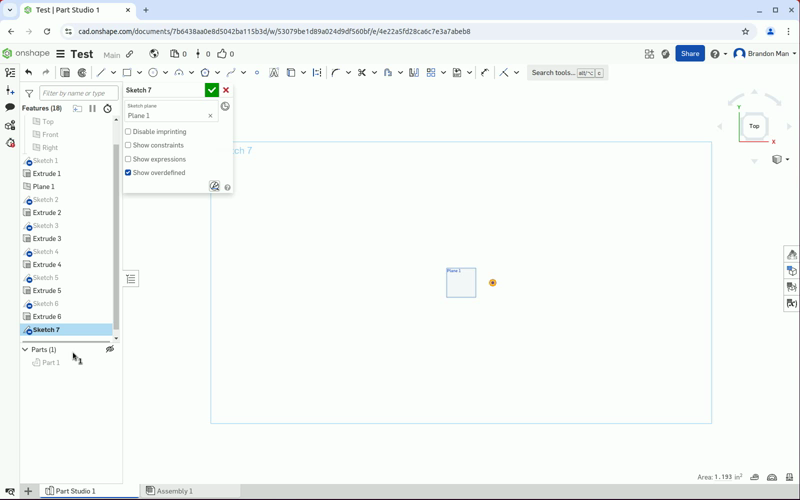
key(shift+y)
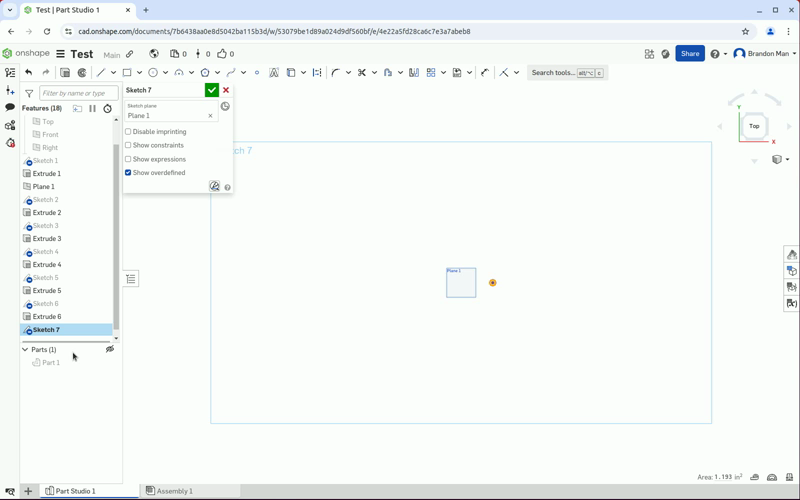
key(shift+e)
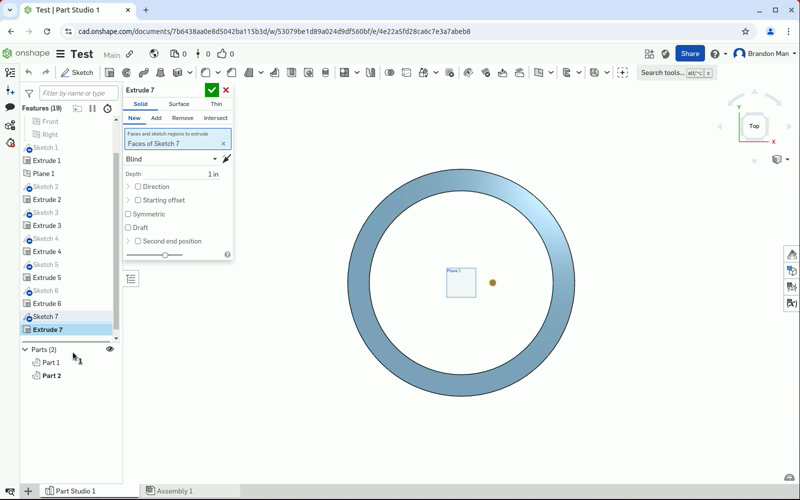
mouse_move(143, 106)
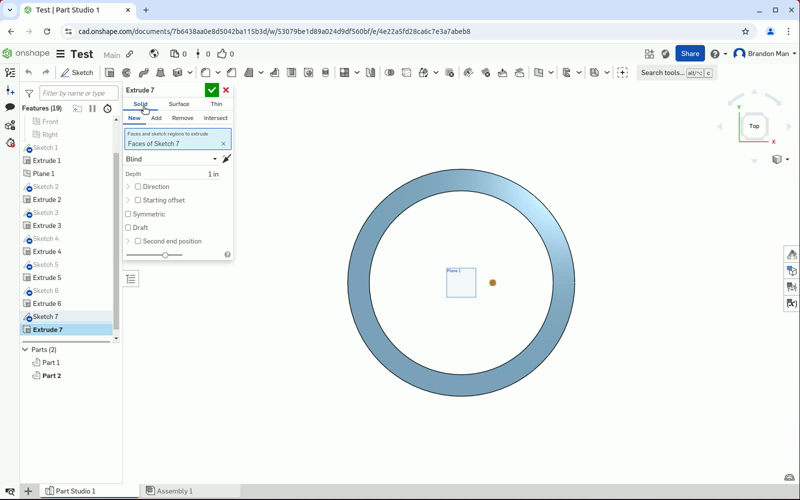
click(143, 106)
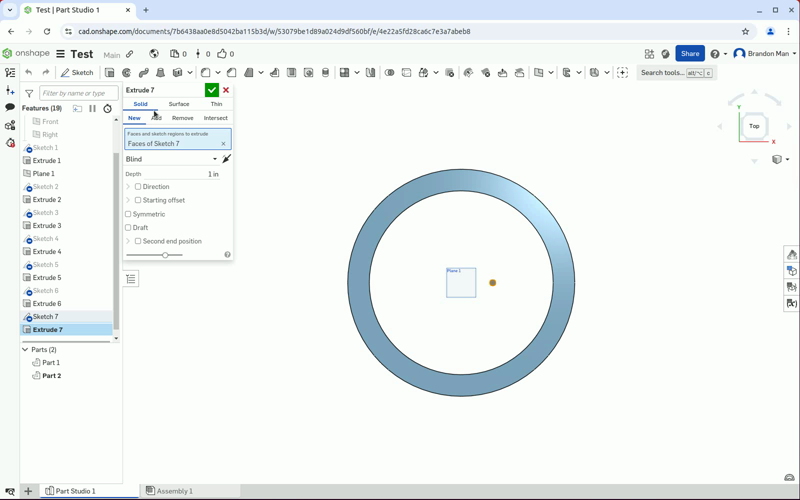
mouse_move(186, 120)
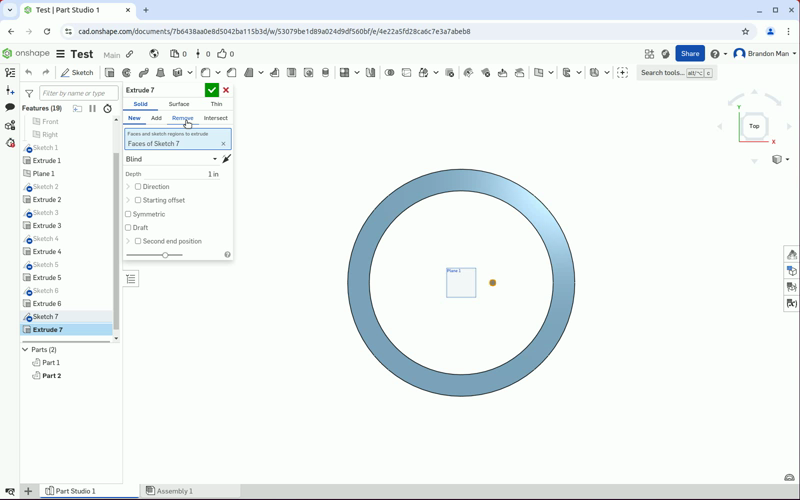
click(186, 120)
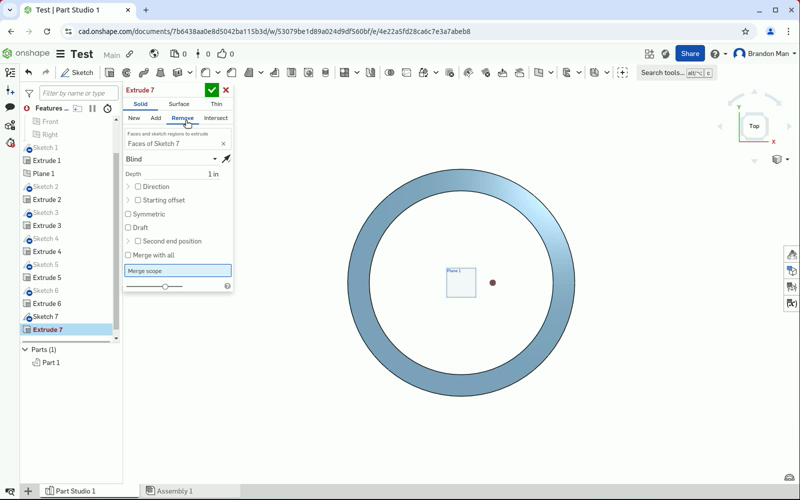
key(tab, 4)
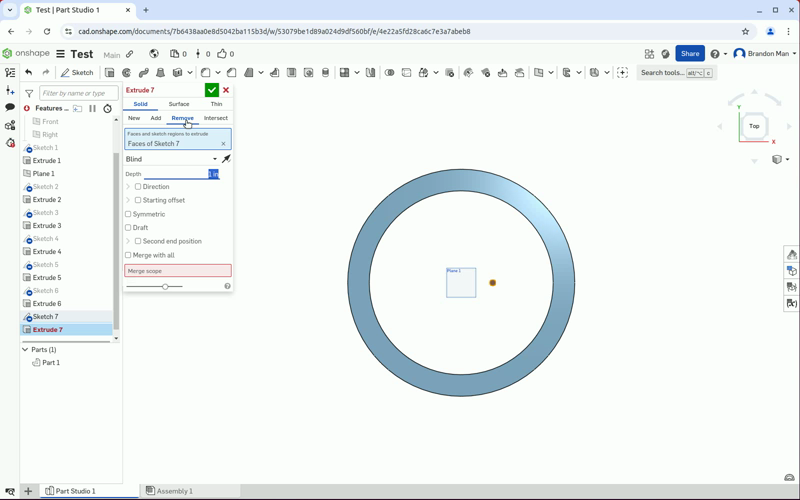
text(4.092)
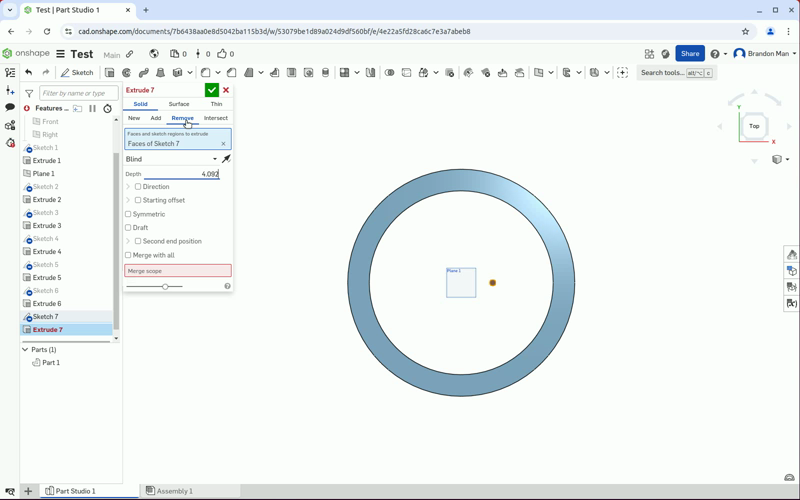
key(tab, 6)
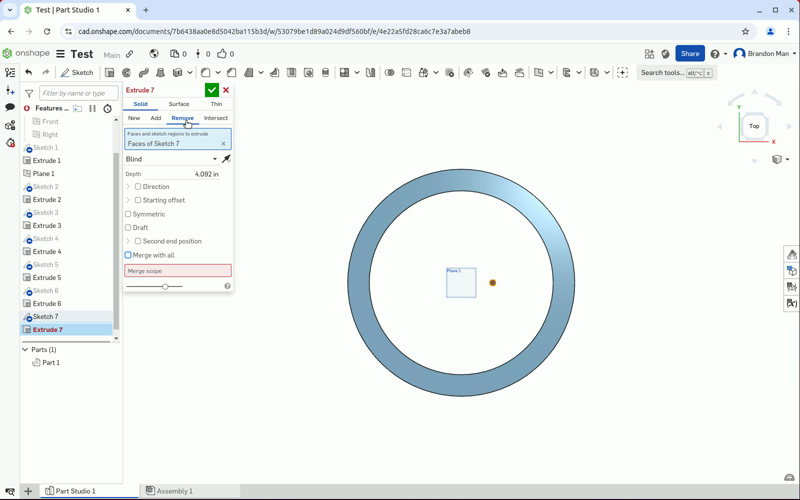
key(space)
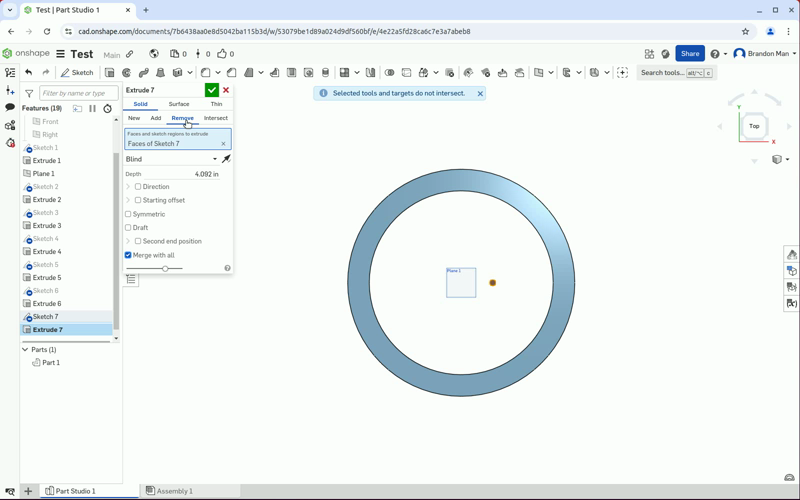
key(enter)
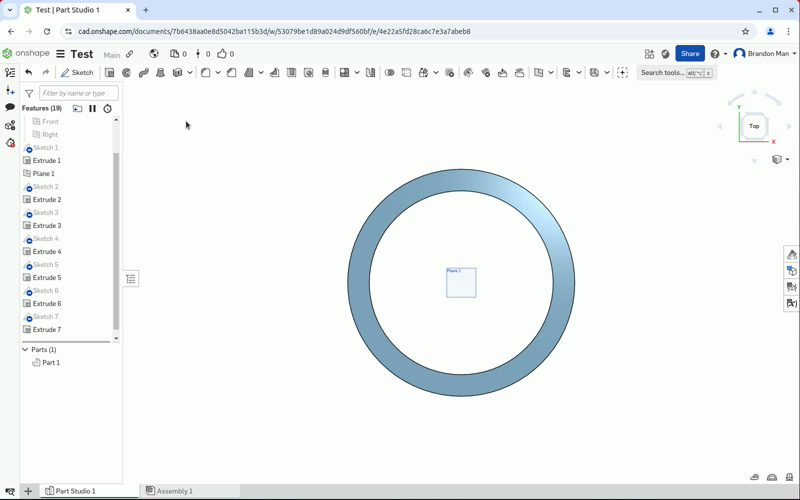
key(shift+h)
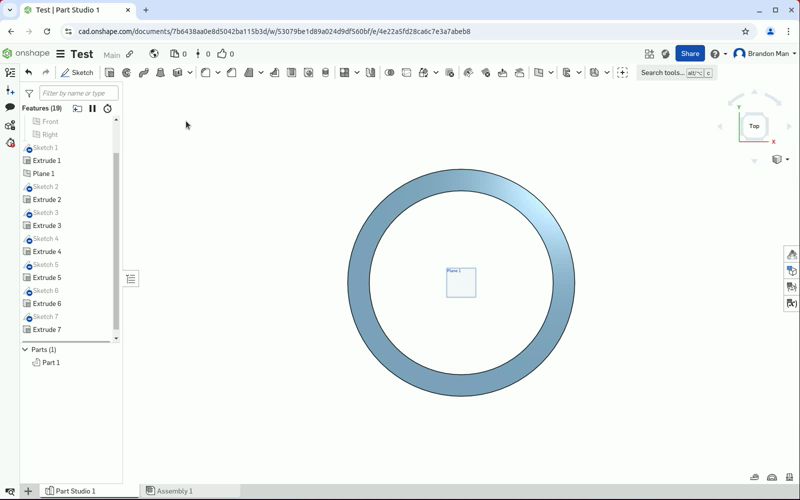
key(shift+h)
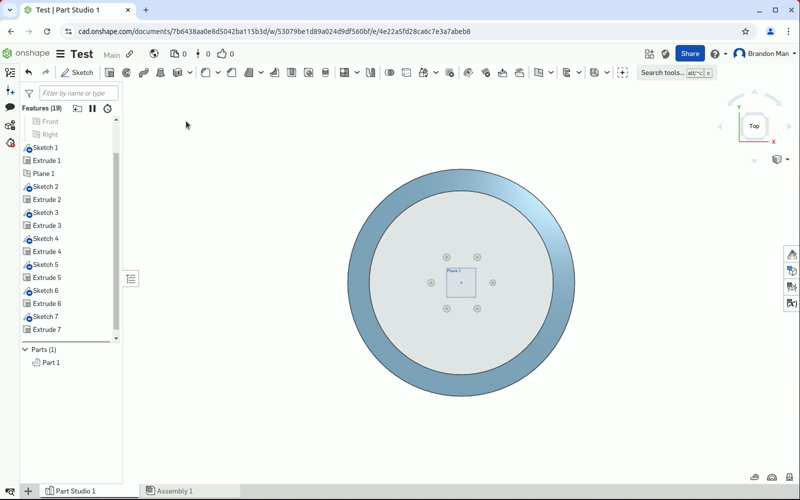
key(shift+7)
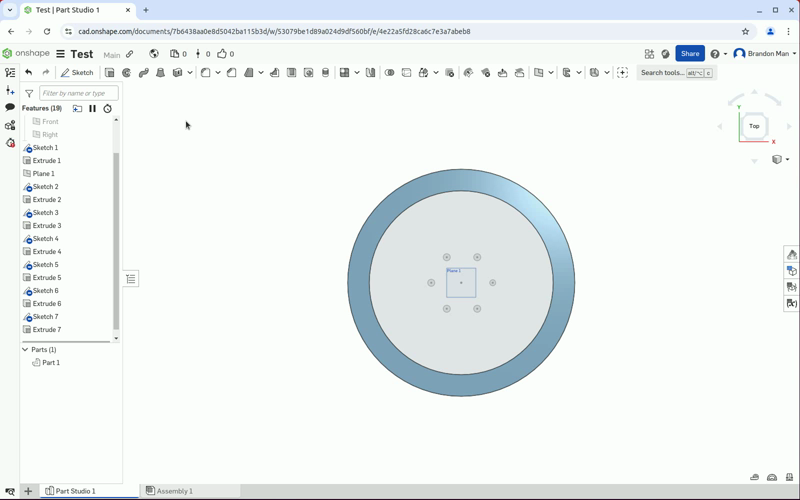
key(up, 3)
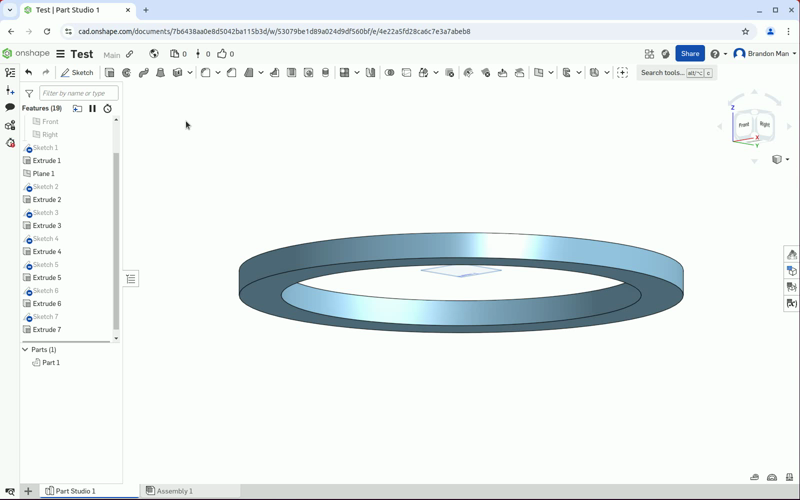
key(left, 3)
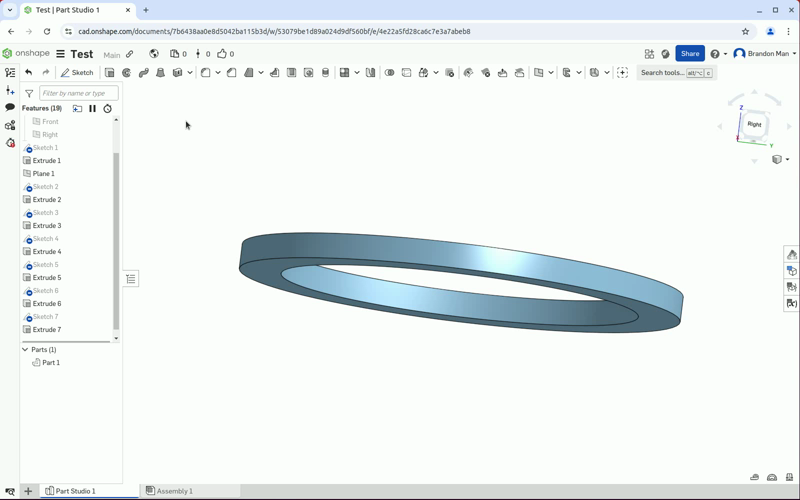
key(right, 3)
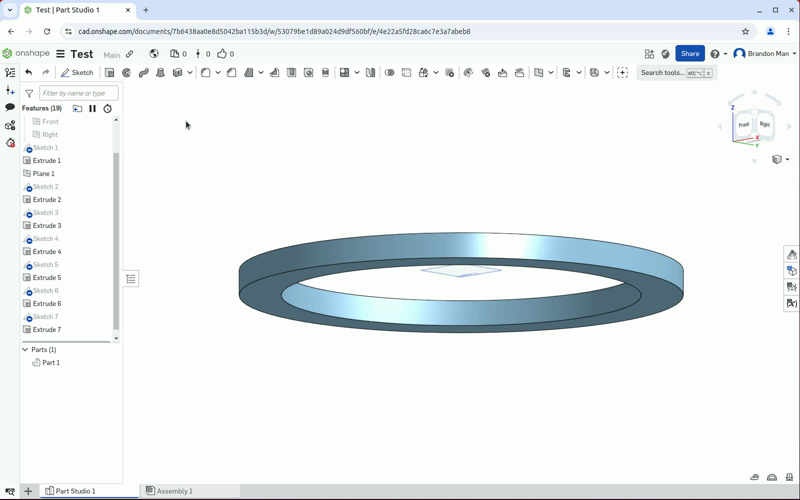
key(down, 3)
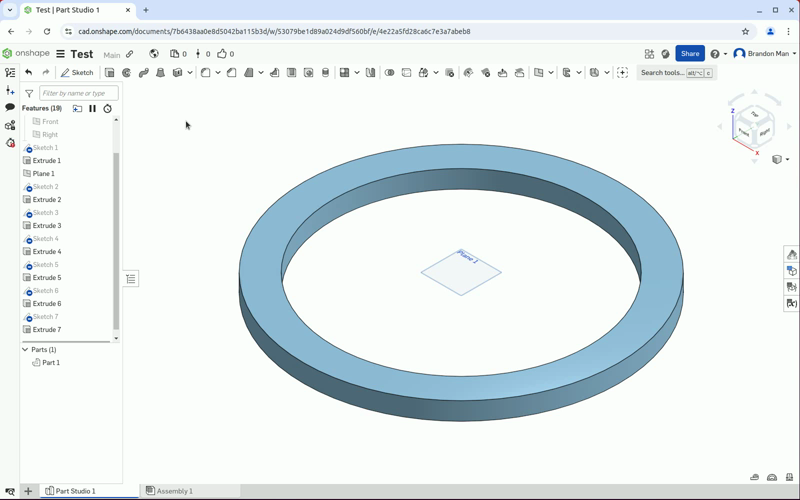
mouse_move(69, 150)
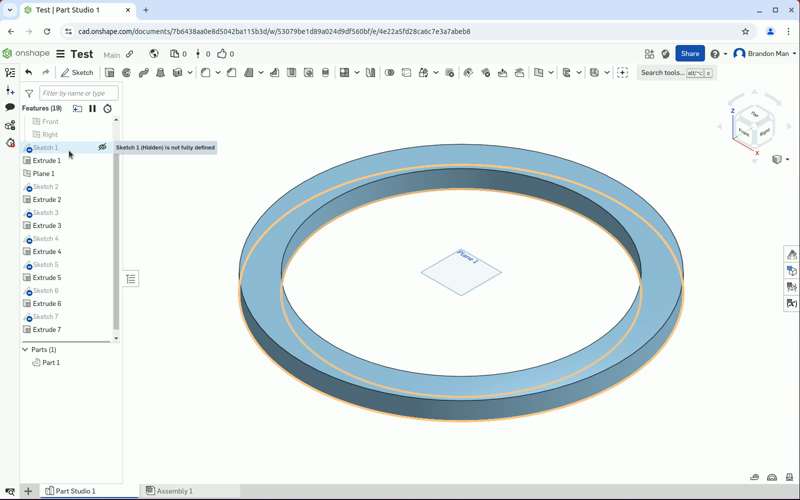
click(69, 150)